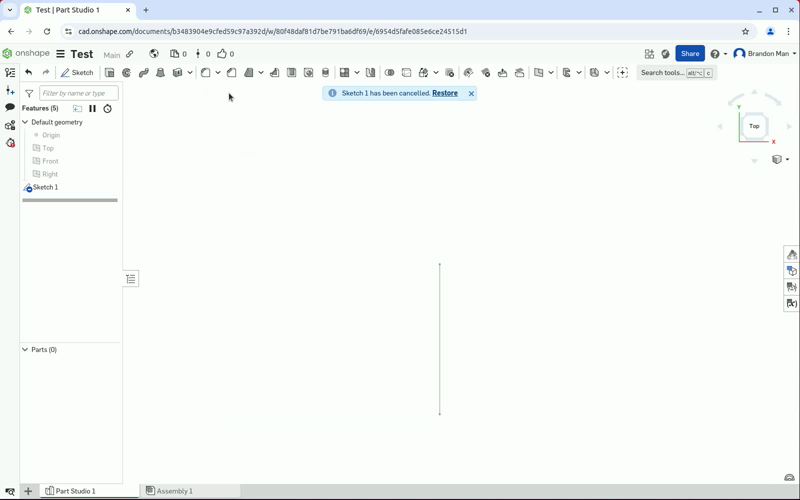
key(shift+h)
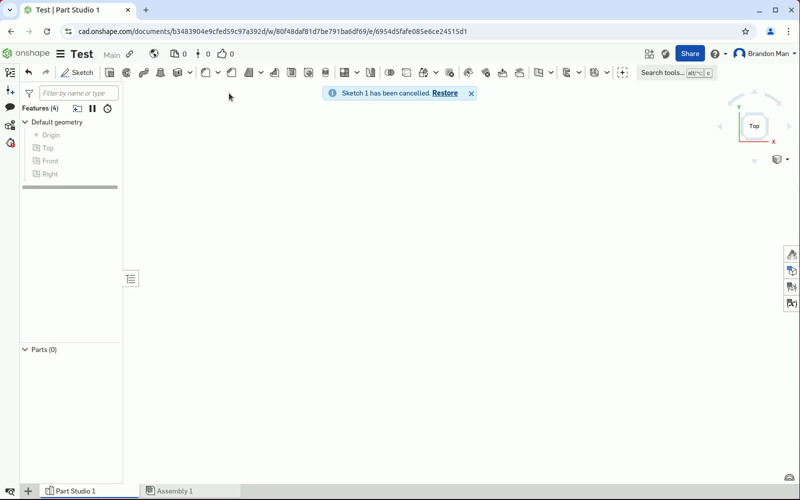
key(shift+s)
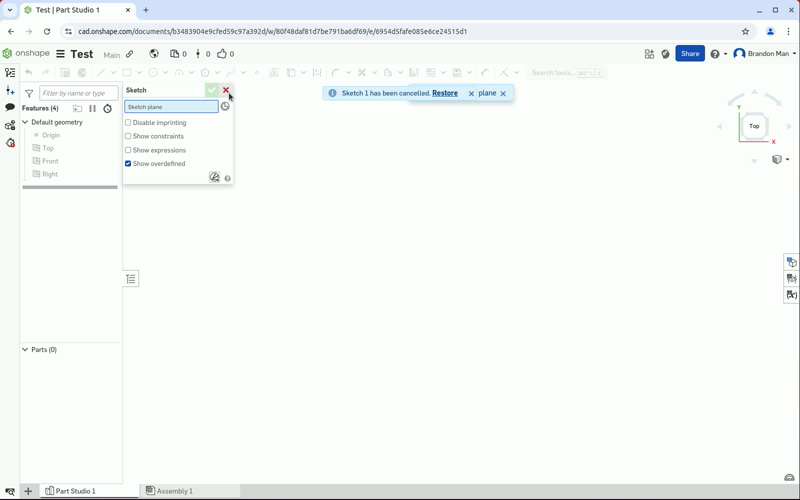
mouse_move(73, 150)
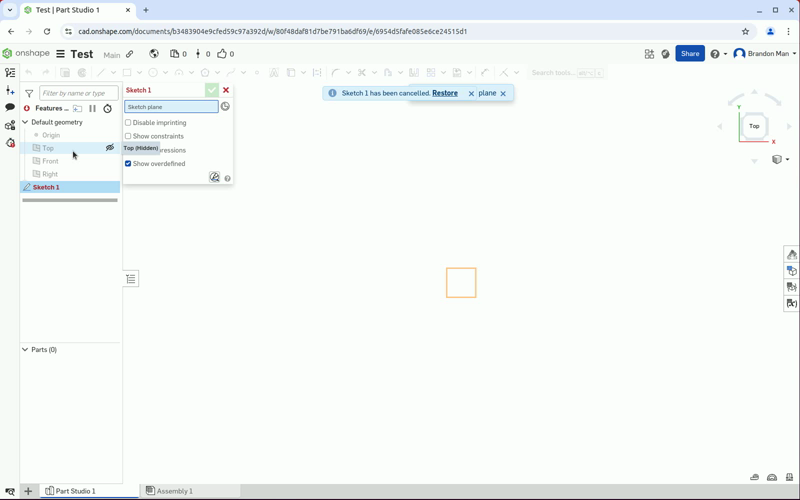
click(73, 150)
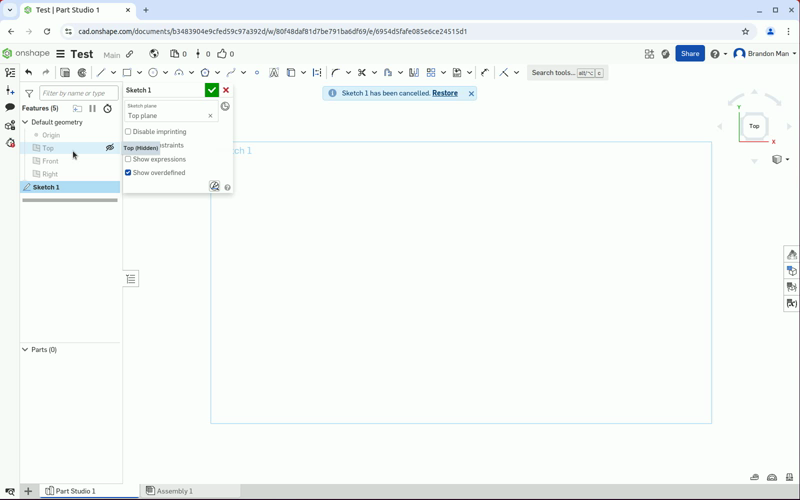
mouse_move(73, 352)
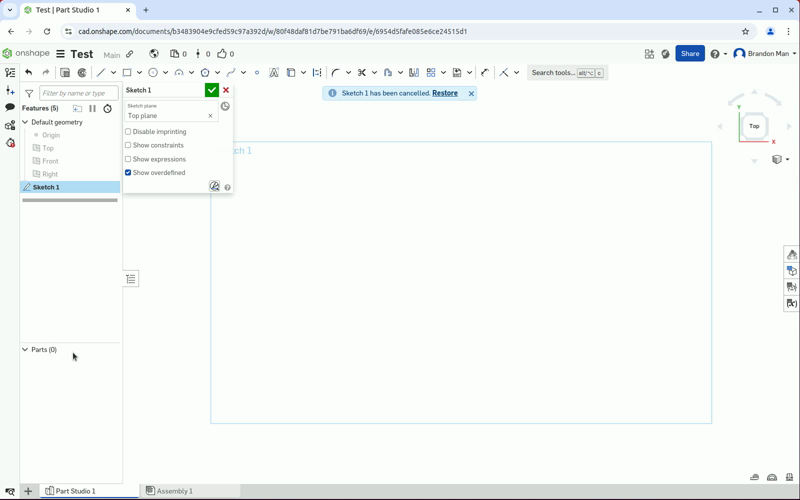
key(y)
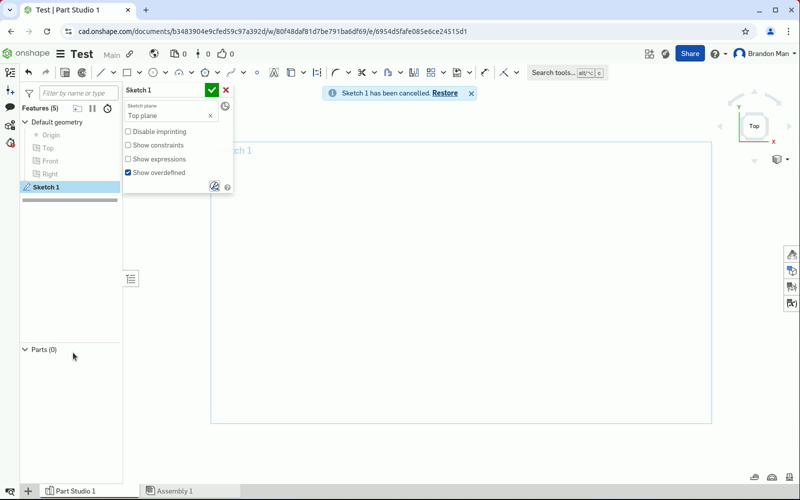
key(l)
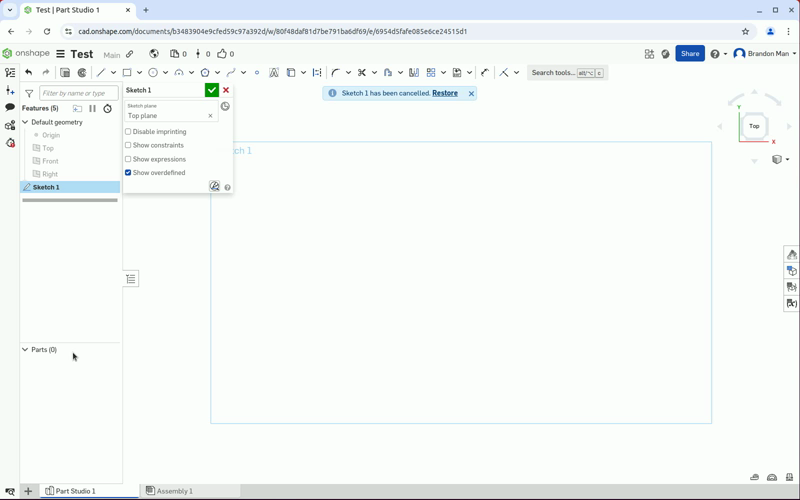
key_down(shift)
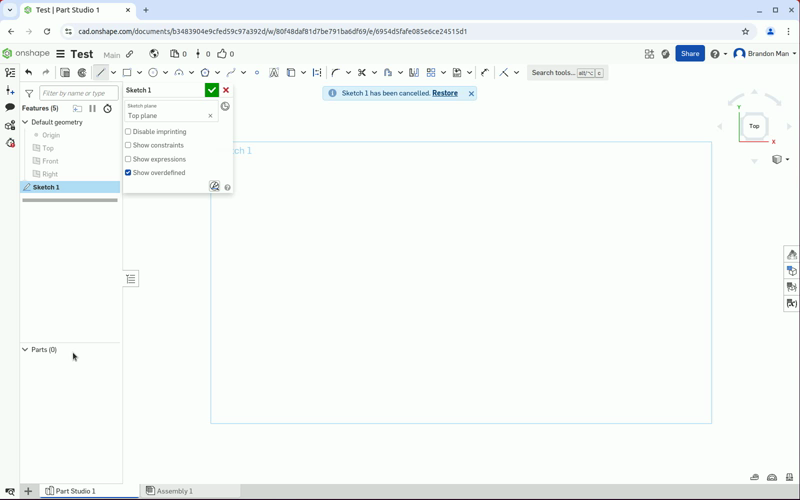
mouse_move(348, 395)
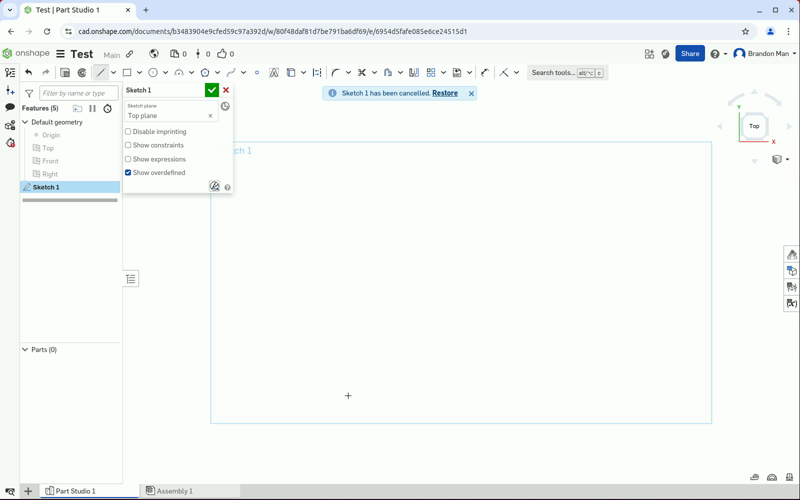
click(348, 395)
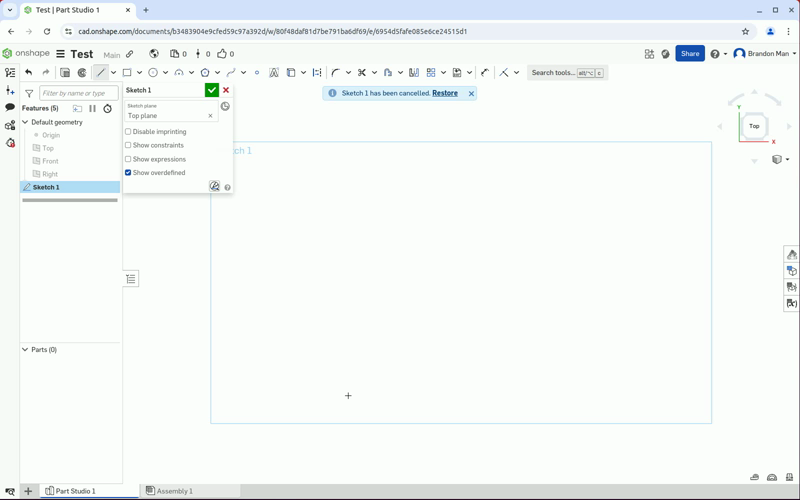
key_up(shift)
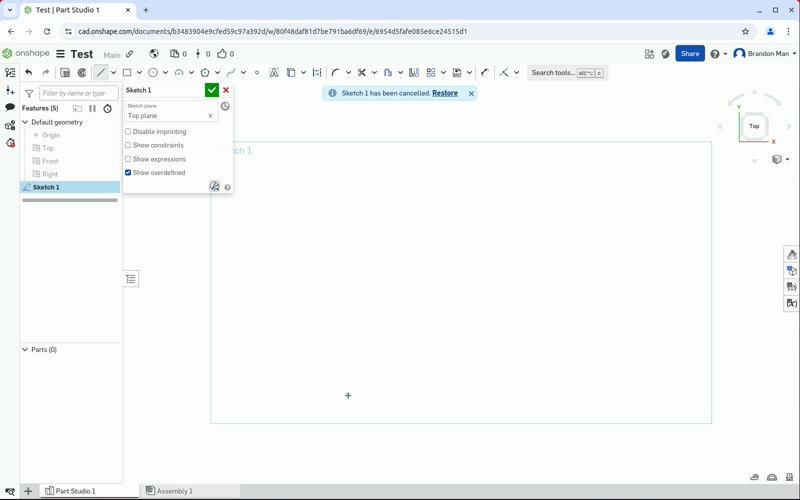
key_down(shift)
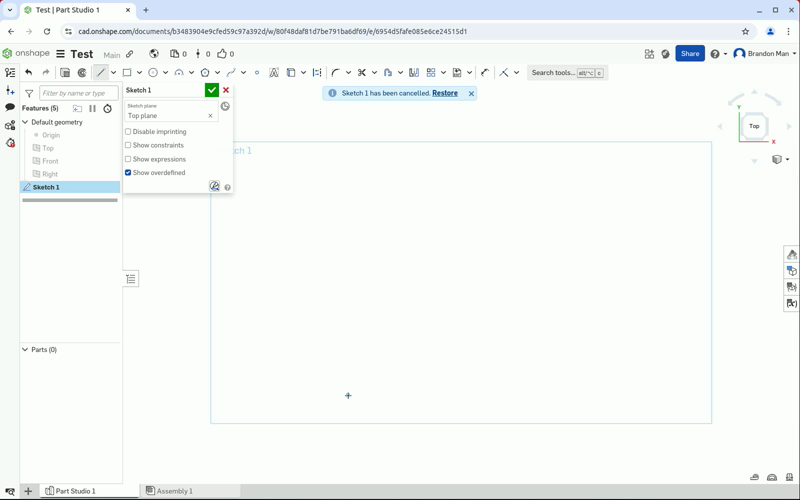
mouse_move(460, 395)
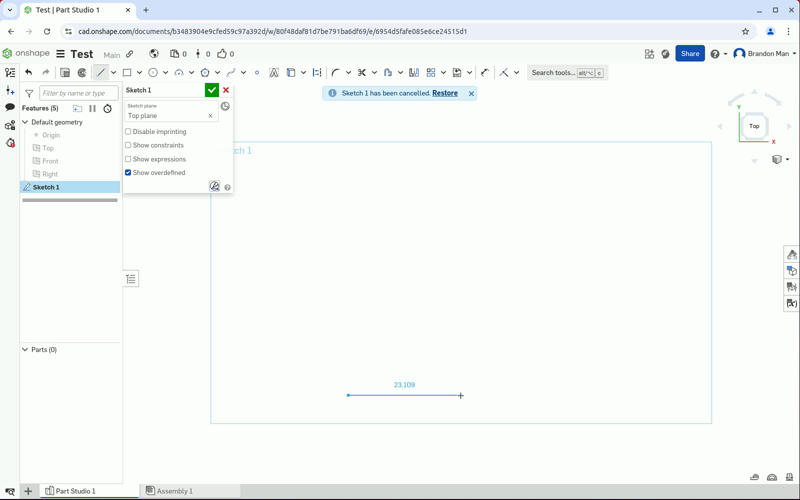
click(460, 395)
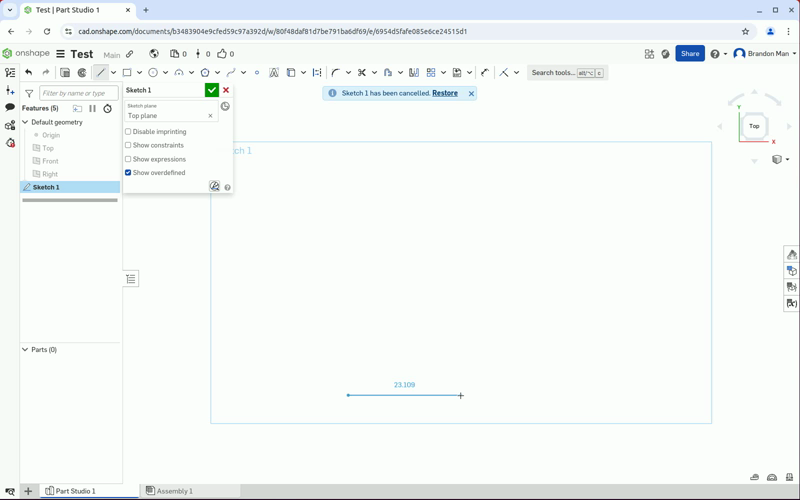
key_up(shift)
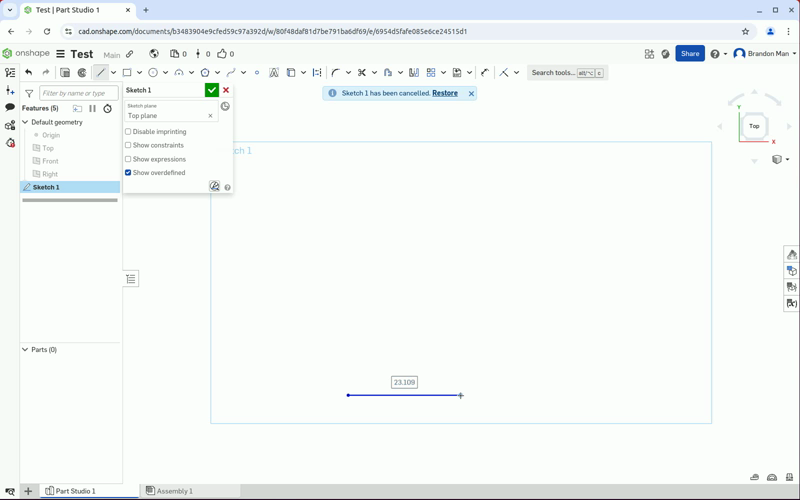
key_down(shift)
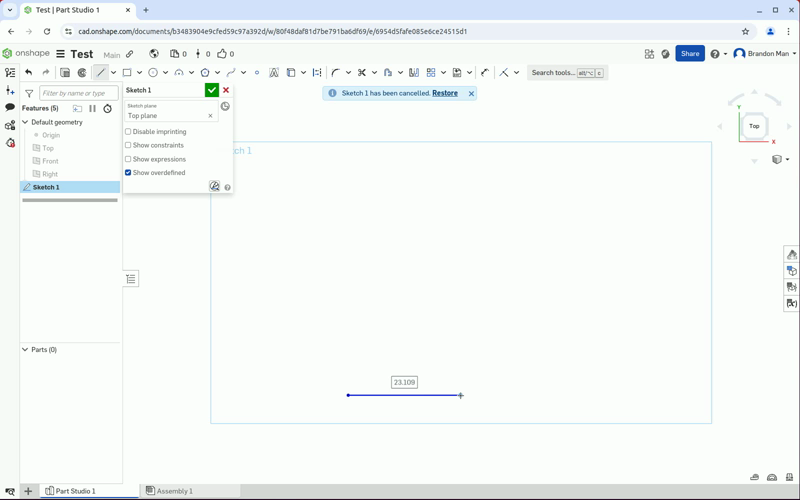
mouse_move(460, 306)
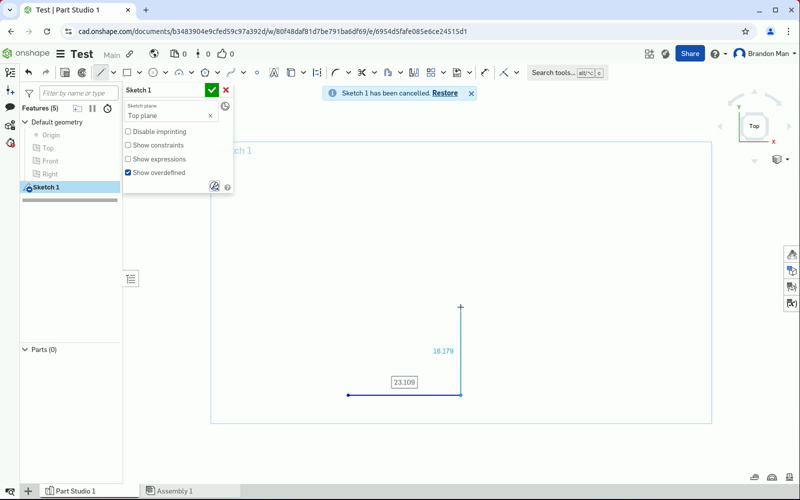
click(460, 306)
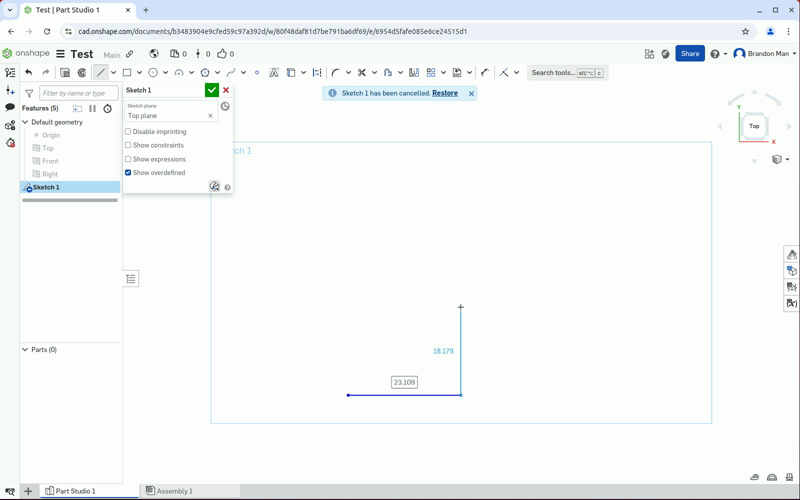
key_up(shift)
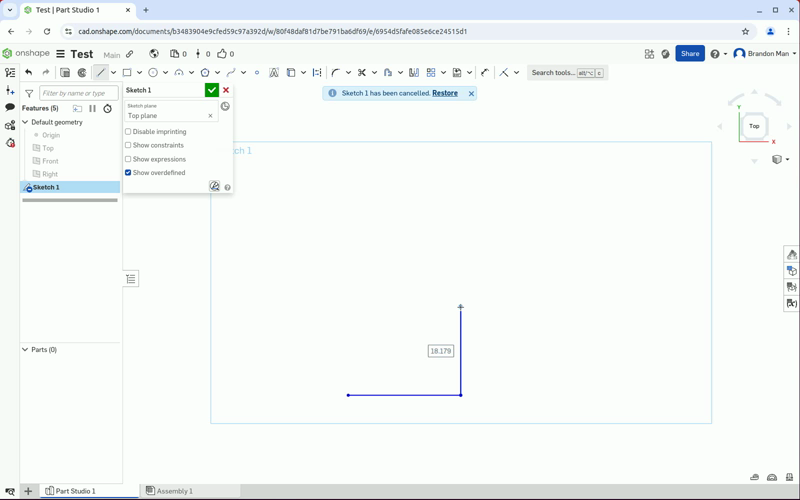
key_down(shift)
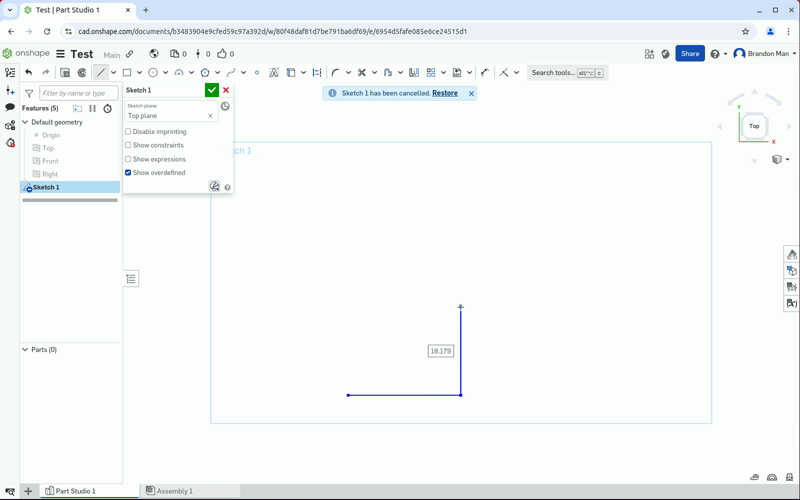
mouse_move(490, 306)
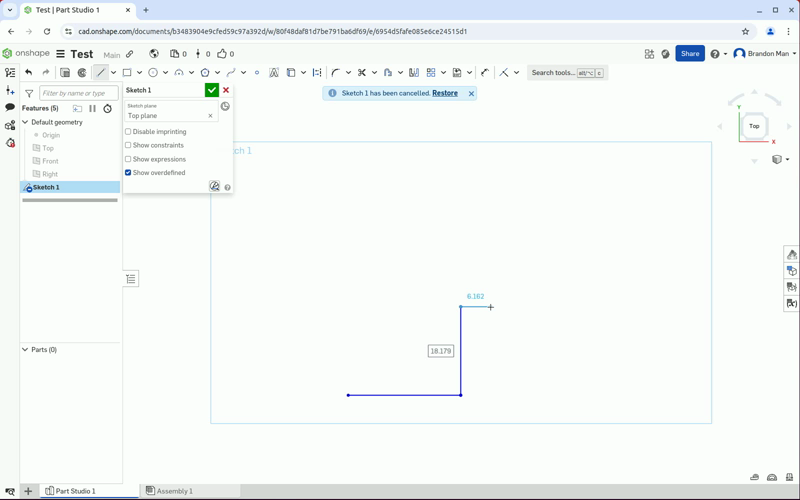
mouse_move(453, 306)
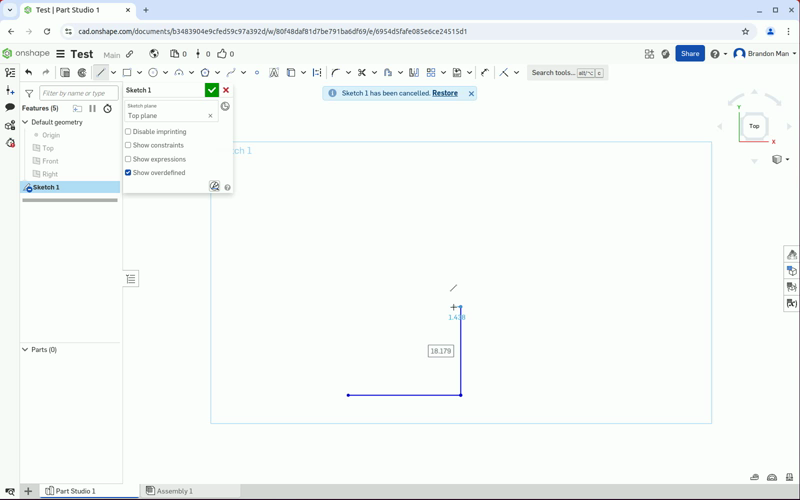
scroll(6)
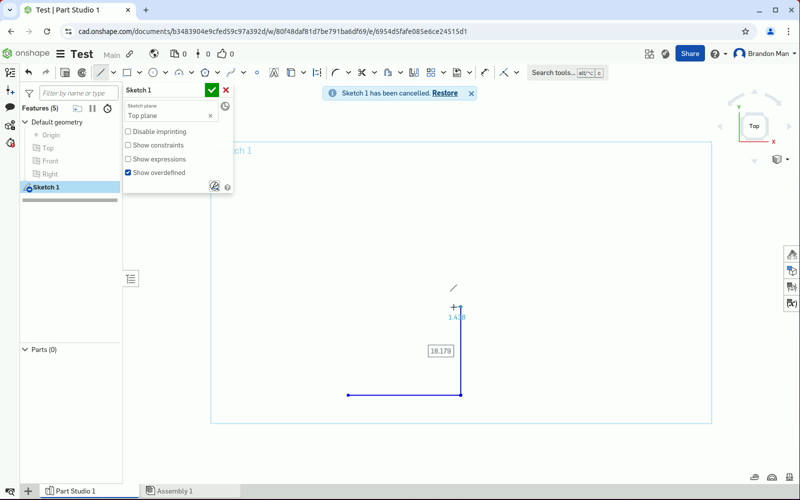
scroll(6)
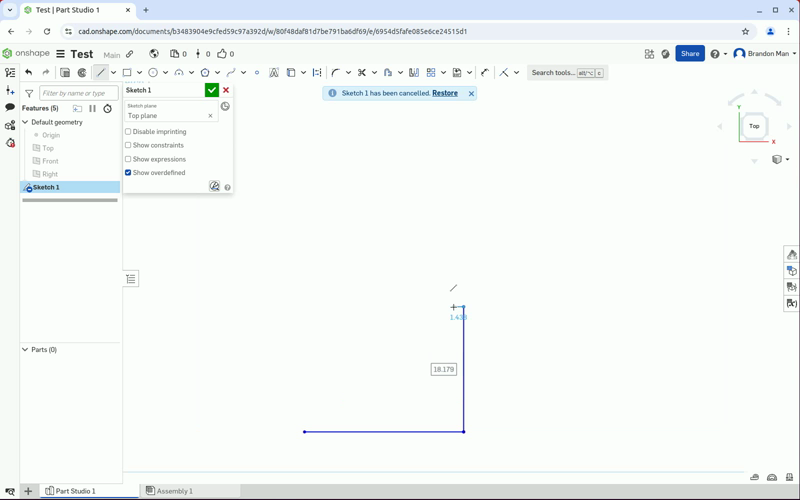
scroll(6)
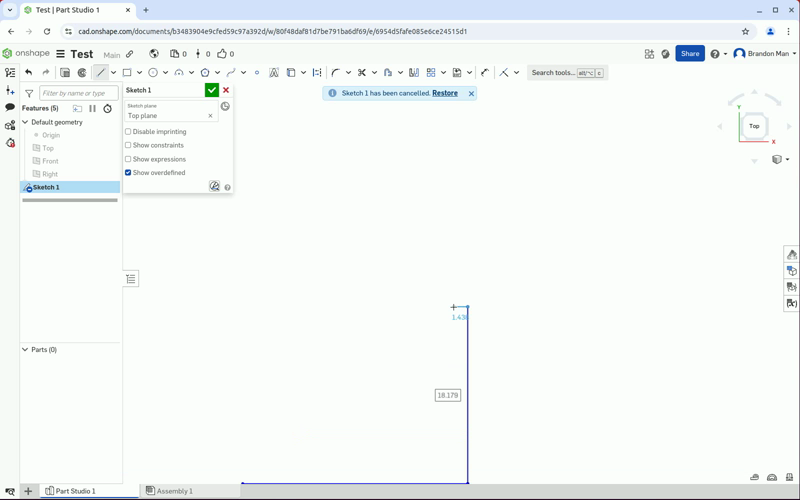
scroll(6)
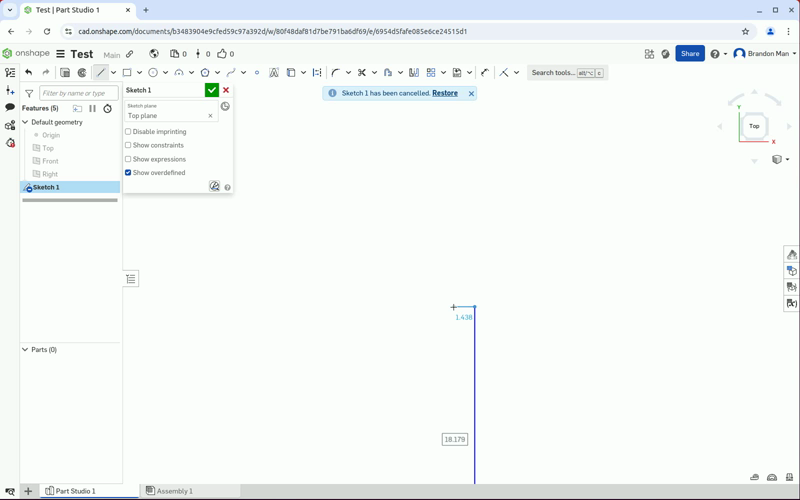
scroll(6)
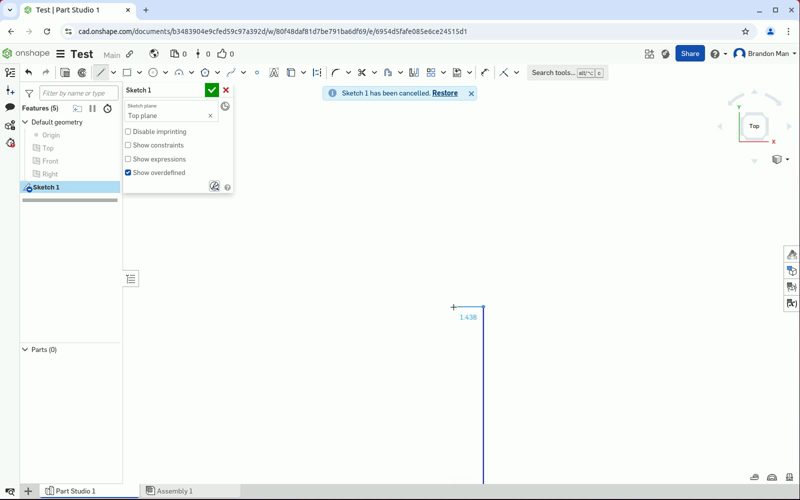
scroll(6)
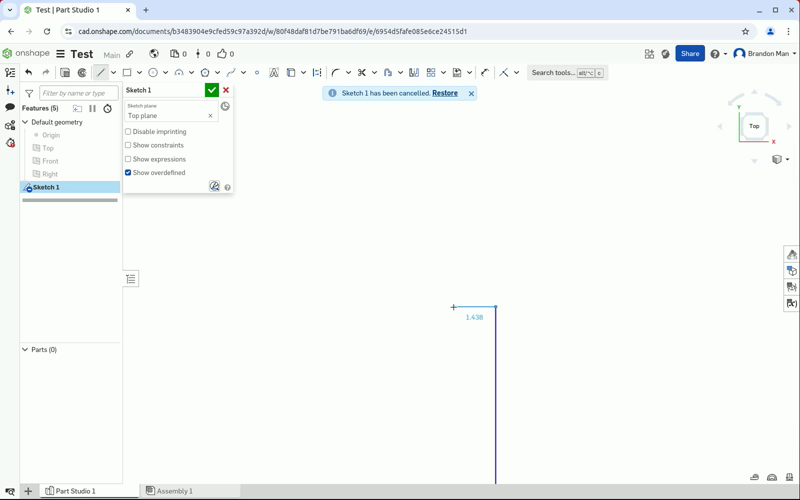
scroll(6)
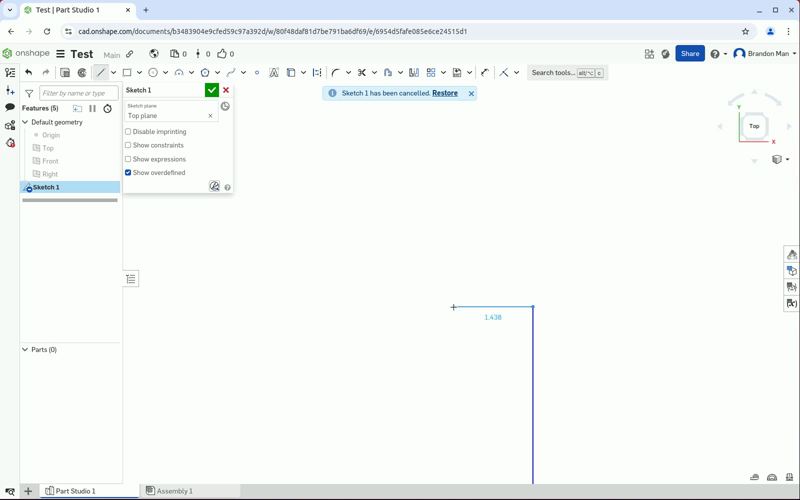
click(453, 306)
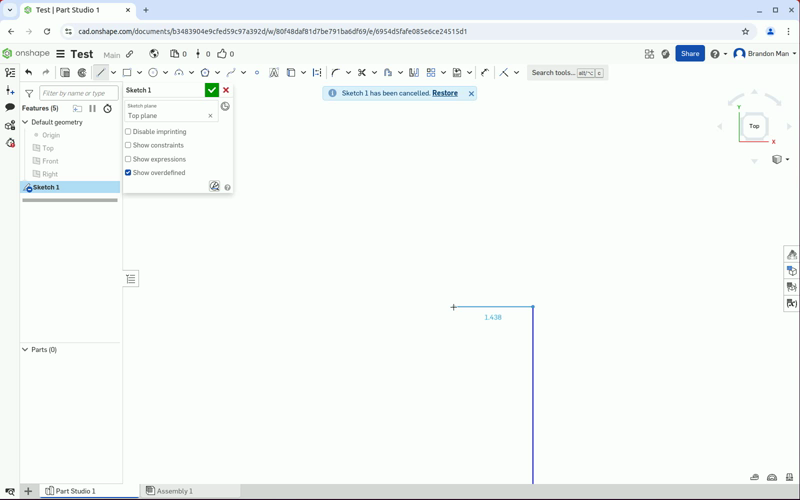
scroll(-6)
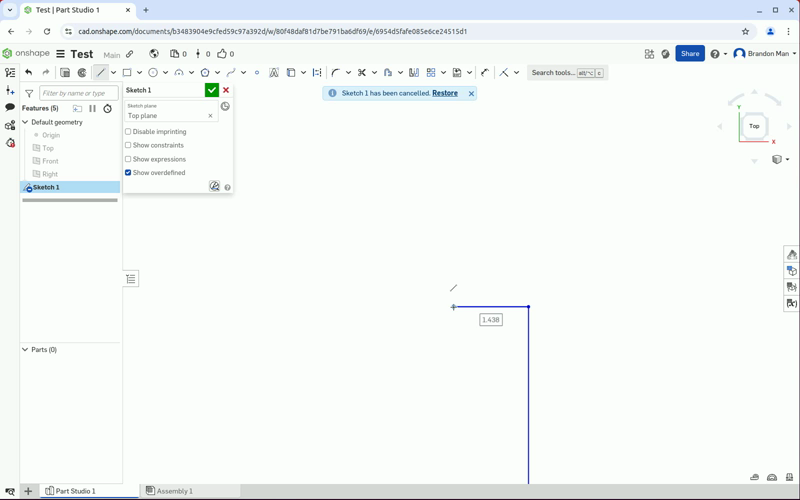
scroll(-6)
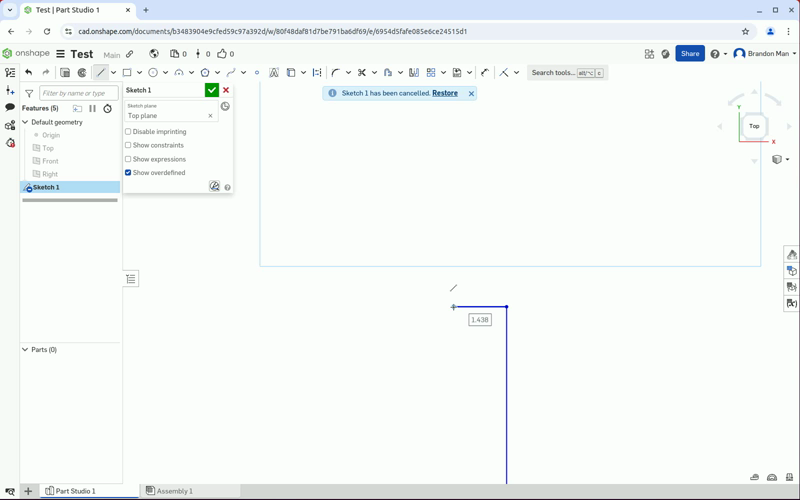
scroll(-6)
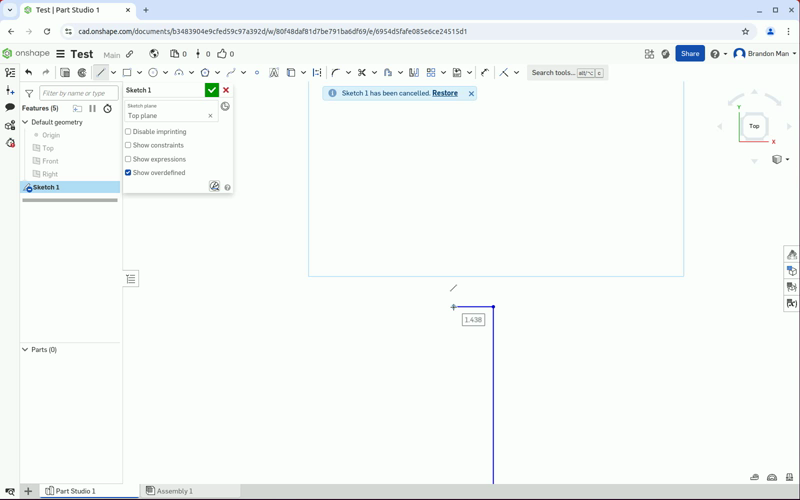
scroll(-6)
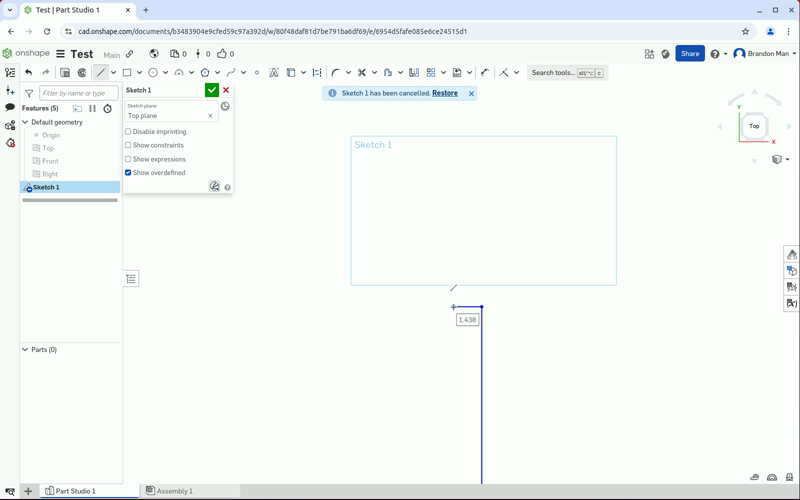
scroll(-6)
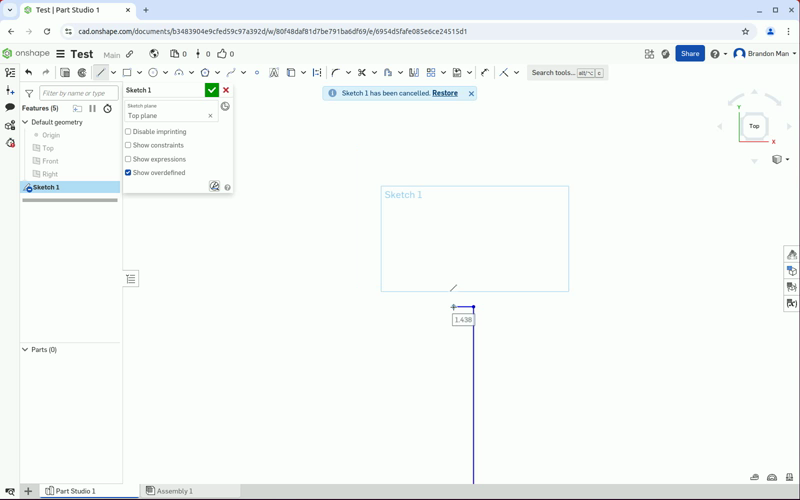
scroll(-6)
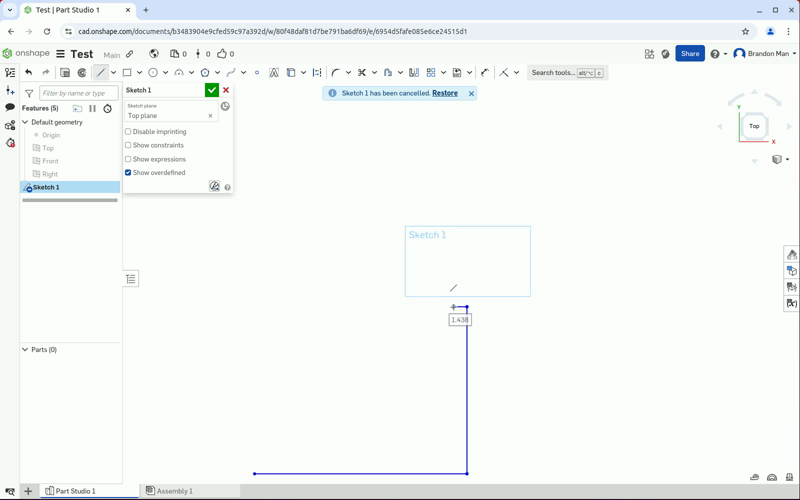
scroll(-6)
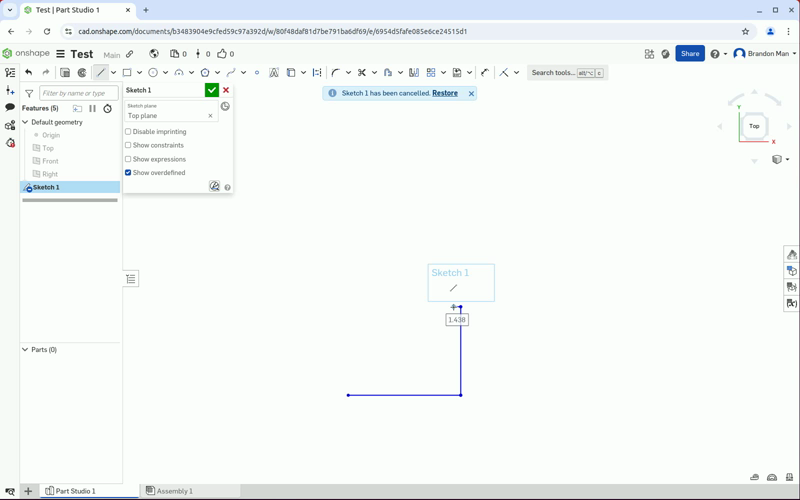
key_up(shift)
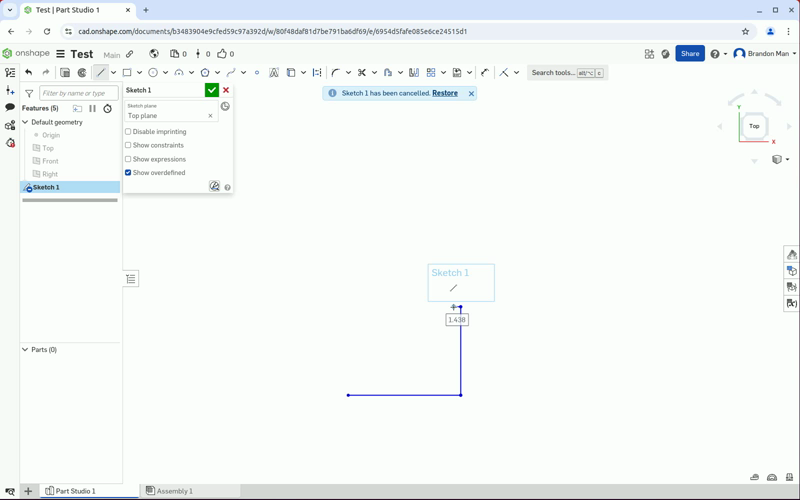
key_down(shift)
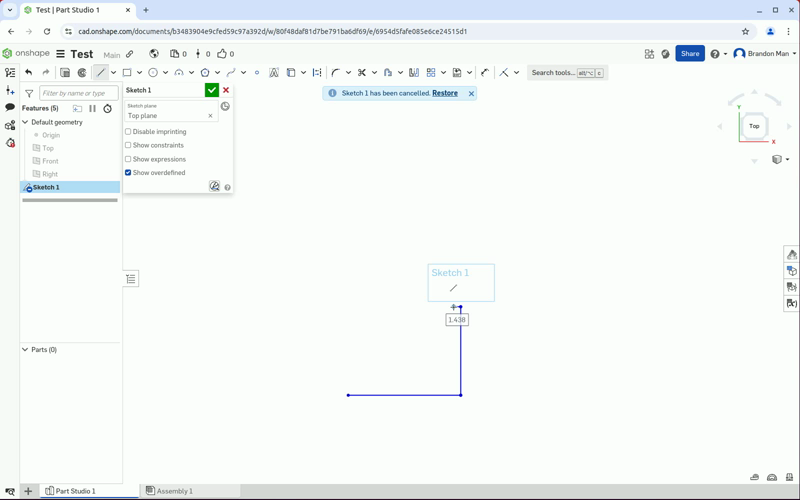
mouse_move(483, 306)
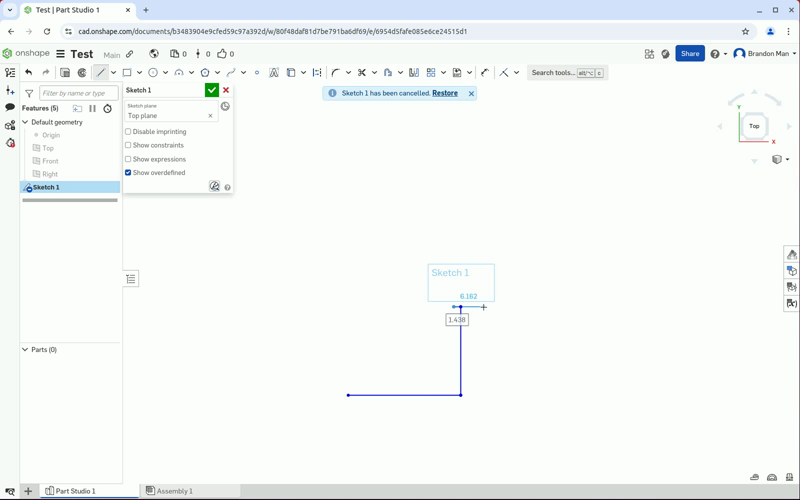
mouse_move(453, 284)
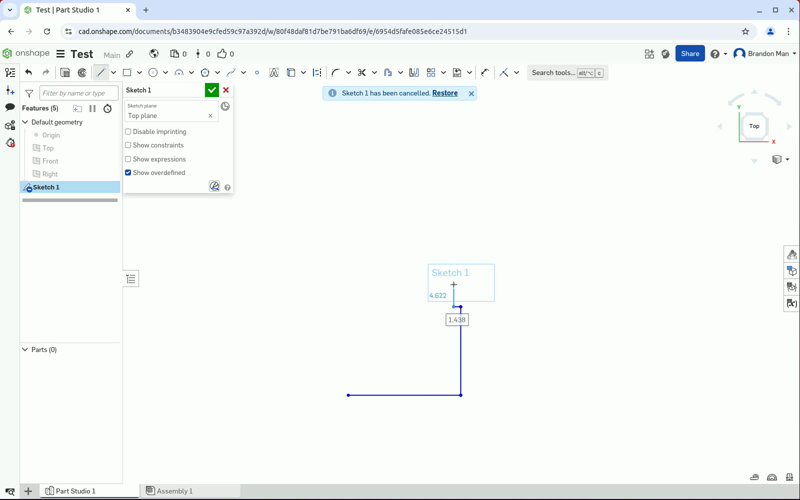
click(453, 284)
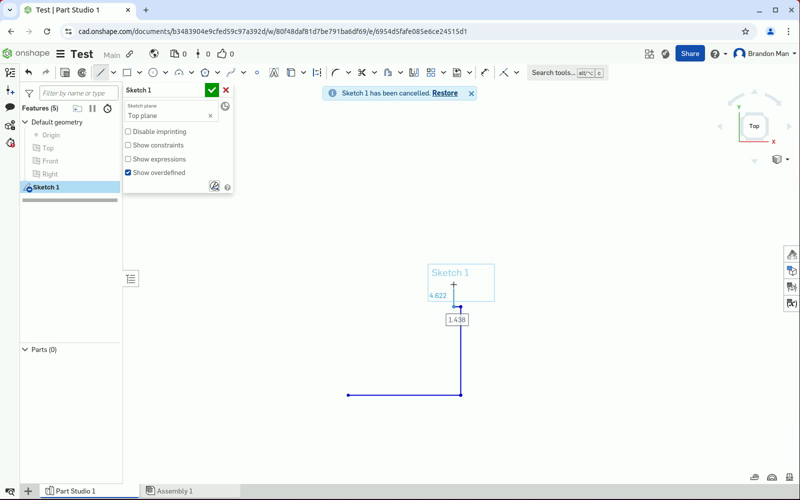
key_up(shift)
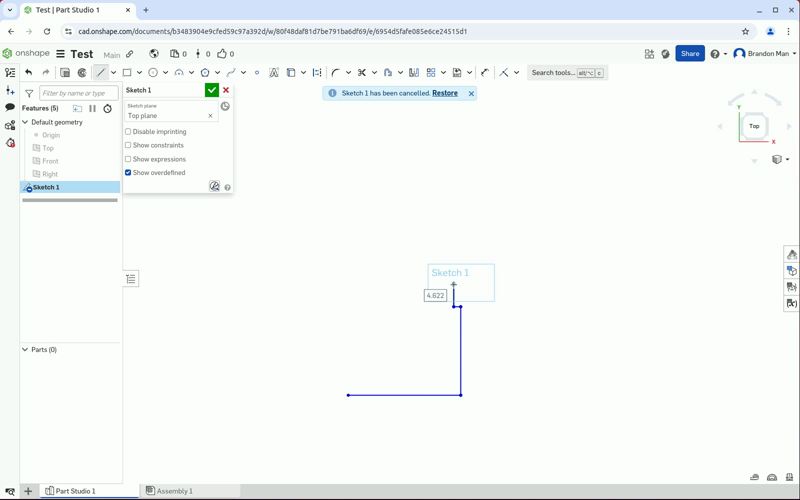
key_down(shift)
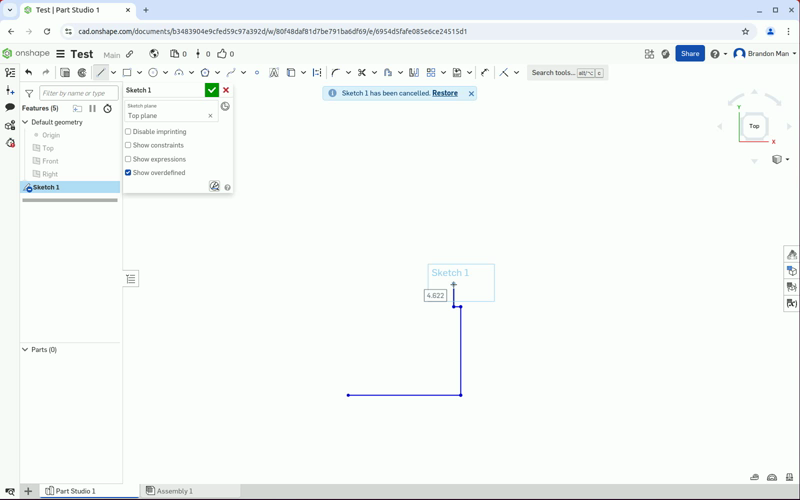
mouse_move(355, 284)
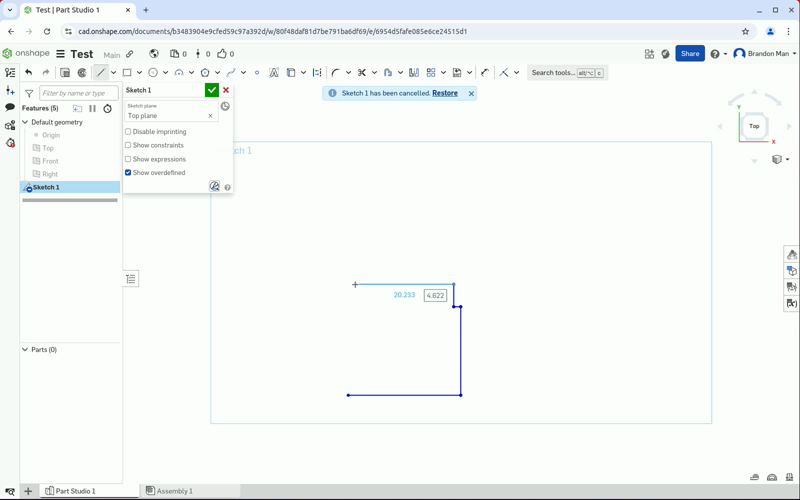
click(355, 284)
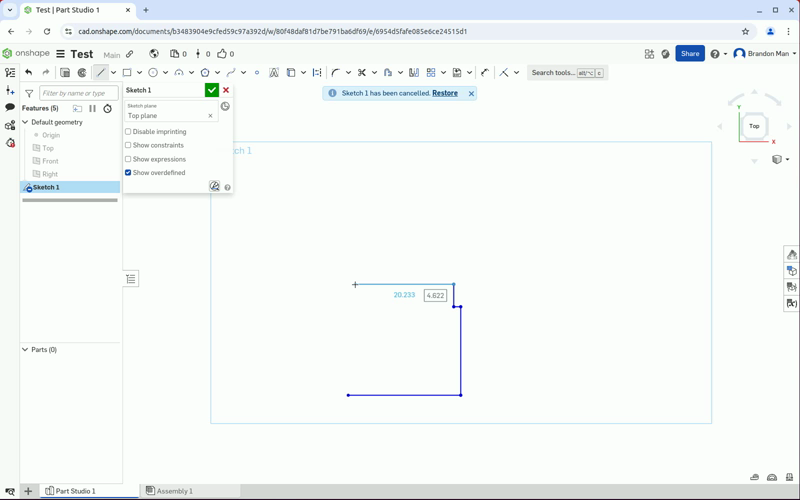
key_up(shift)
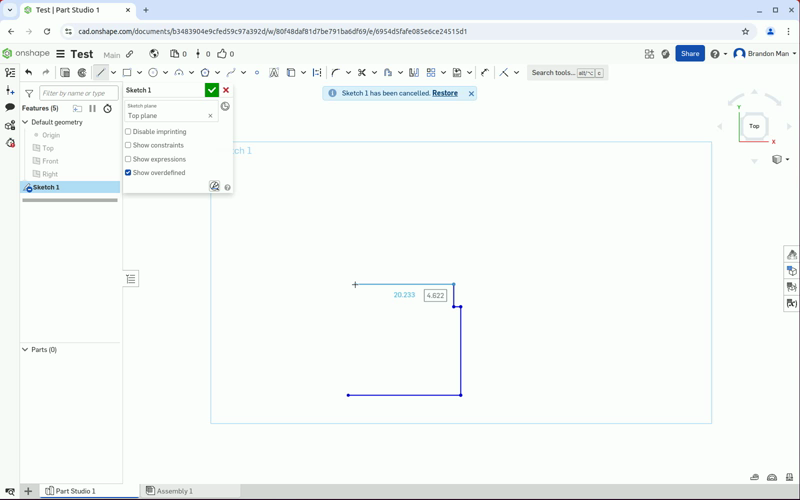
key_down(shift)
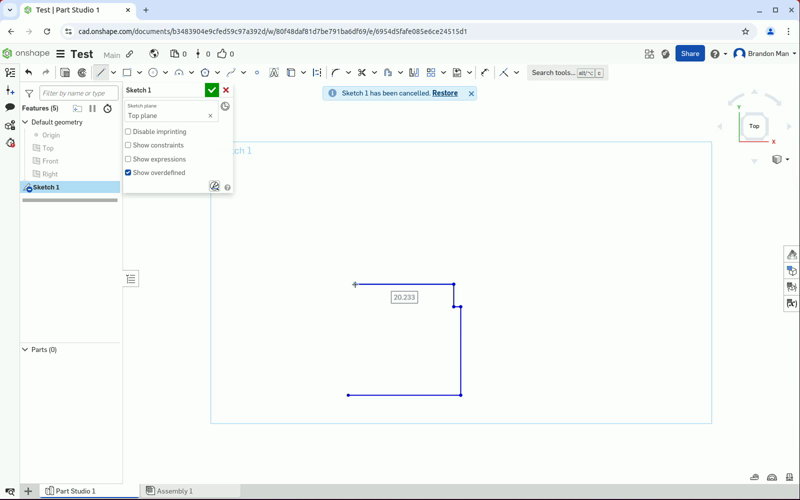
mouse_move(385, 284)
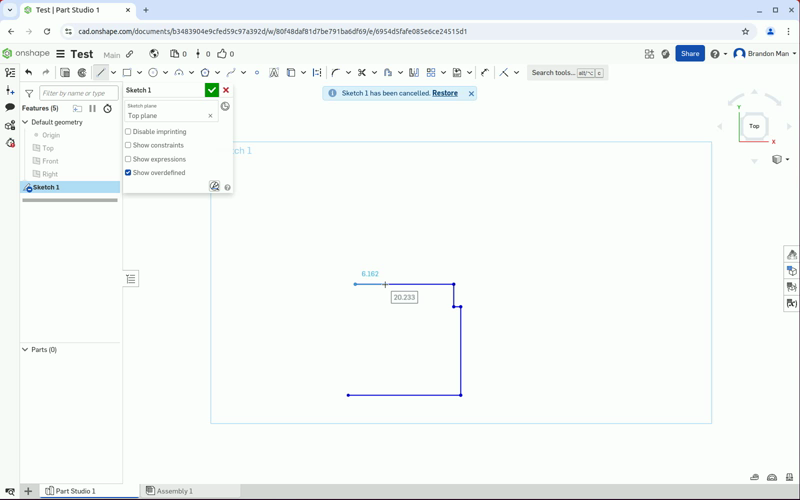
mouse_move(355, 306)
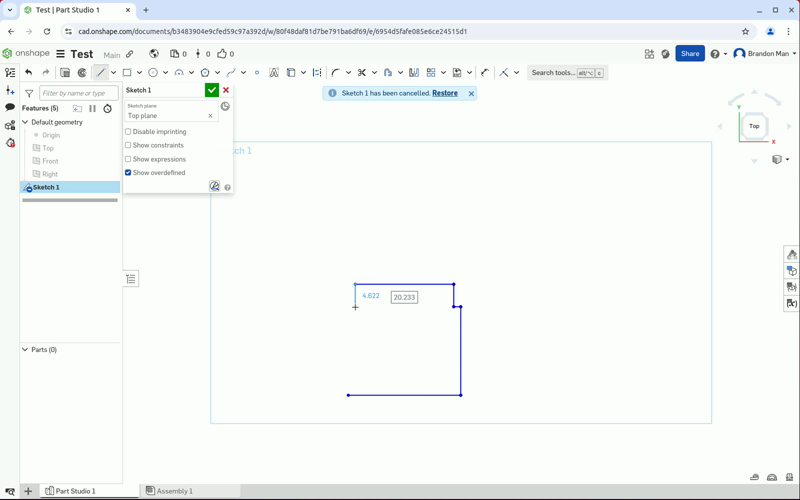
click(355, 306)
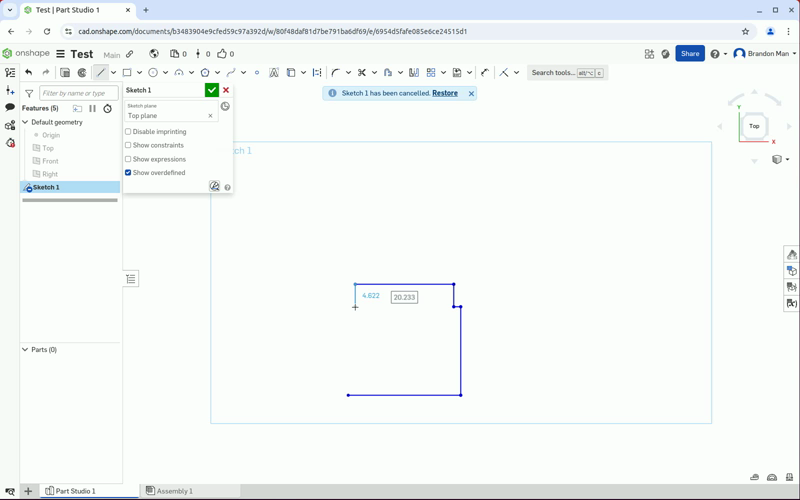
key_up(shift)
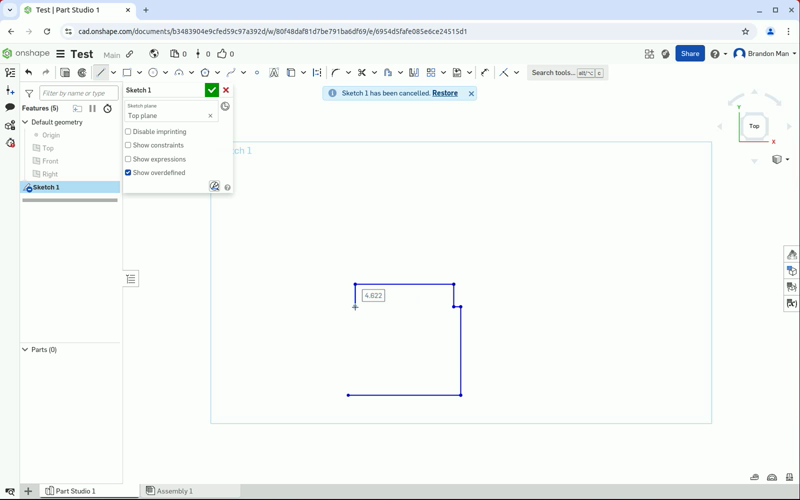
key_down(shift)
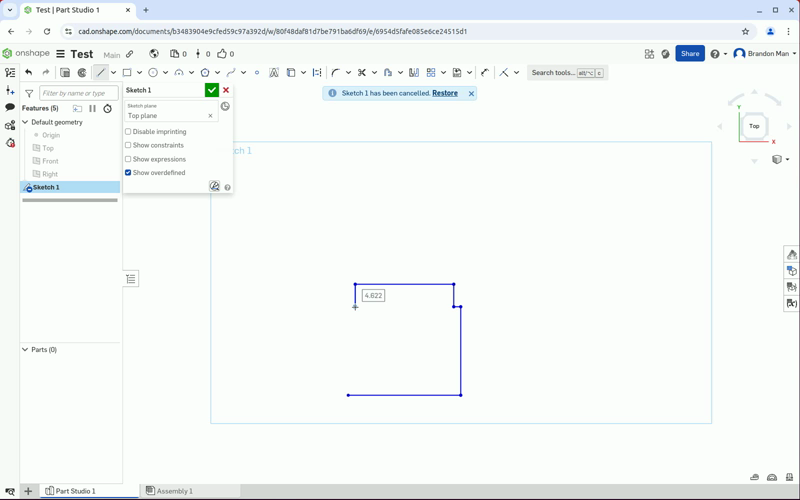
mouse_move(385, 306)
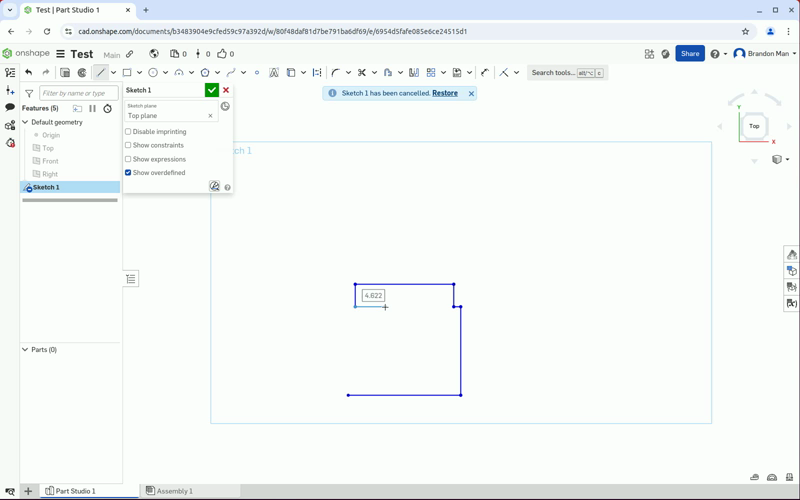
mouse_move(348, 306)
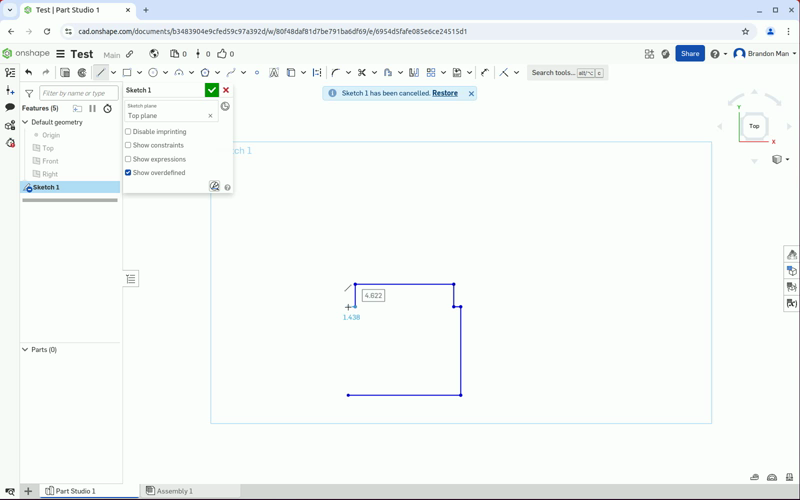
scroll(6)
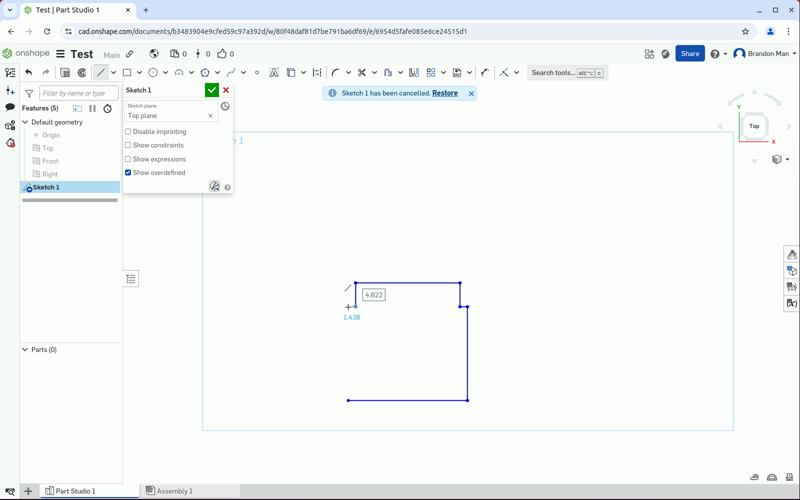
scroll(6)
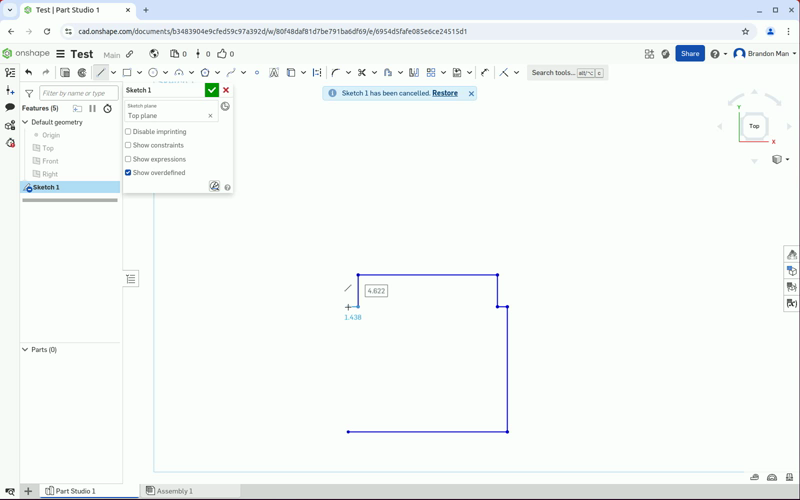
scroll(6)
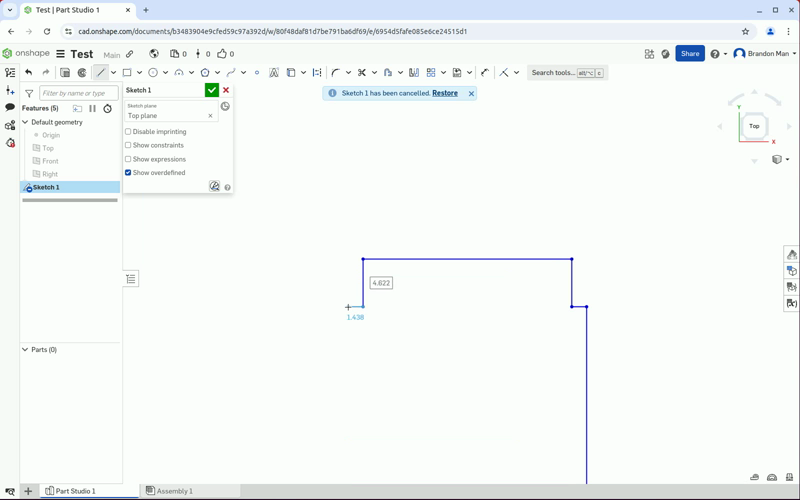
scroll(6)
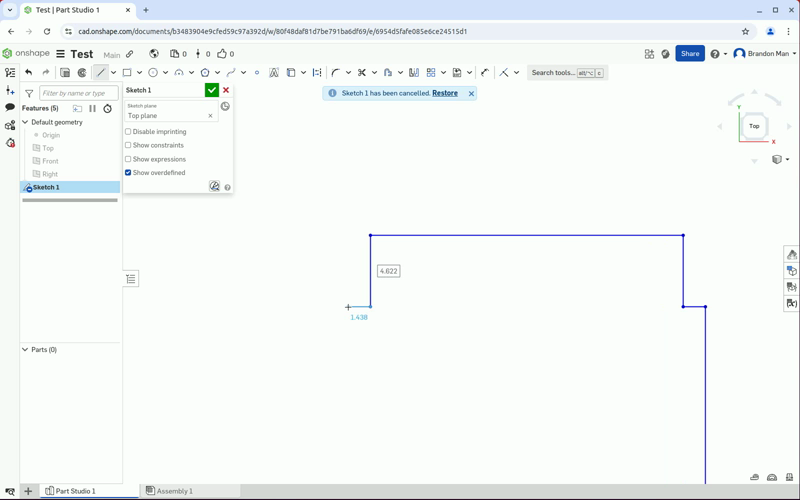
scroll(6)
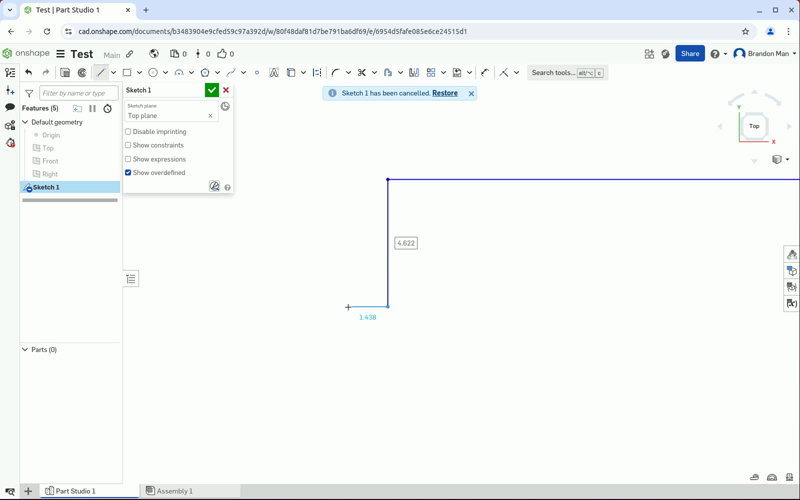
scroll(6)
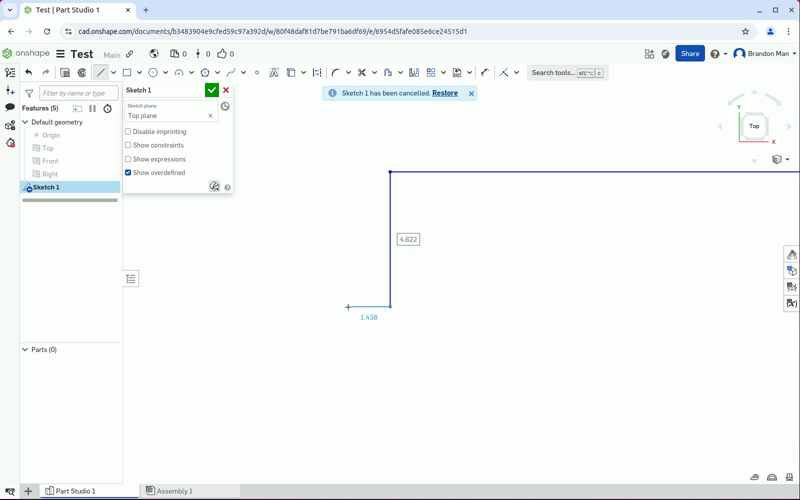
scroll(6)
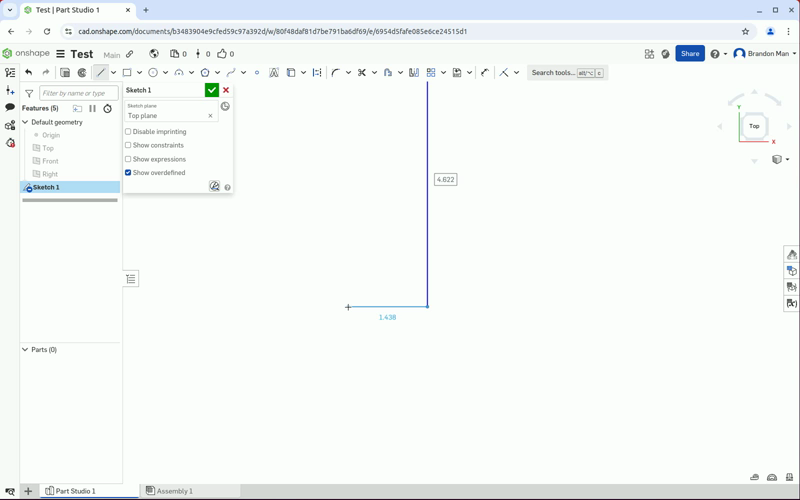
click(348, 306)
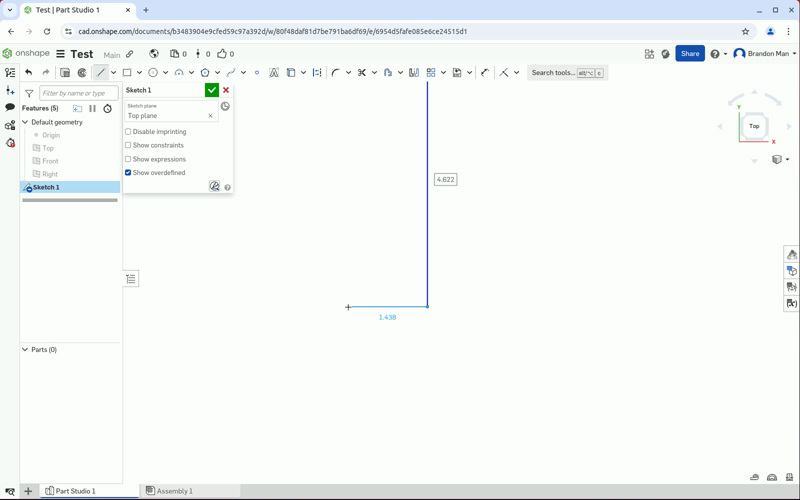
scroll(-6)
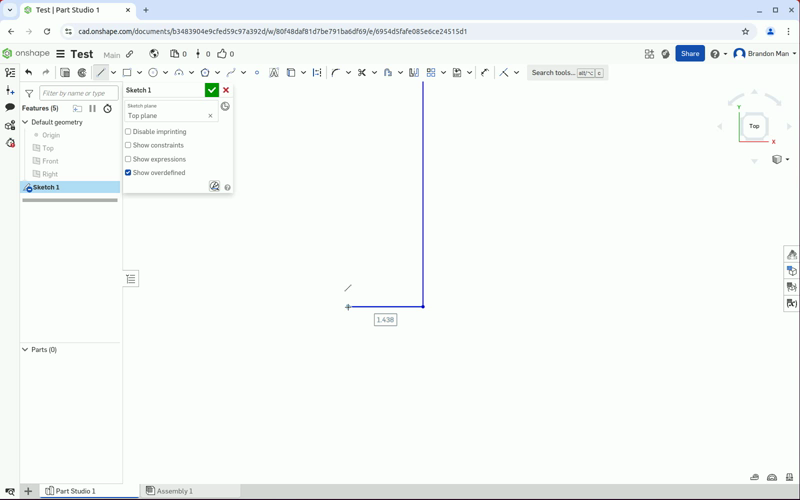
scroll(-6)
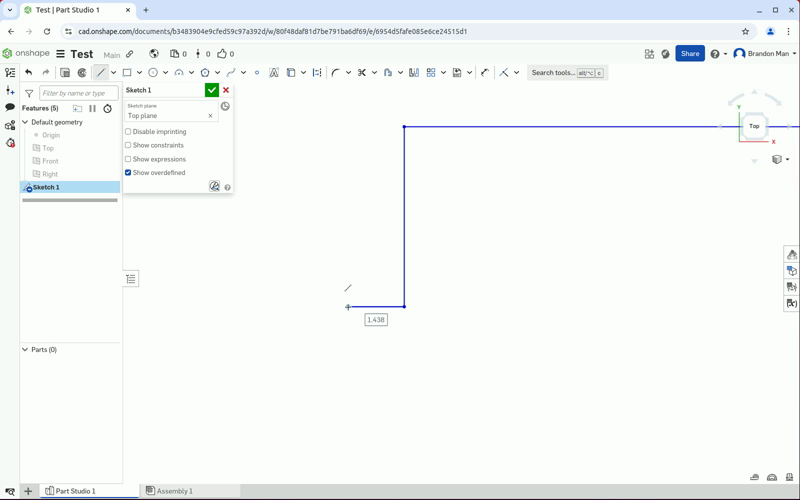
scroll(-6)
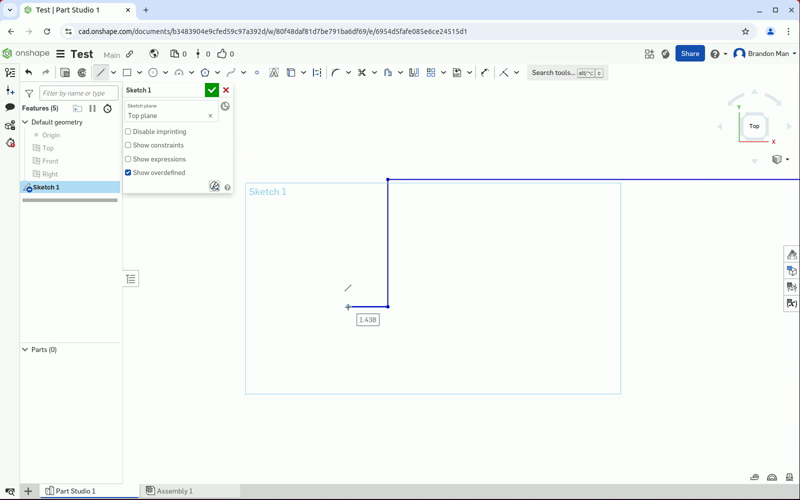
scroll(-6)
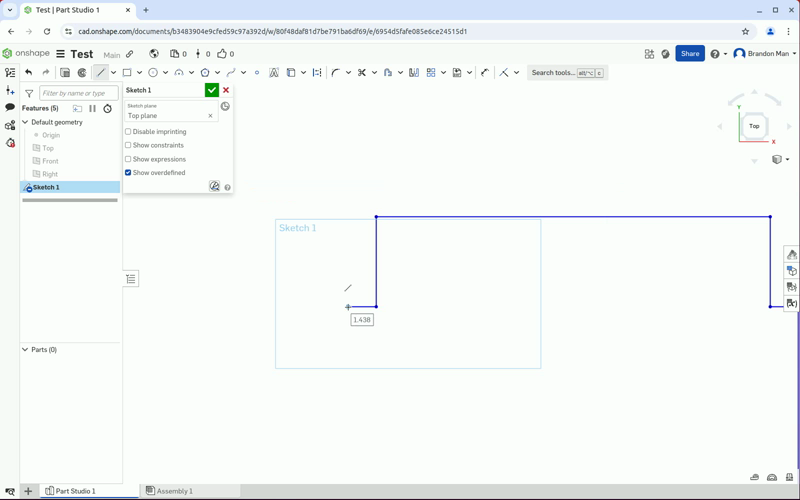
scroll(-6)
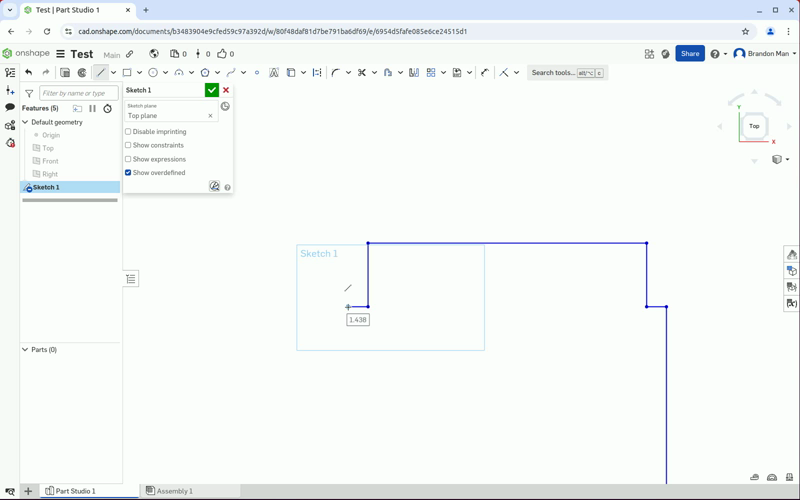
scroll(-6)
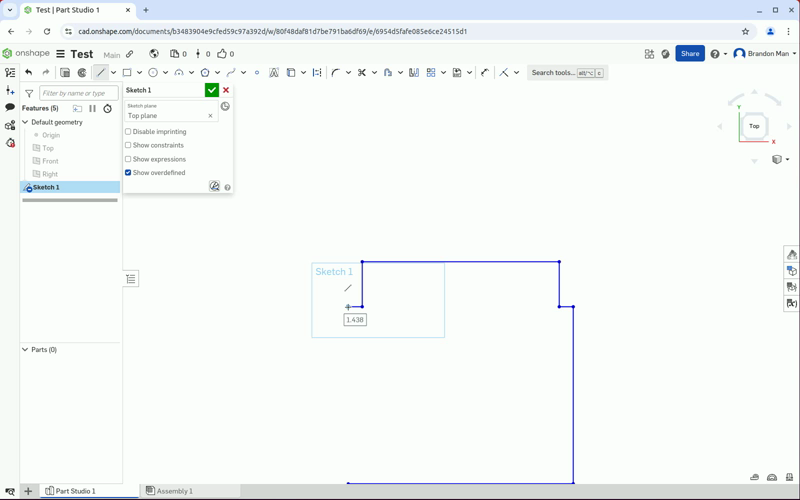
scroll(-6)
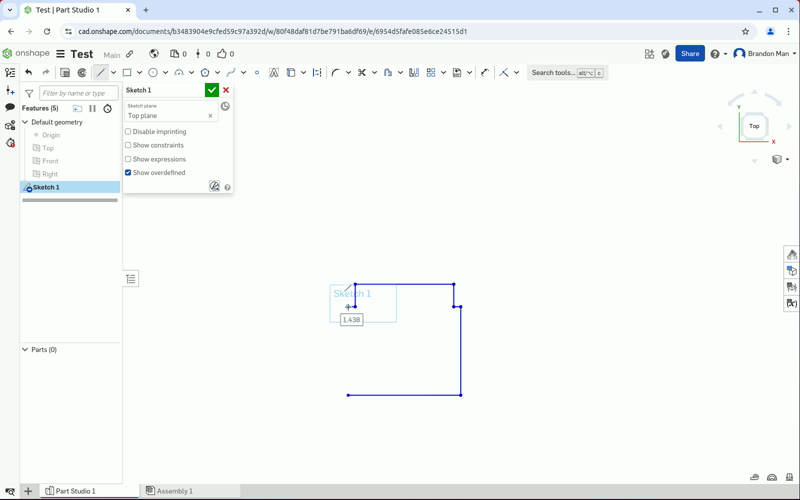
key_up(shift)
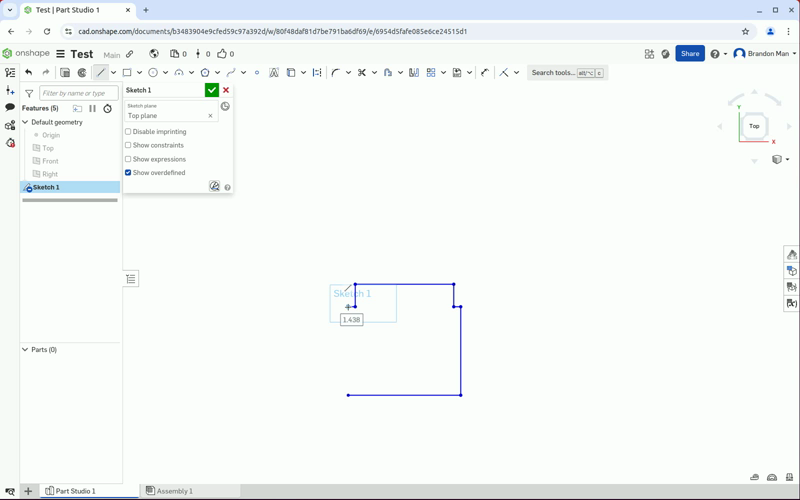
key_down(shift)
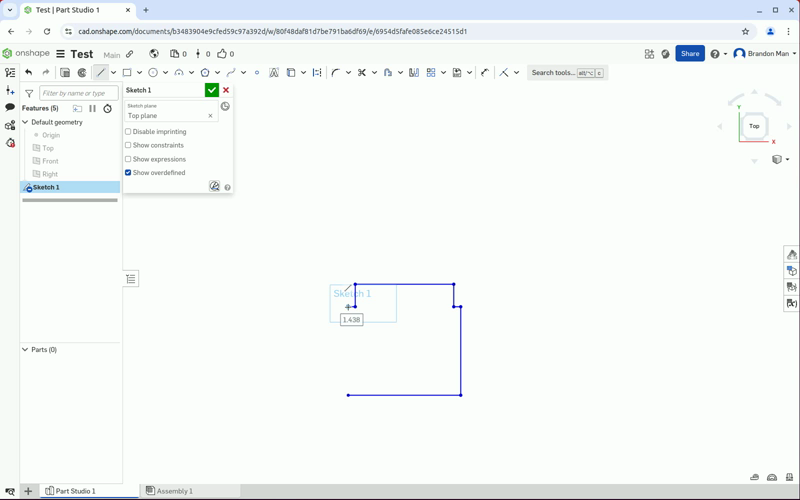
mouse_move(348, 395)
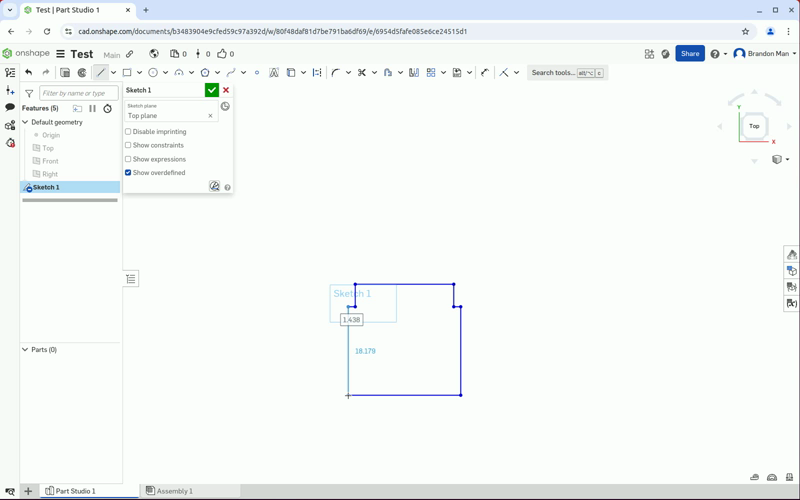
key_up(shift)
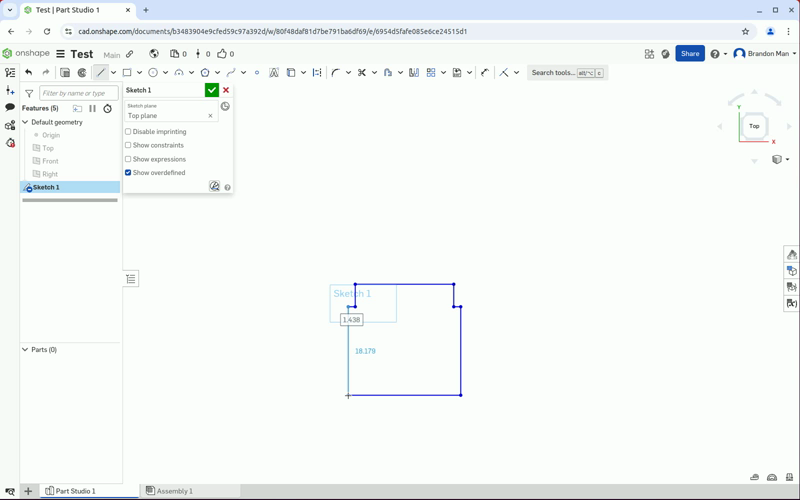
click(348, 395)
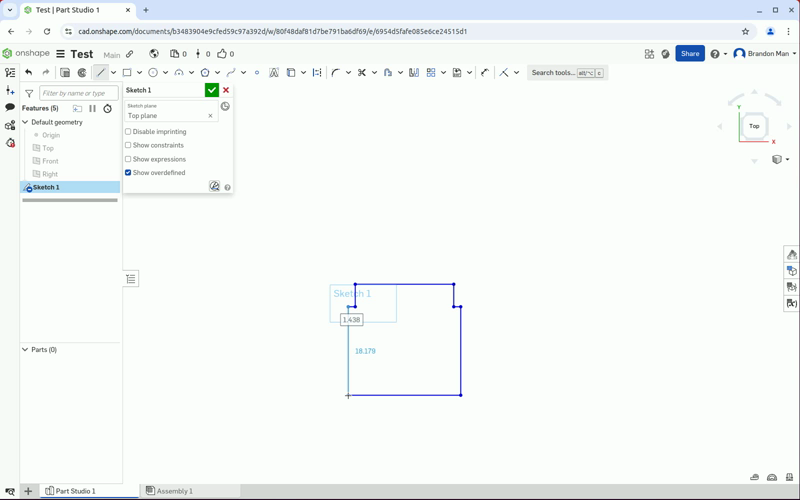
key(esc)
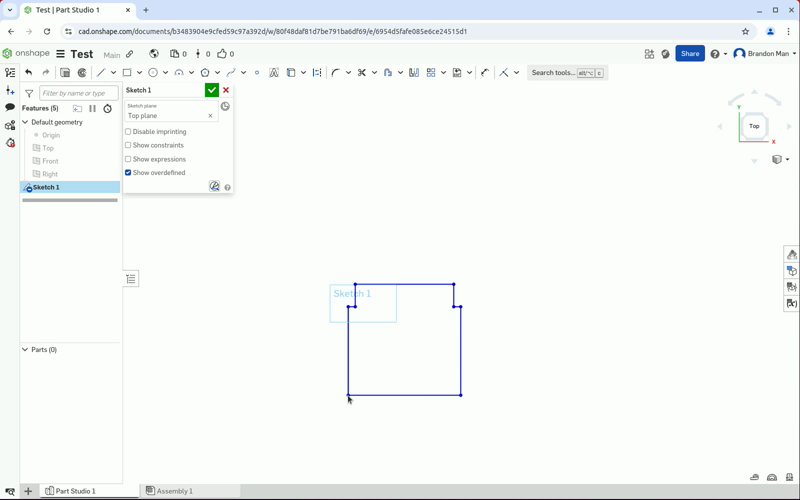
mouse_move(388, 319)
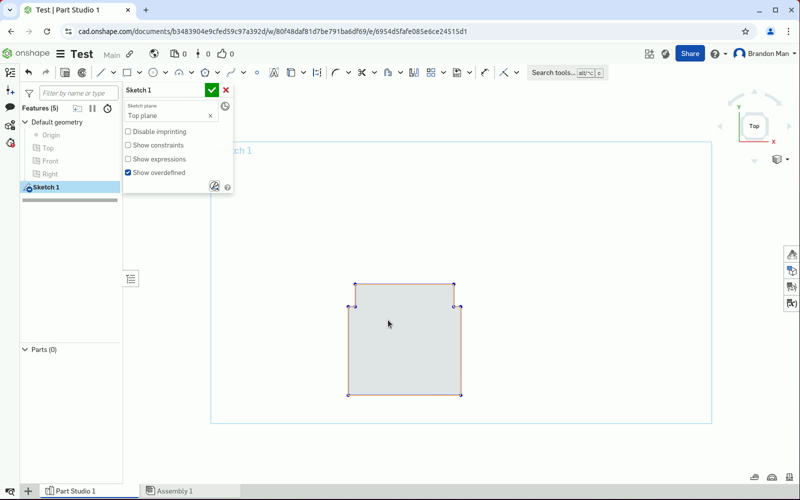
click(388, 319)
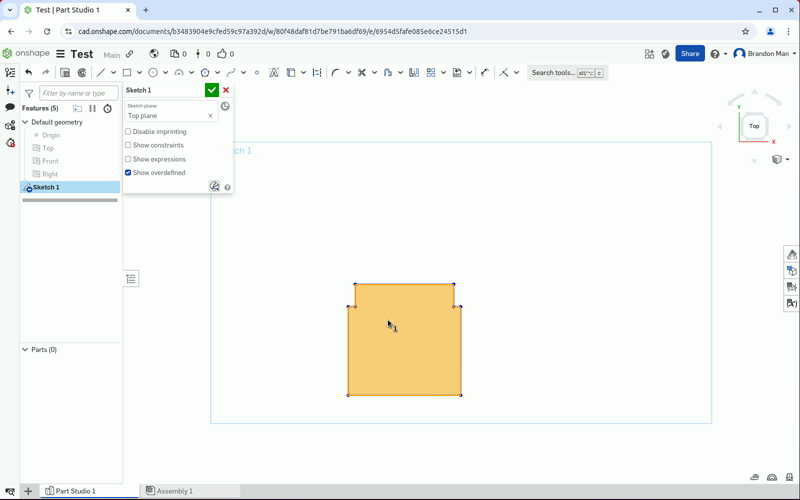
mouse_move(73, 352)
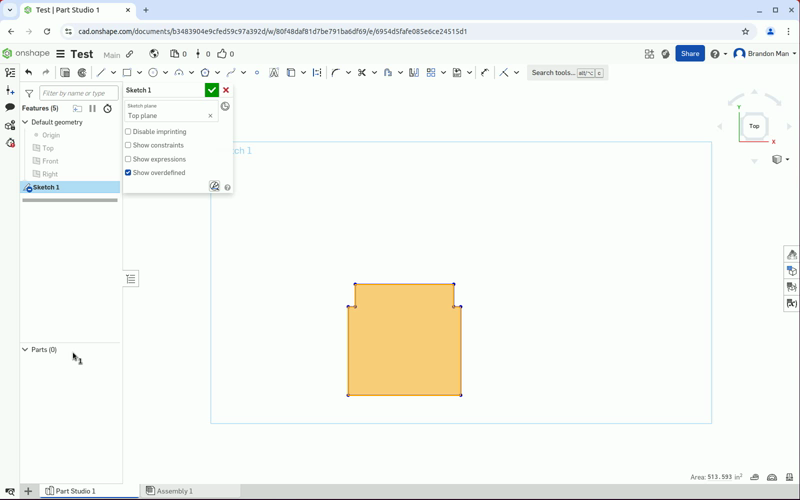
key(shift+y)
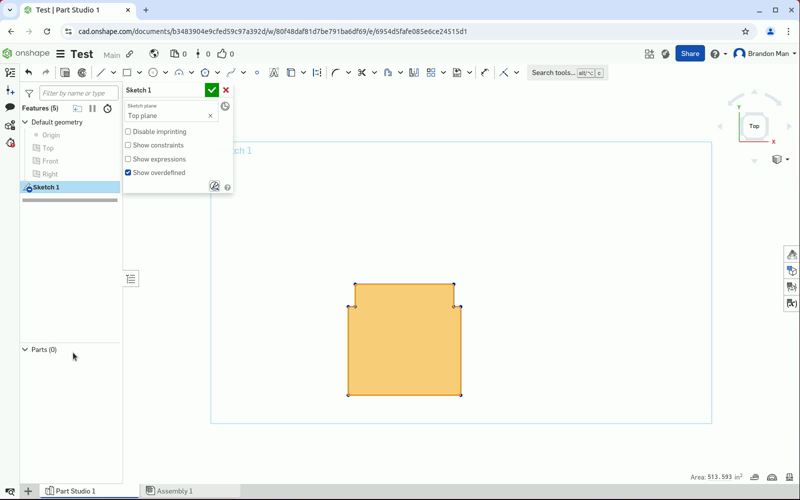
key(shift+e)
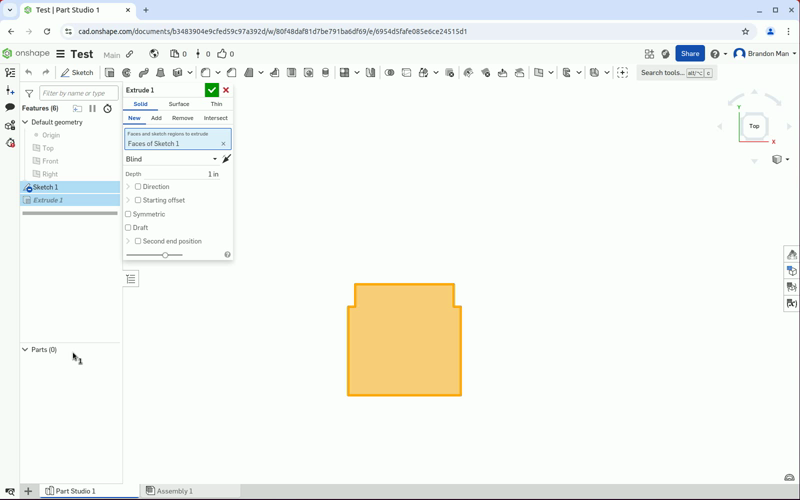
mouse_move(143, 106)
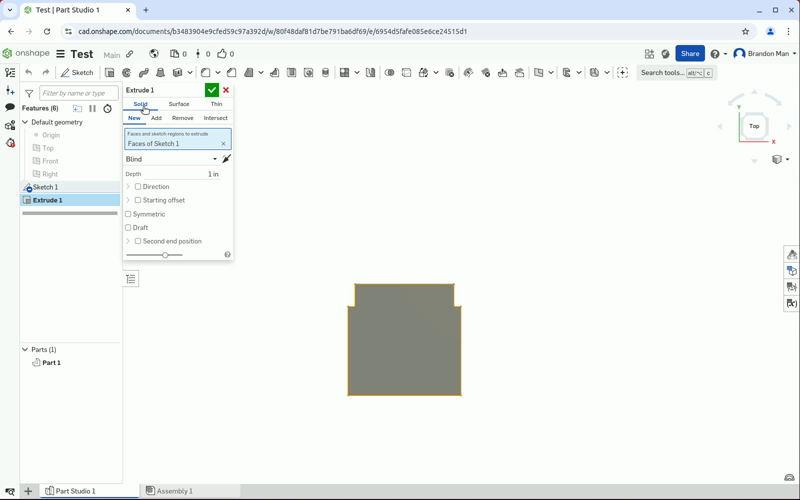
click(143, 106)
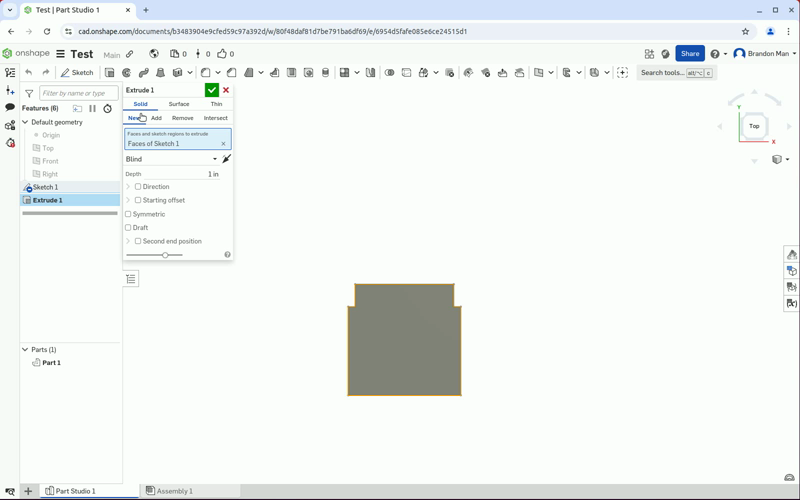
mouse_move(137, 120)
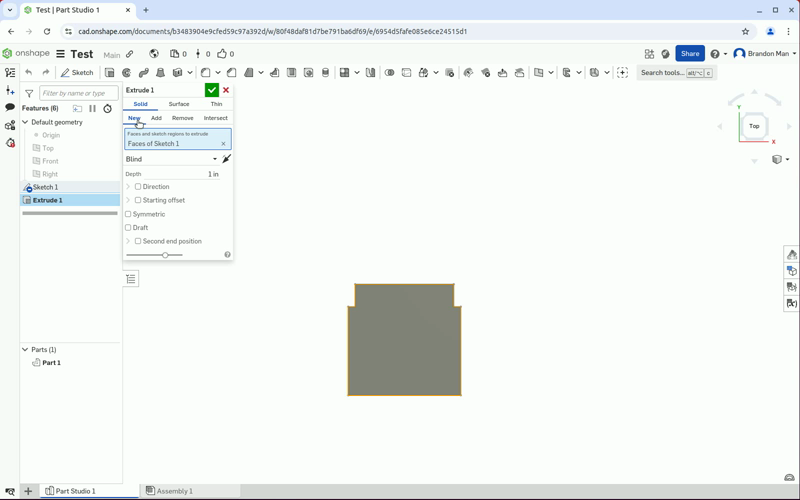
click(137, 120)
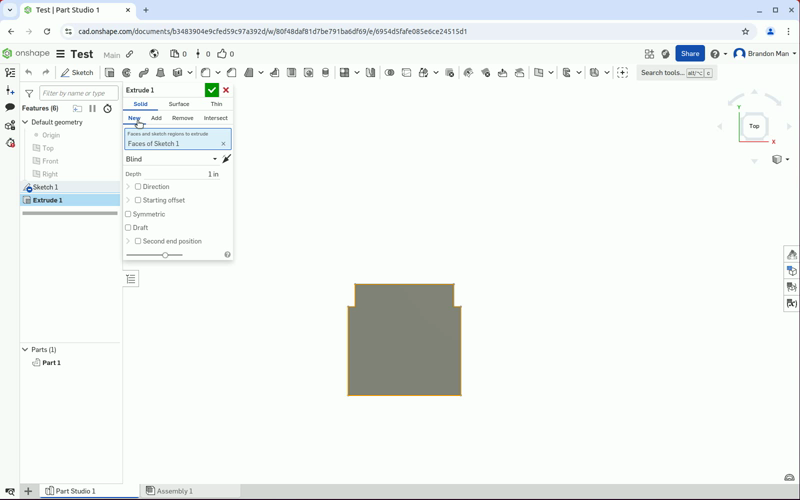
key(tab, 4)
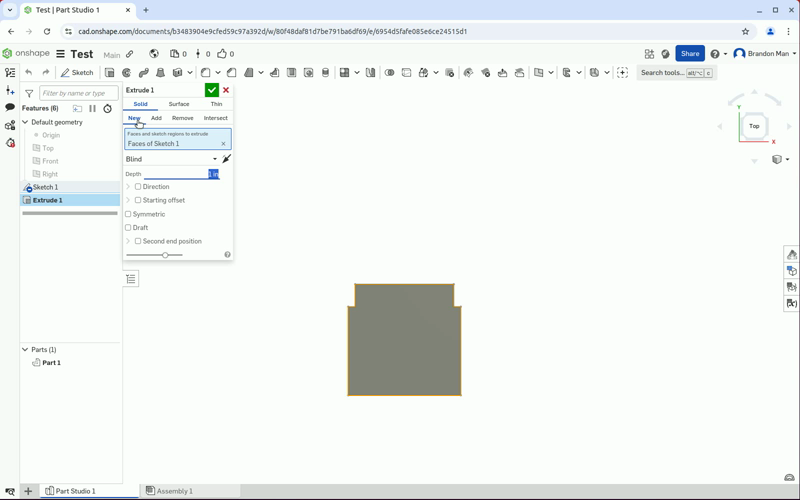
text(-0.241)
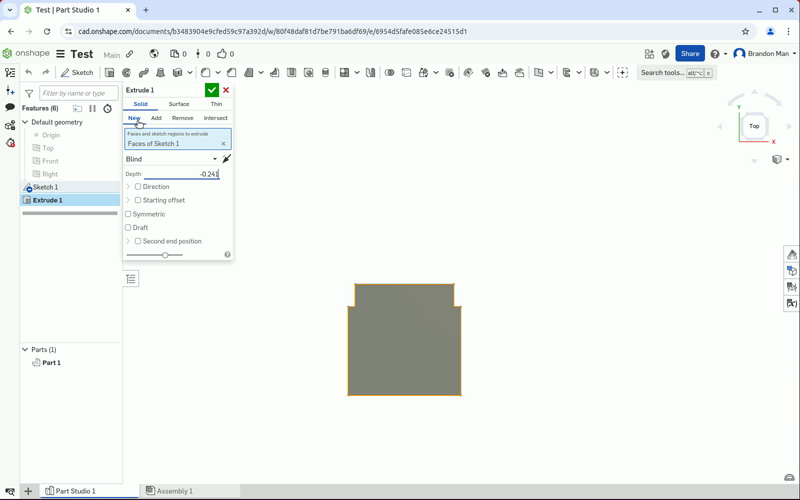
key(enter)
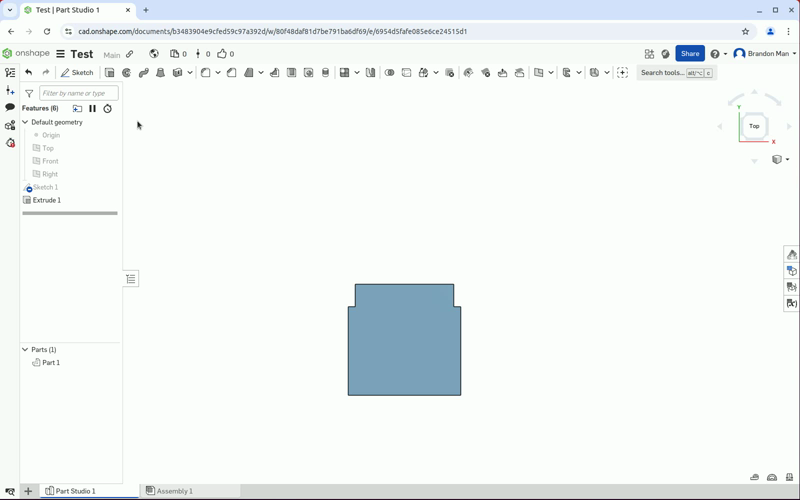
key(shift+h)
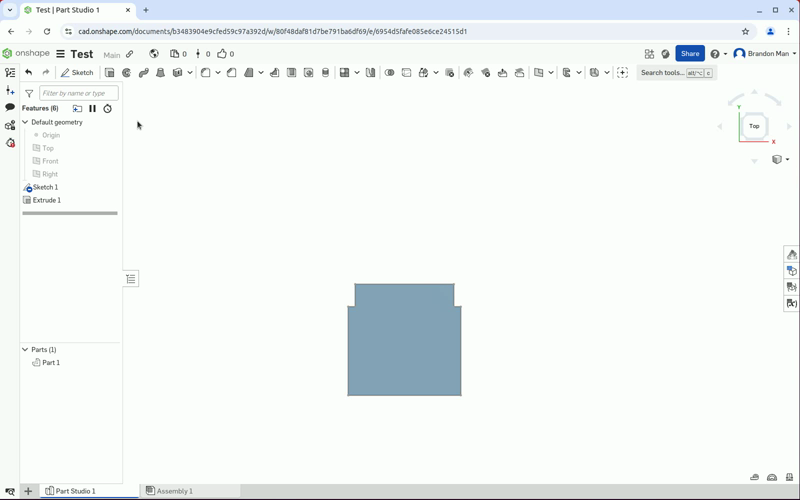
key(shift+h)
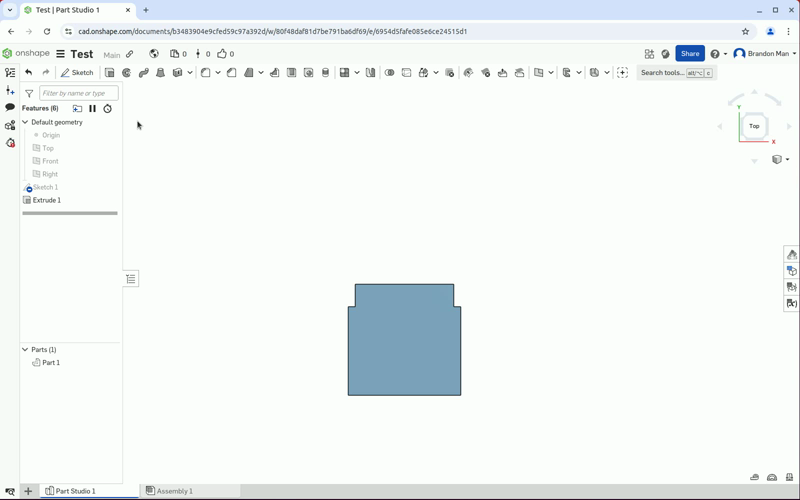
mouse_move(73, 189)
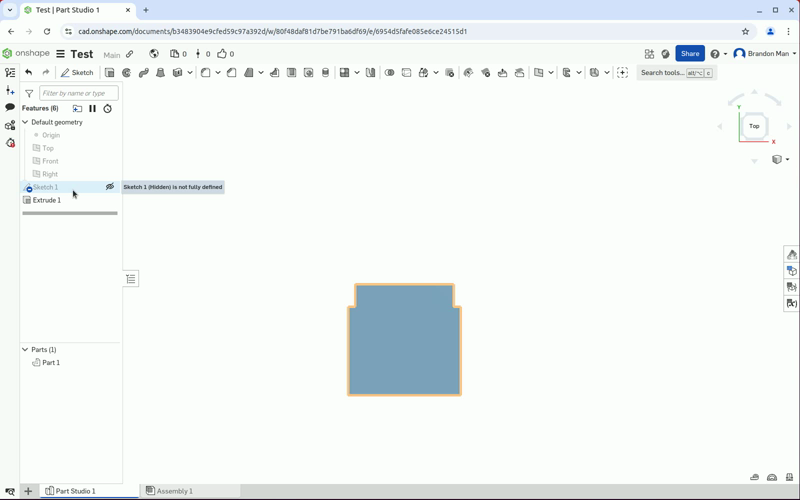
click(73, 189)
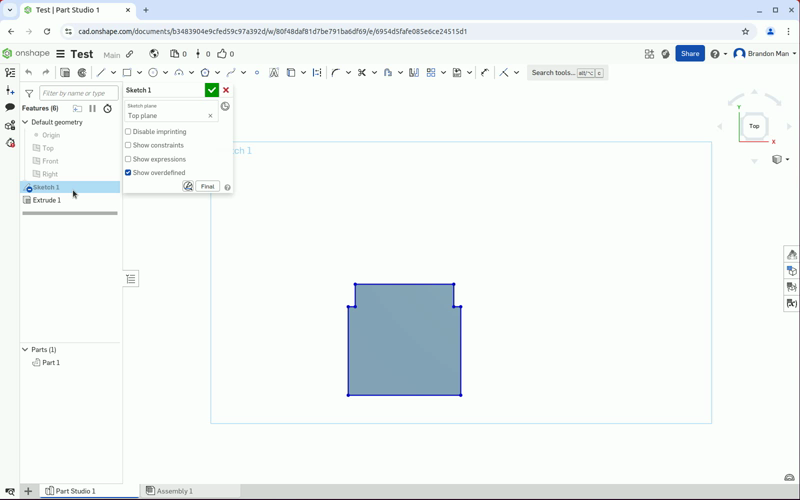
mouse_move(229, 92)
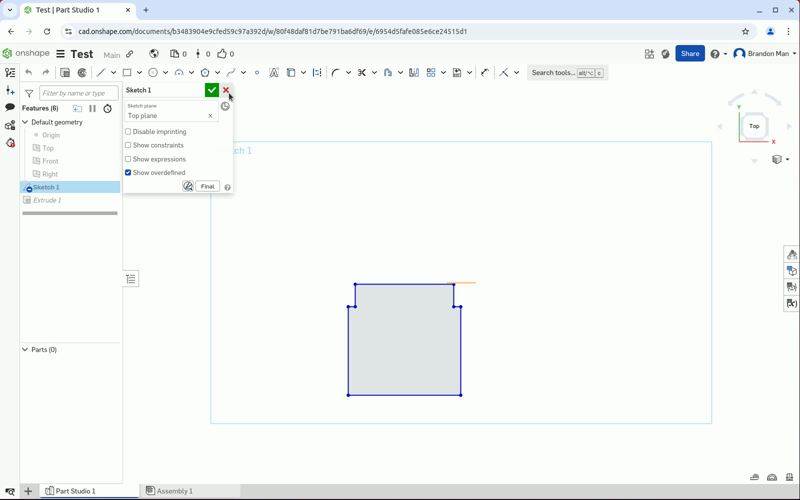
click(229, 92)
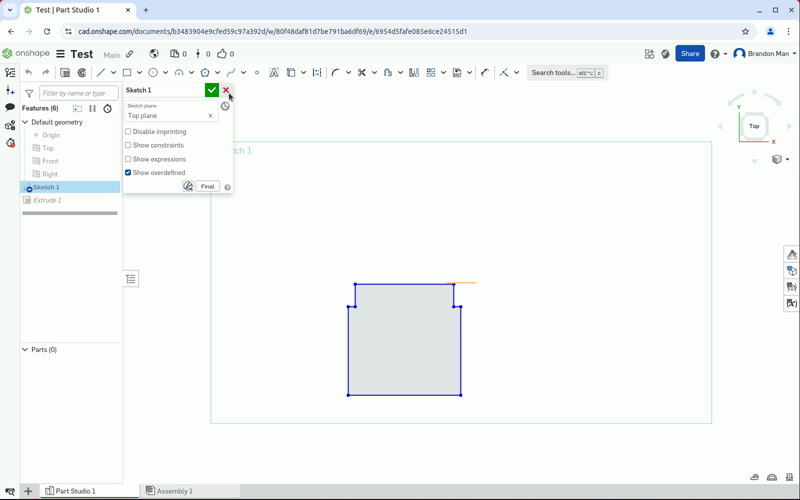
key(shift+s)
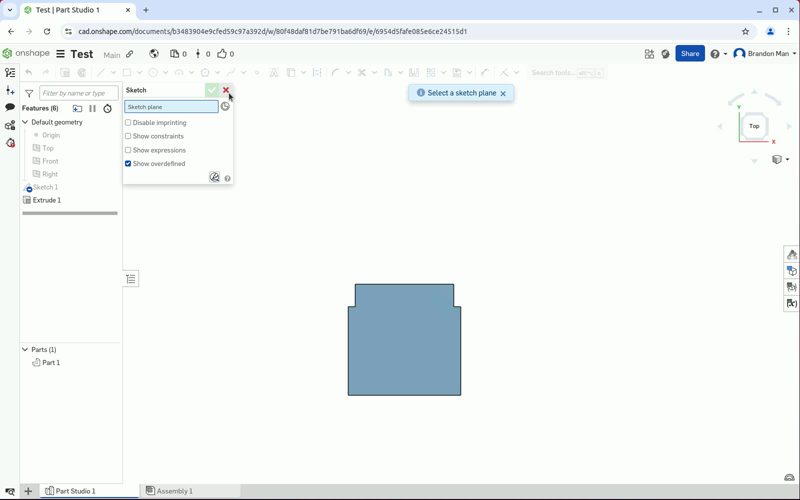
mouse_move(73, 150)
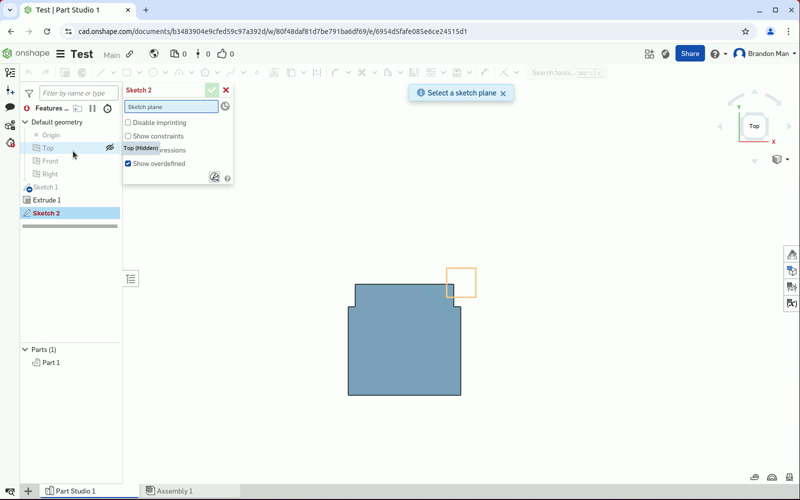
click(73, 150)
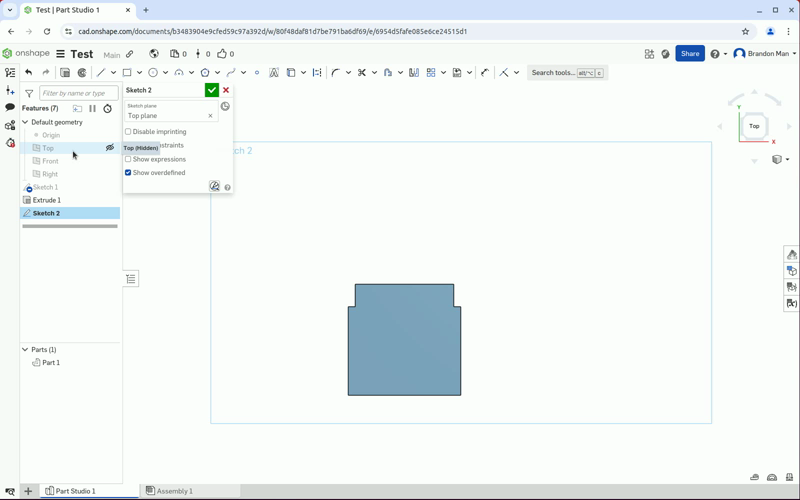
mouse_move(73, 352)
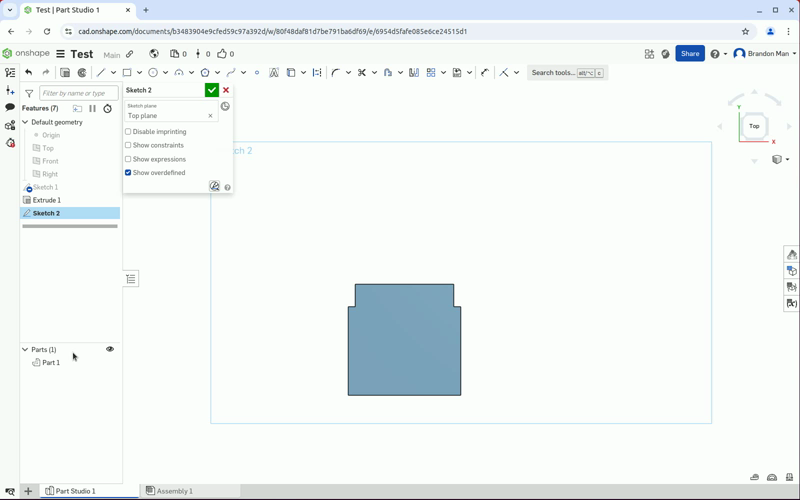
key(y)
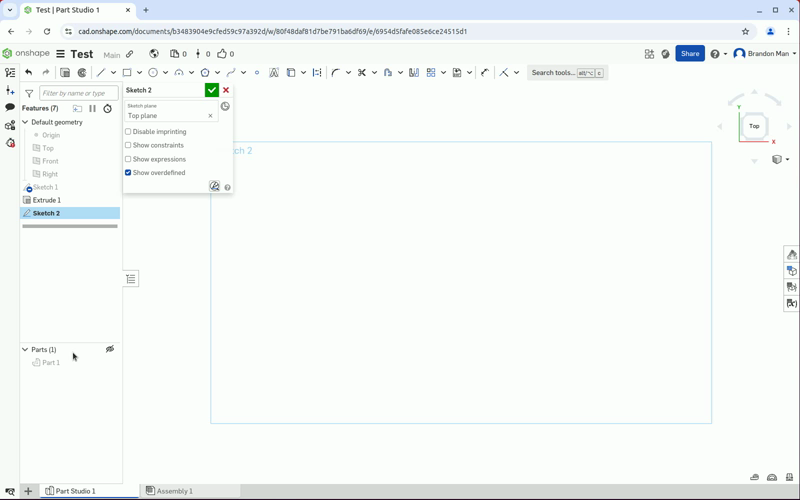
key(l)
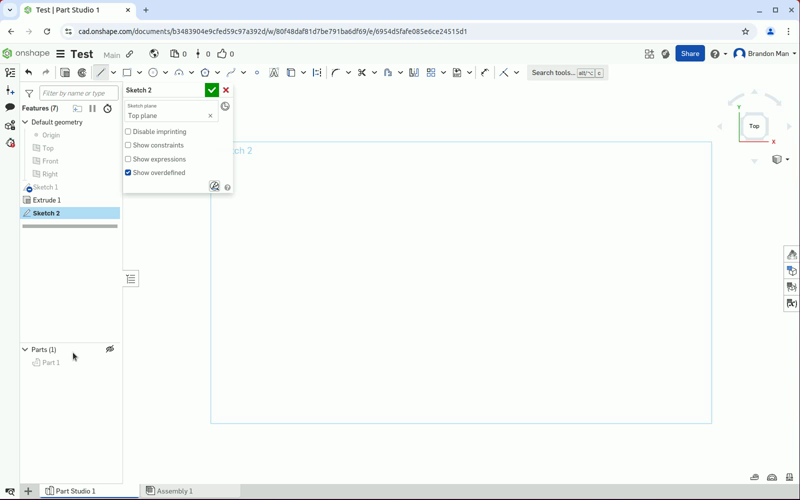
key_down(shift)
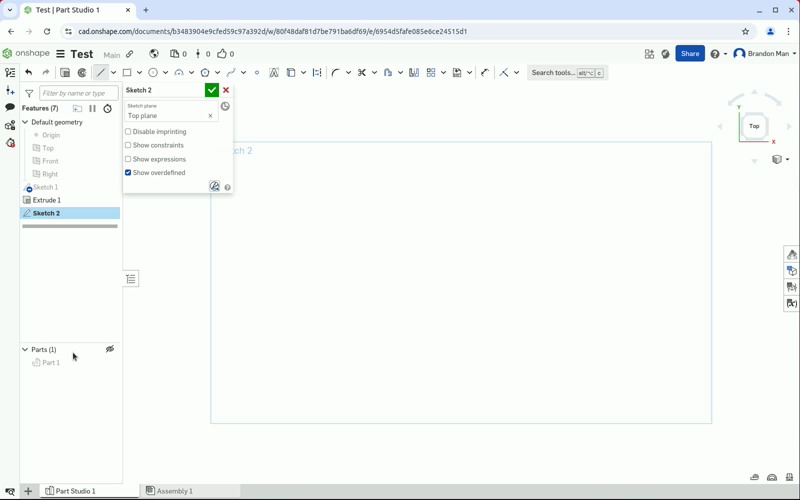
mouse_move(348, 306)
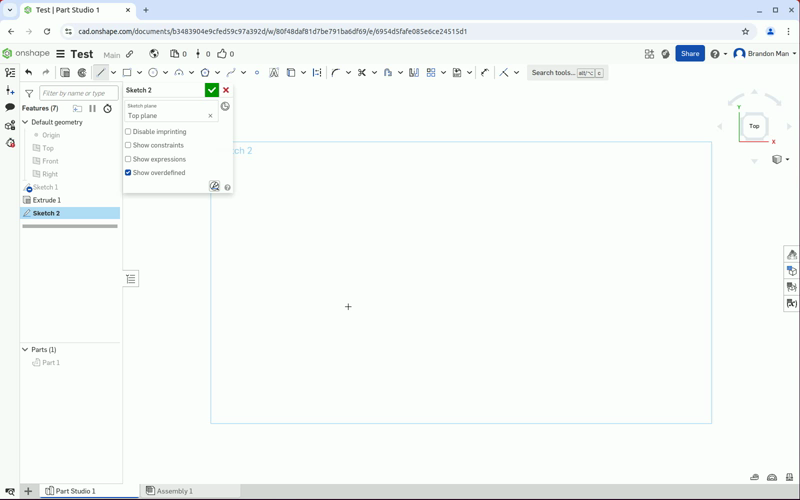
click(348, 306)
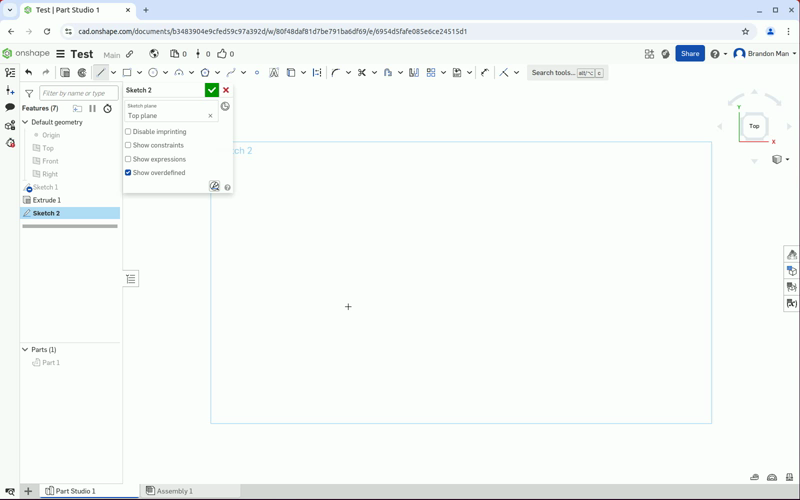
key_up(shift)
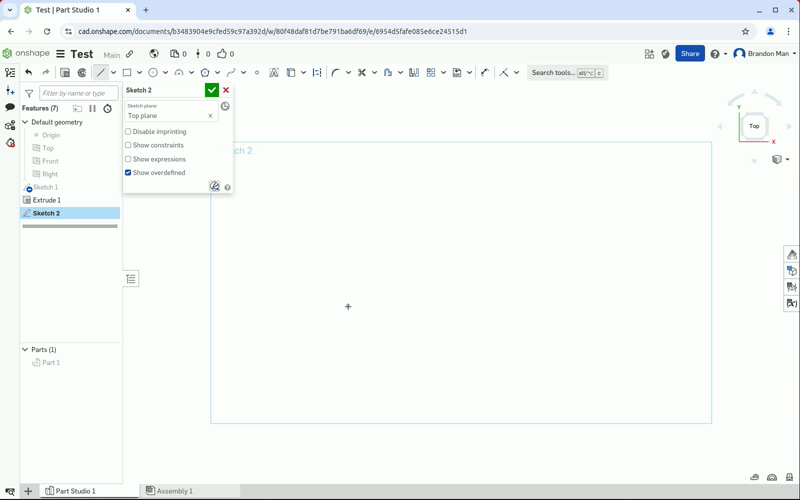
key_down(shift)
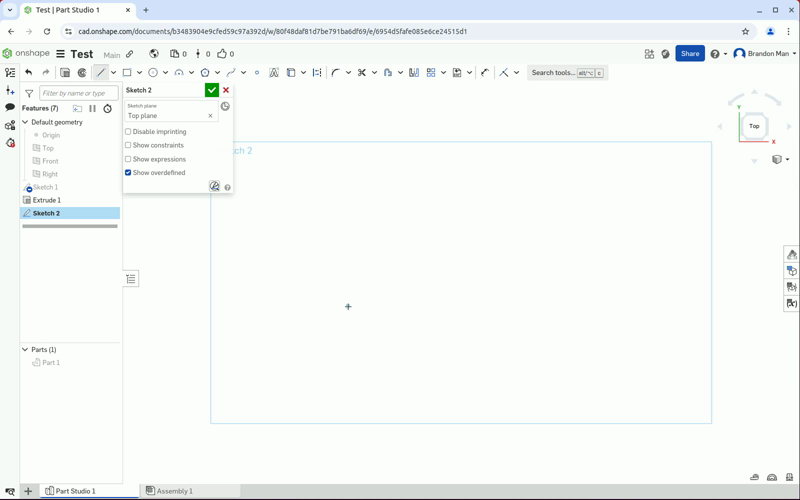
mouse_move(378, 306)
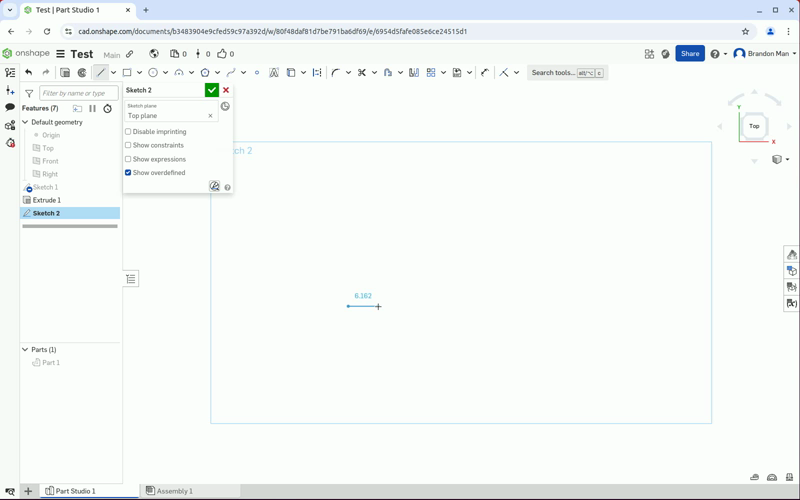
mouse_move(355, 306)
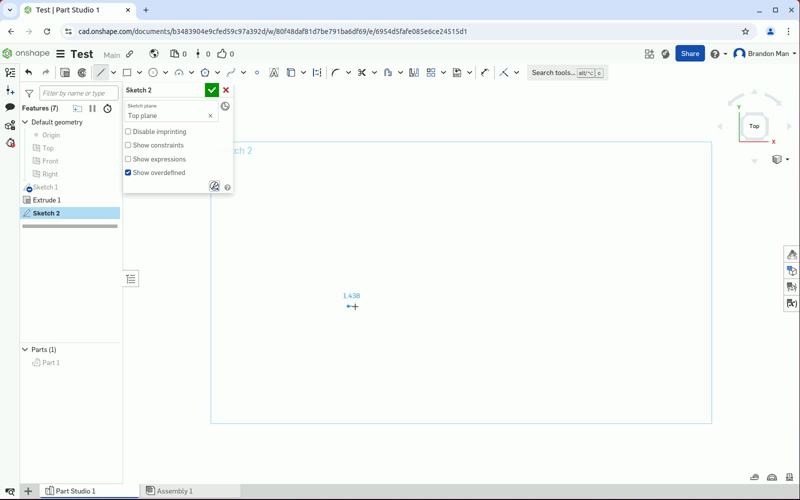
scroll(6)
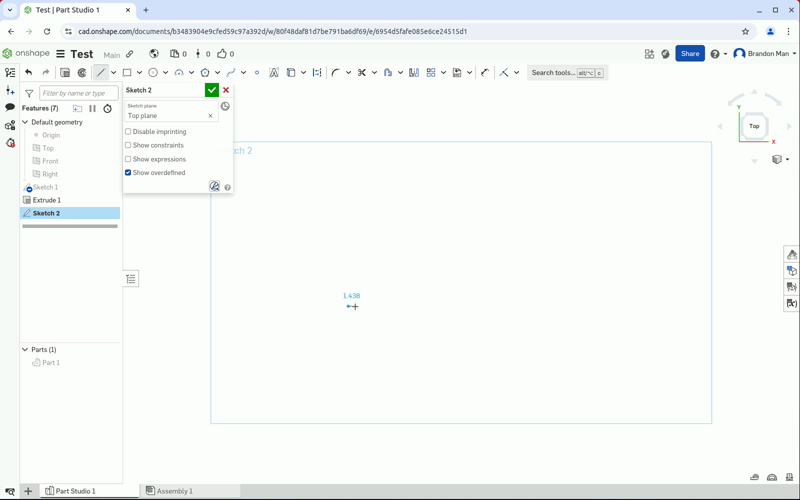
scroll(6)
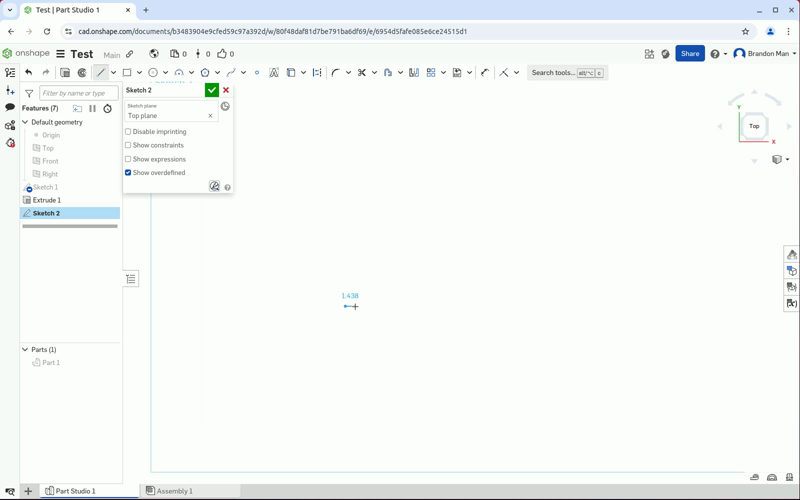
scroll(6)
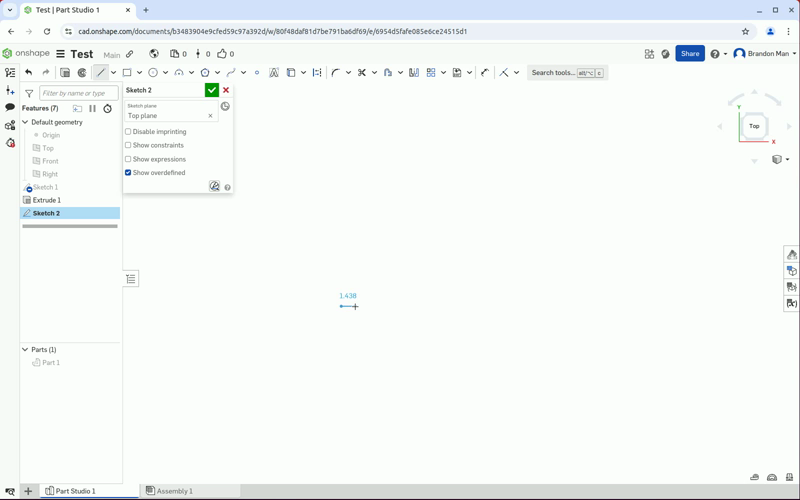
scroll(6)
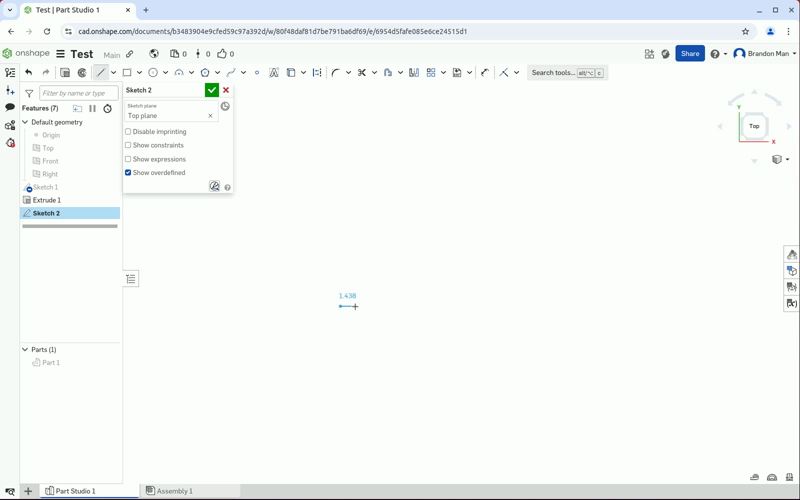
scroll(6)
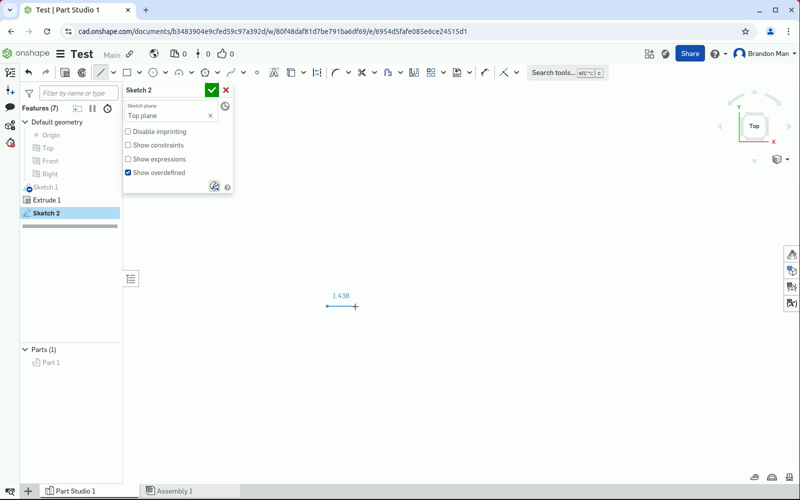
scroll(6)
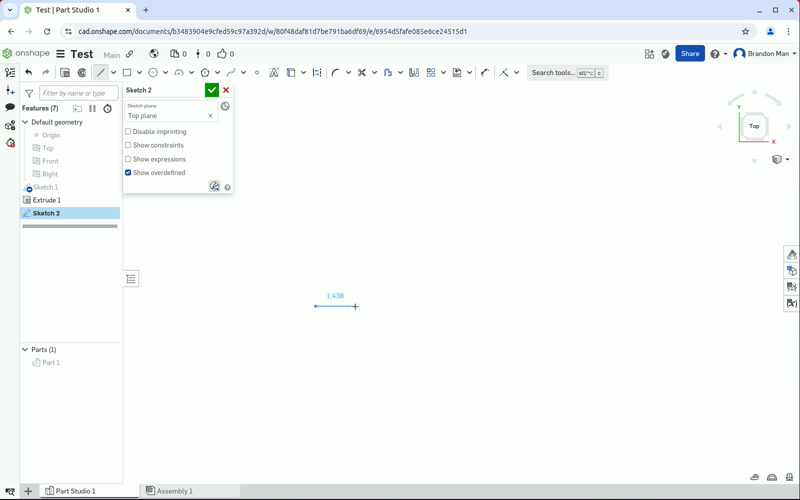
scroll(6)
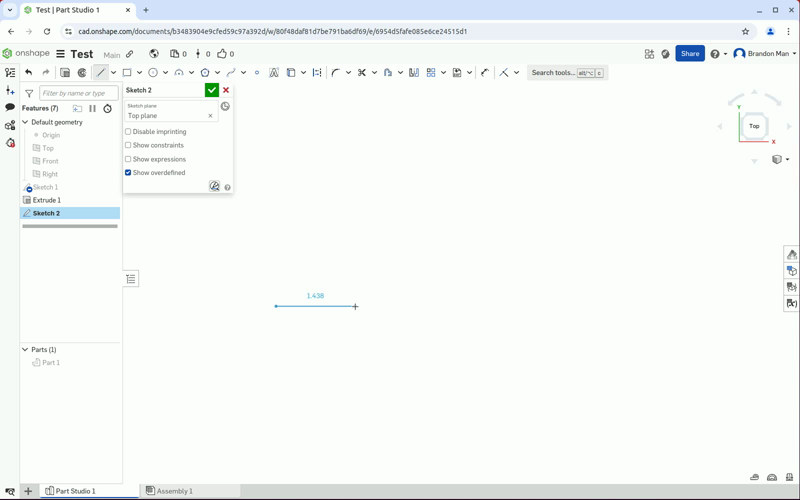
click(355, 306)
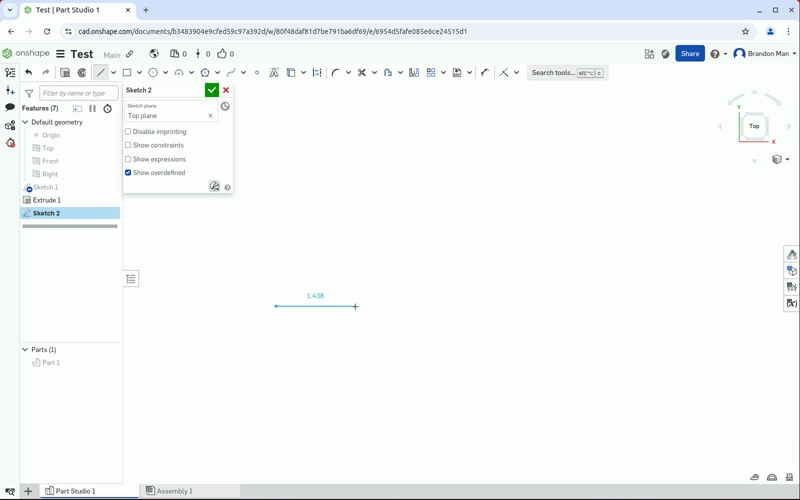
scroll(-6)
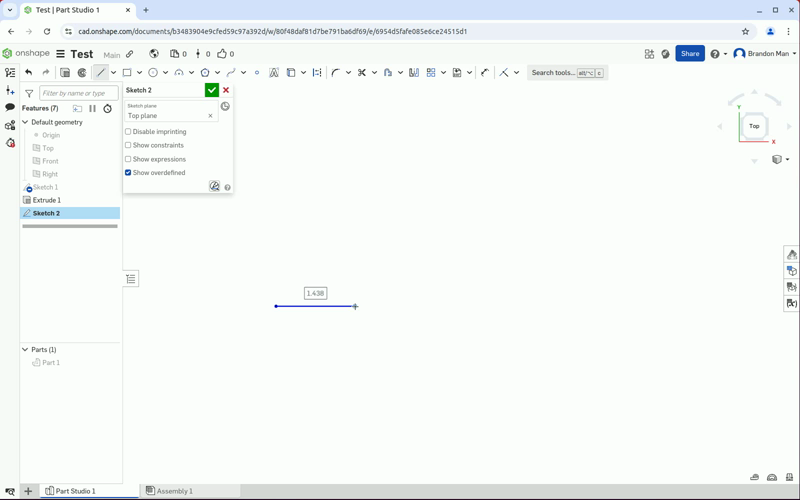
scroll(-6)
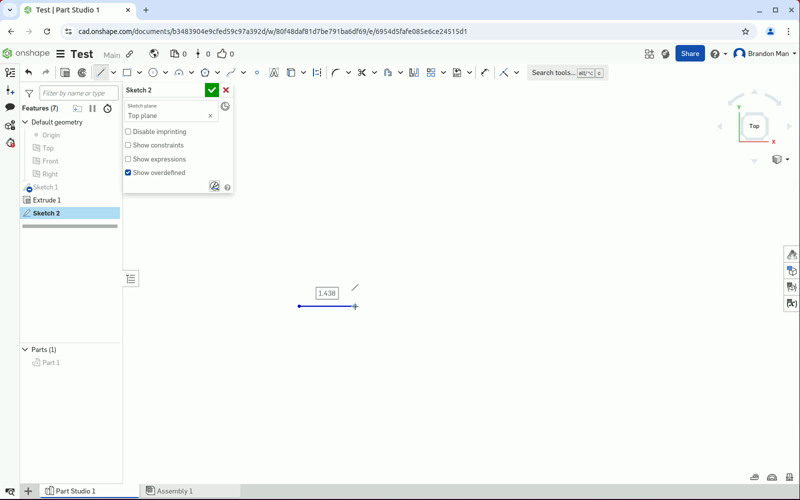
scroll(-6)
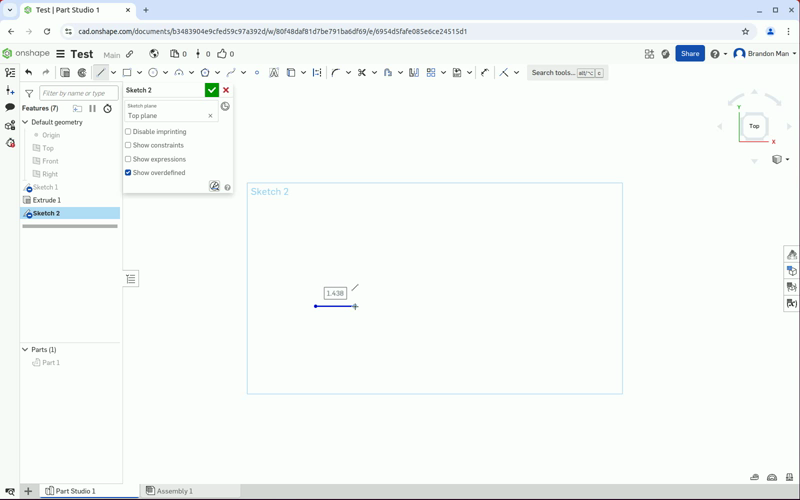
scroll(-6)
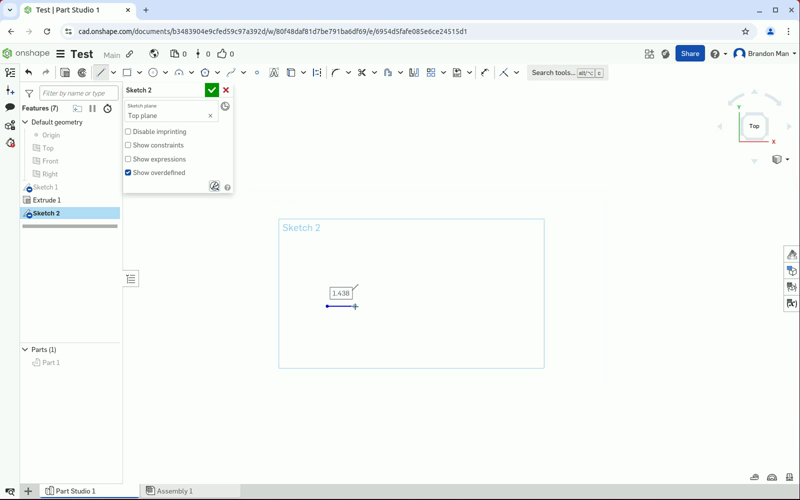
scroll(-6)
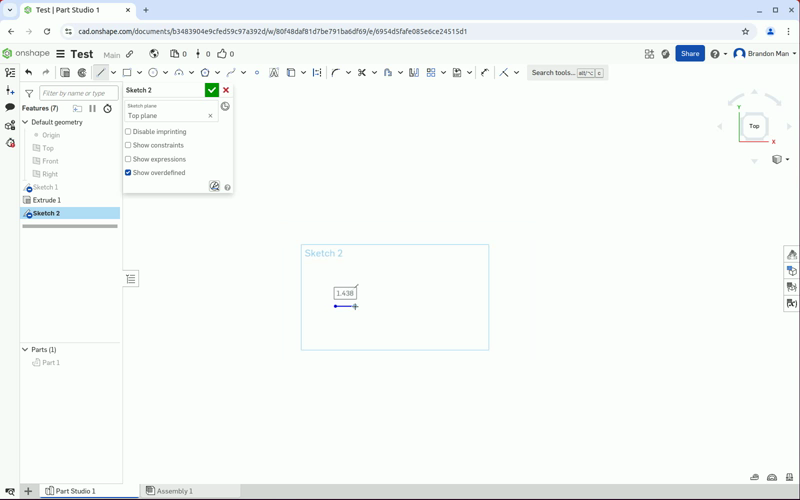
scroll(-6)
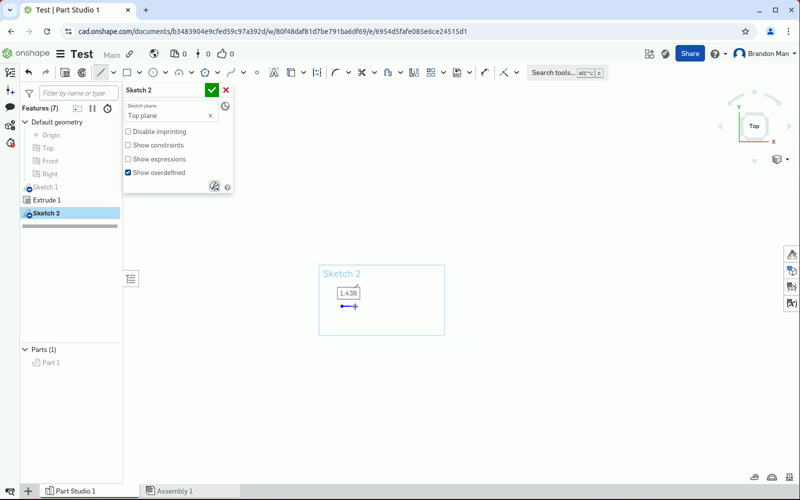
scroll(-6)
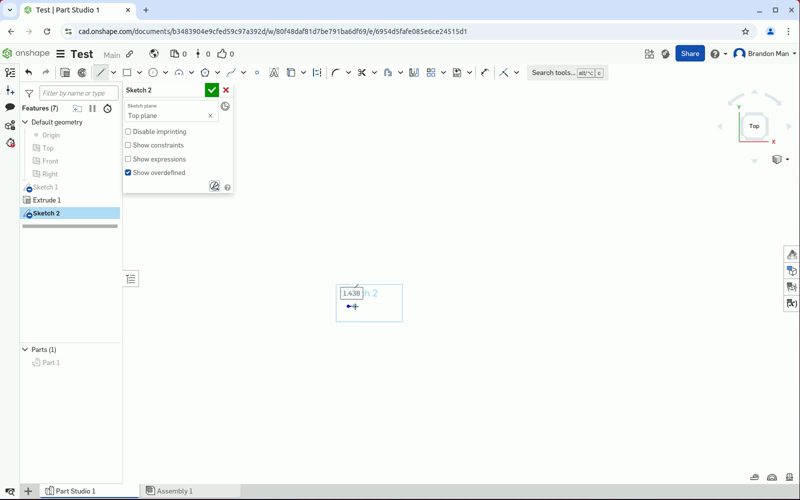
key_up(shift)
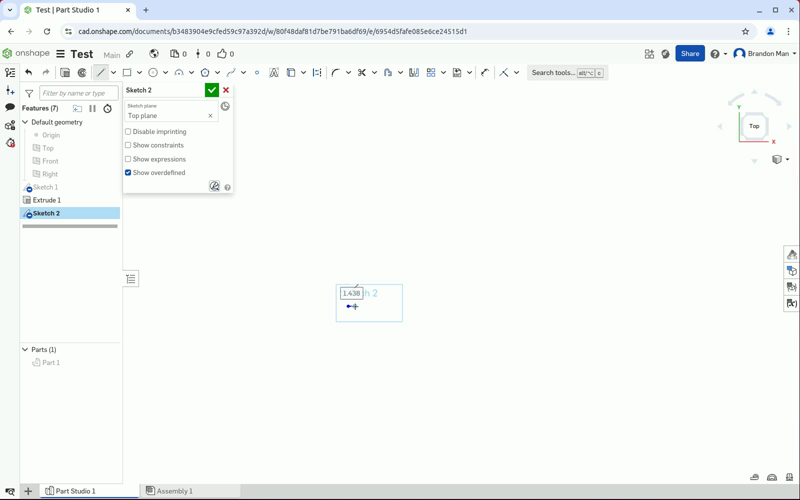
key_down(shift)
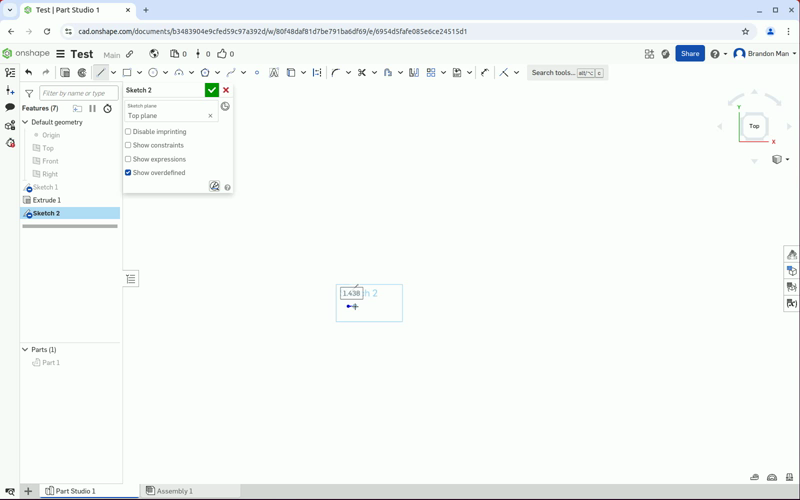
mouse_move(385, 306)
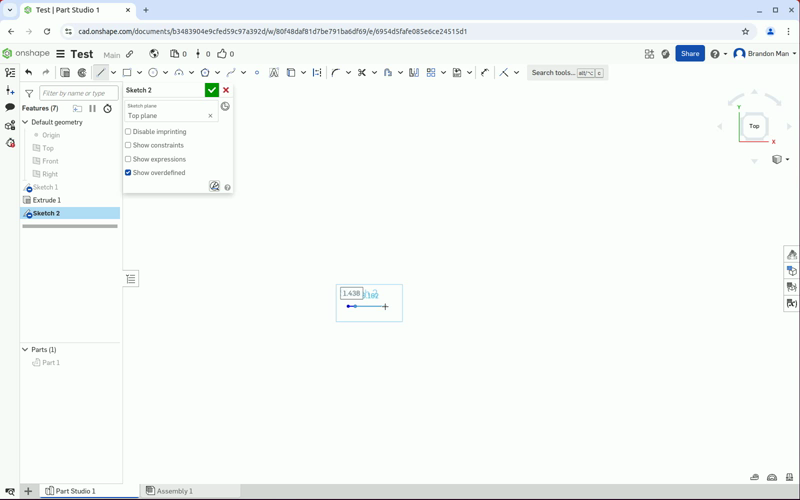
mouse_move(355, 283)
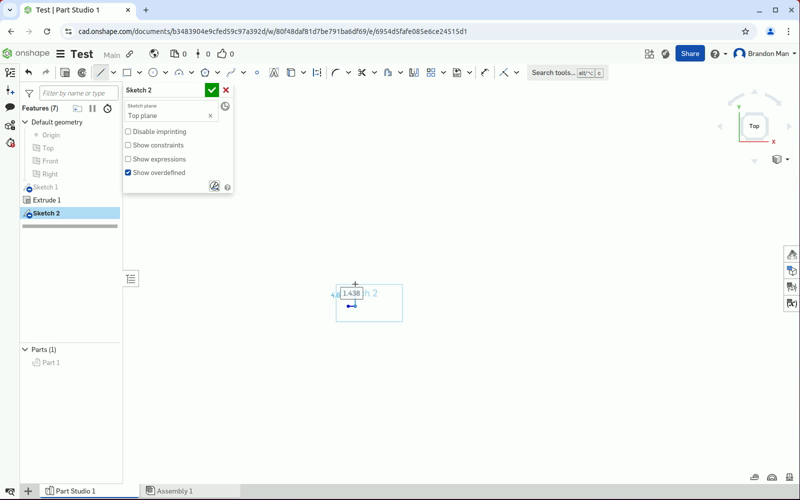
click(355, 283)
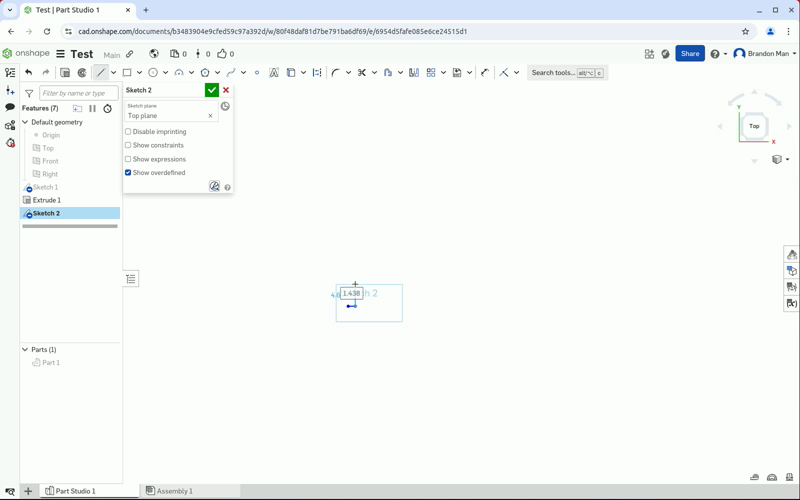
key_up(shift)
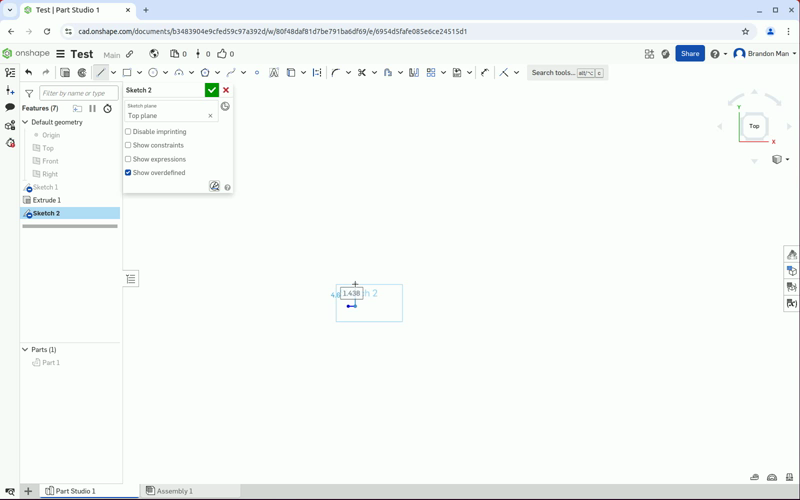
key_down(shift)
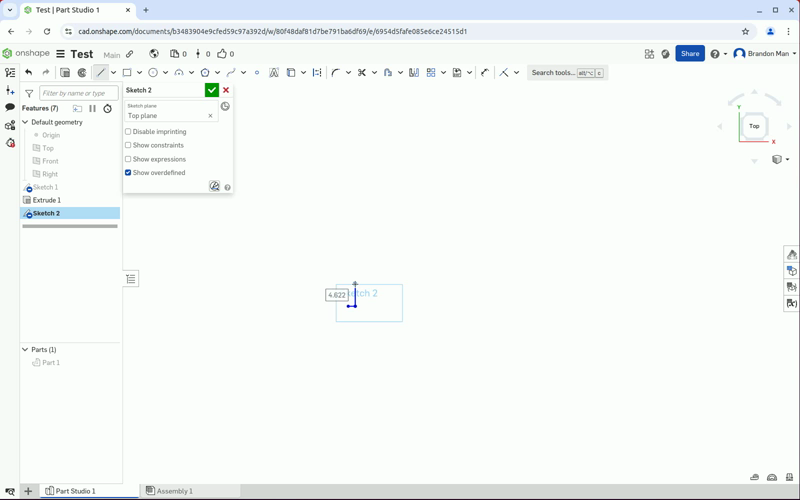
mouse_move(453, 283)
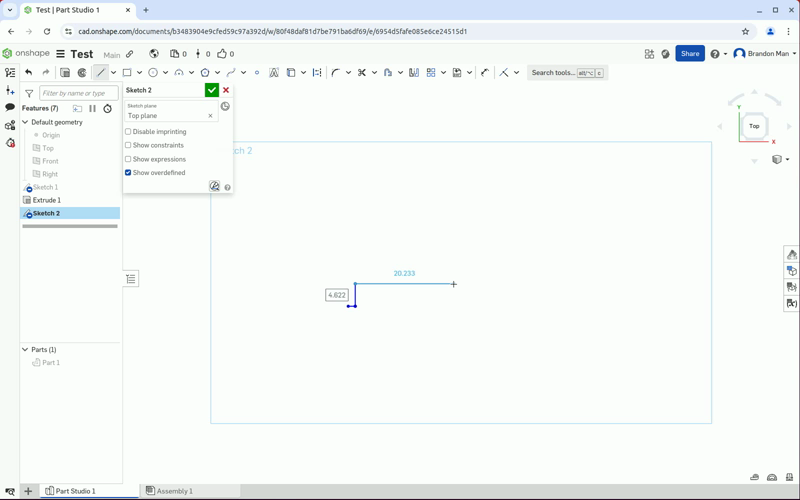
click(453, 283)
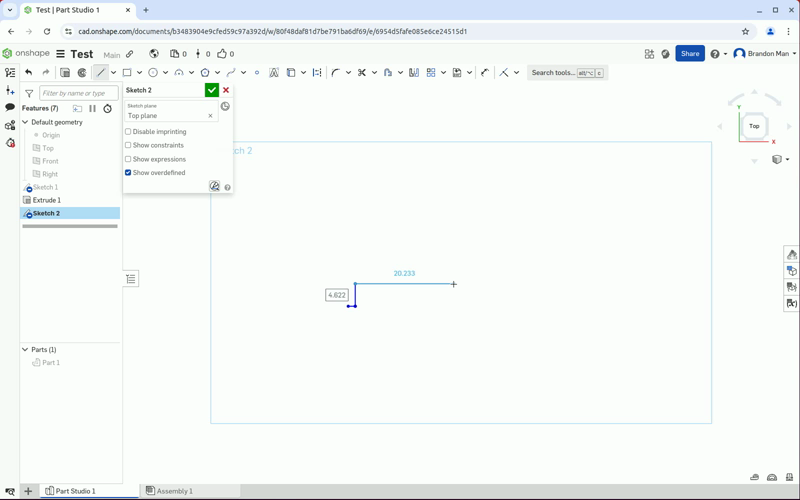
key_up(shift)
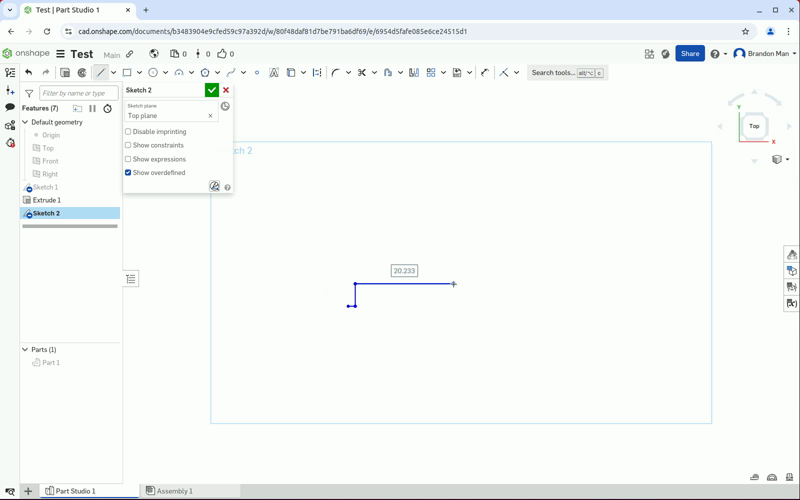
key_down(shift)
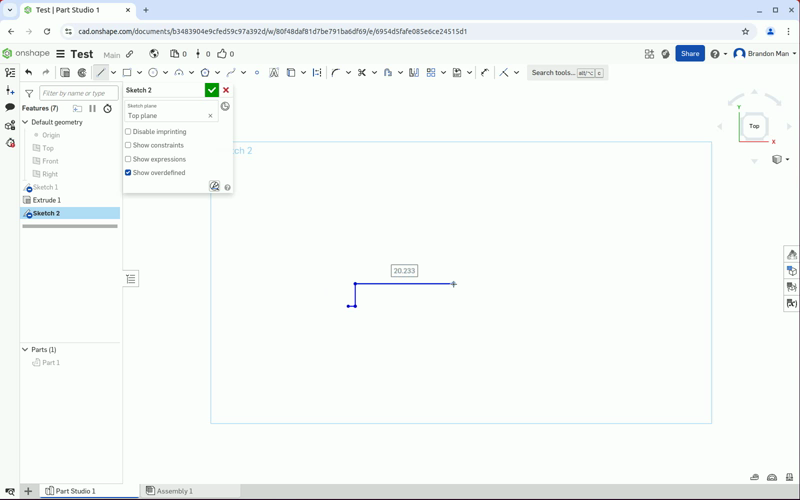
mouse_move(483, 283)
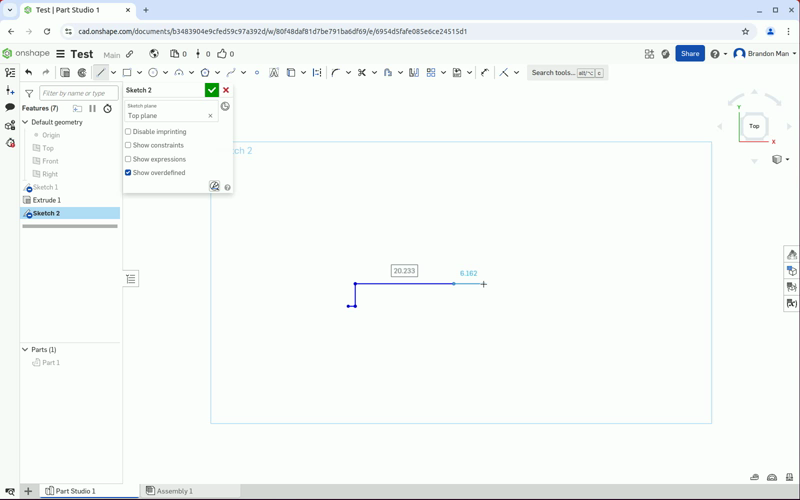
mouse_move(453, 306)
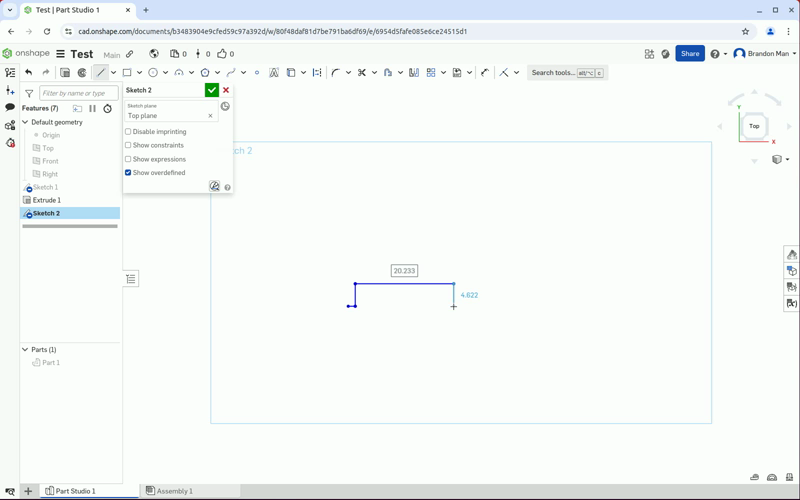
click(453, 306)
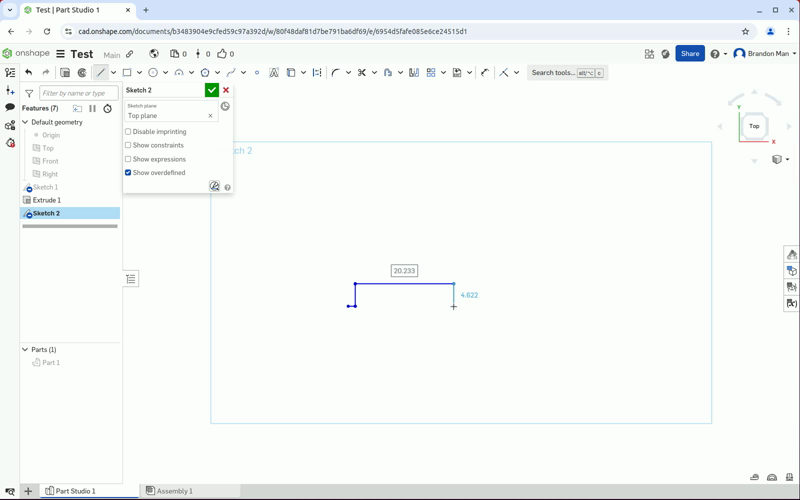
key_up(shift)
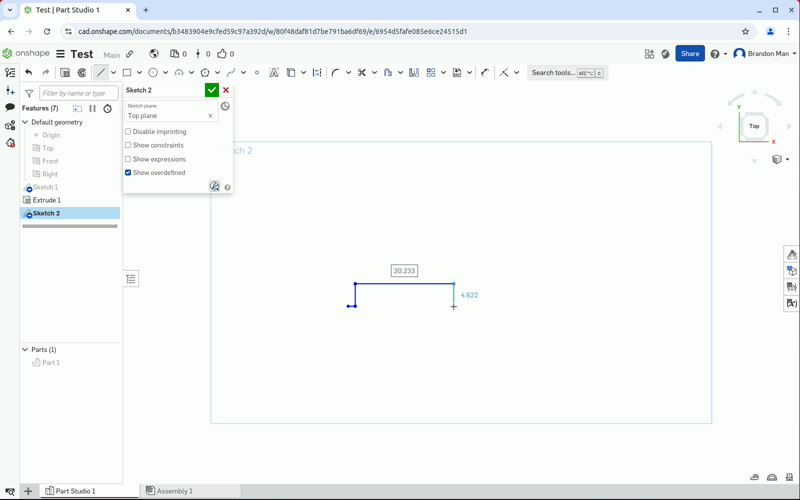
key_down(shift)
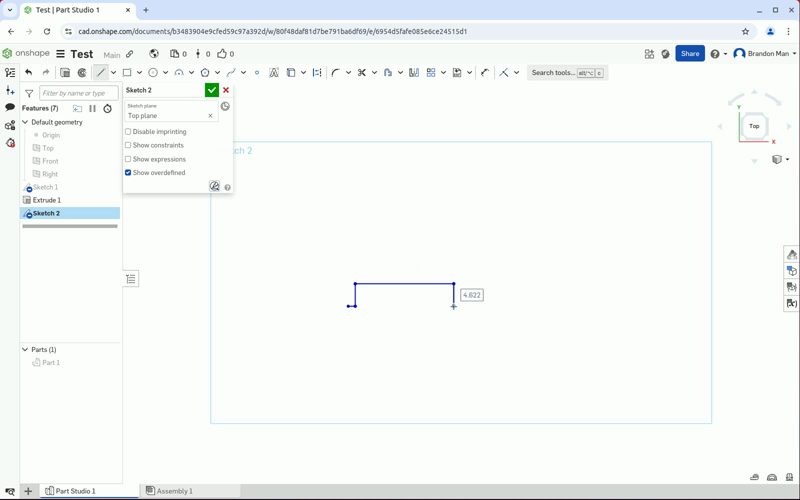
mouse_move(483, 306)
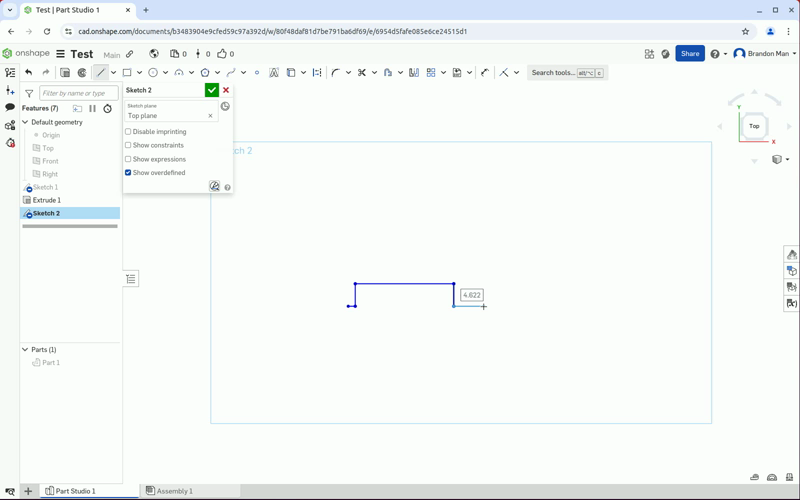
mouse_move(460, 306)
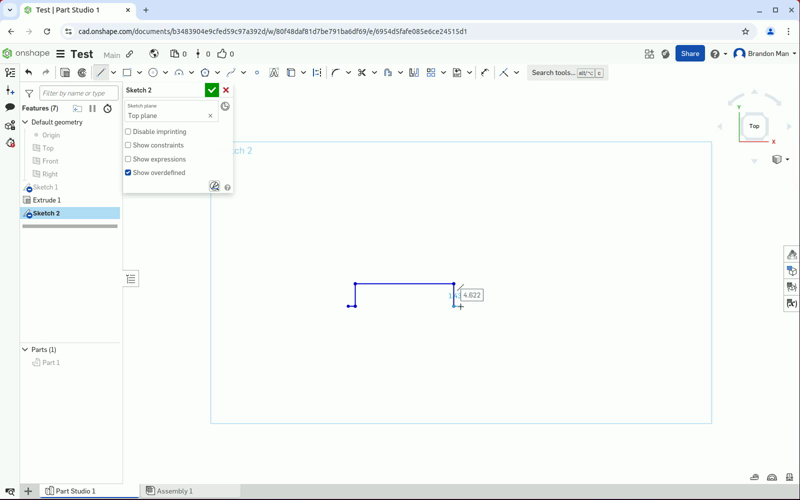
scroll(6)
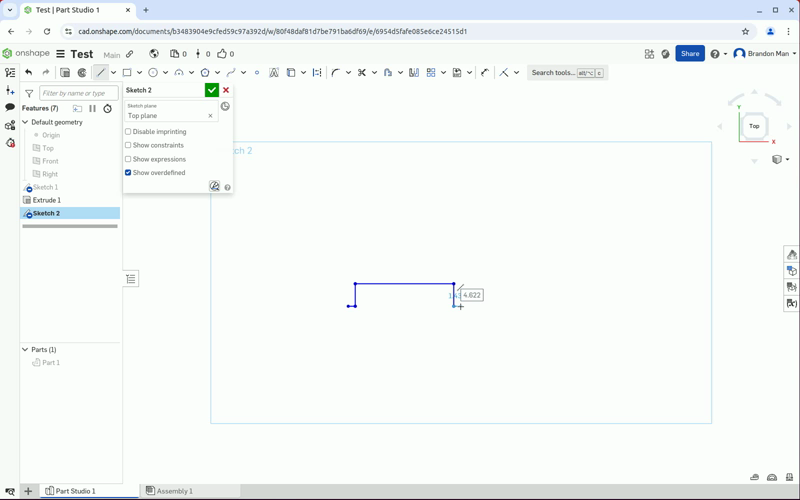
scroll(6)
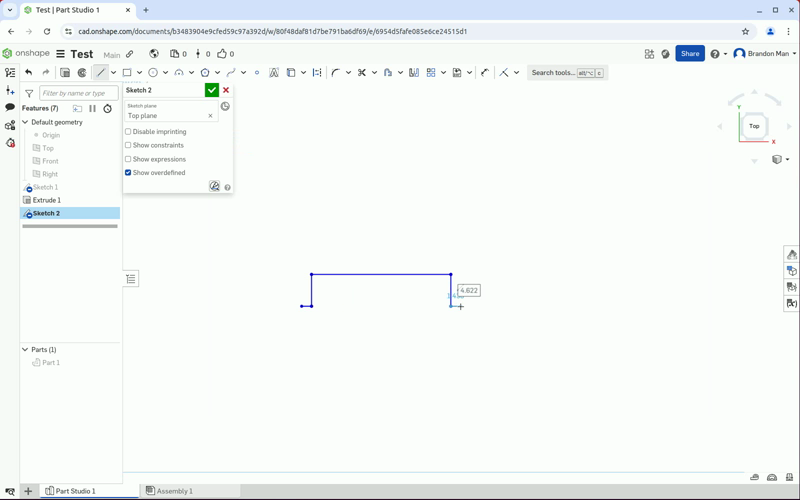
scroll(6)
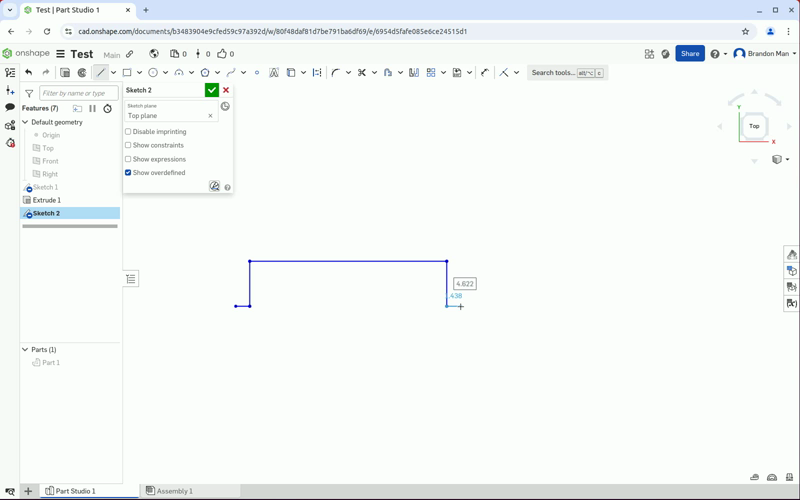
scroll(6)
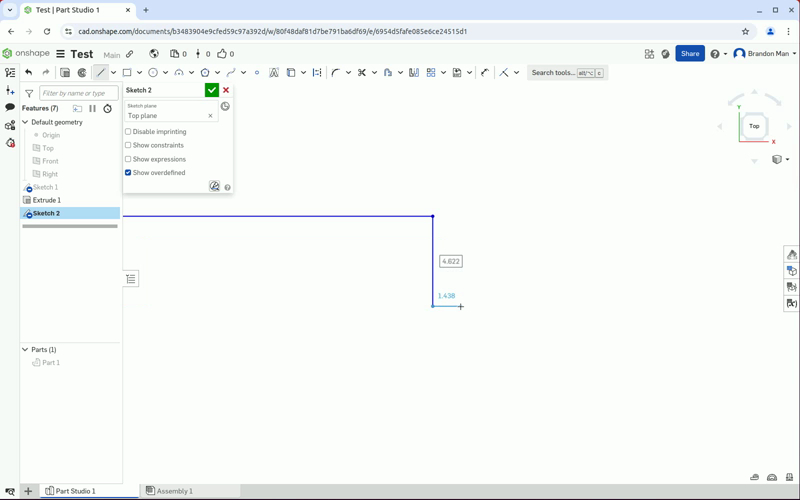
scroll(6)
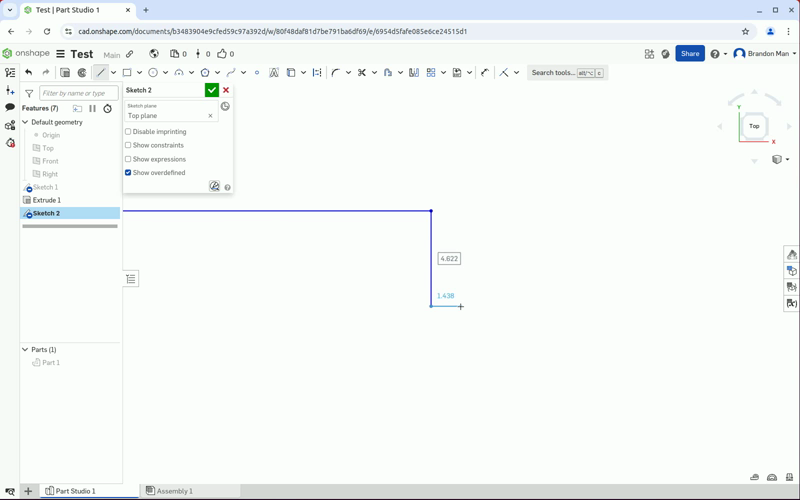
scroll(6)
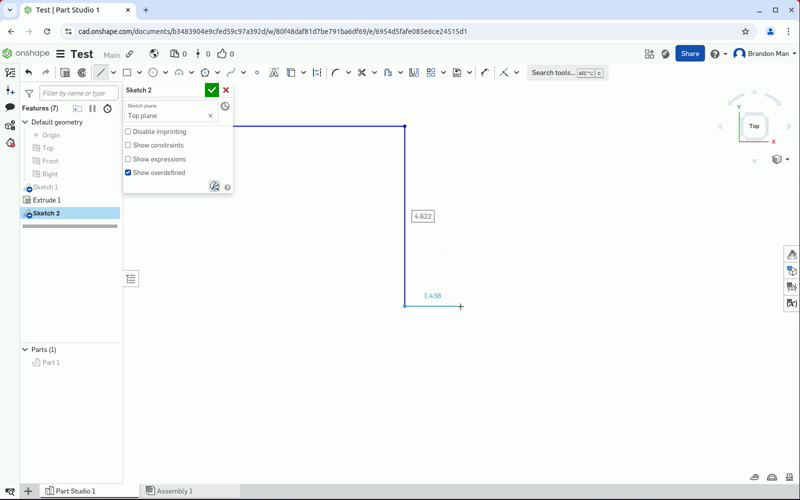
scroll(6)
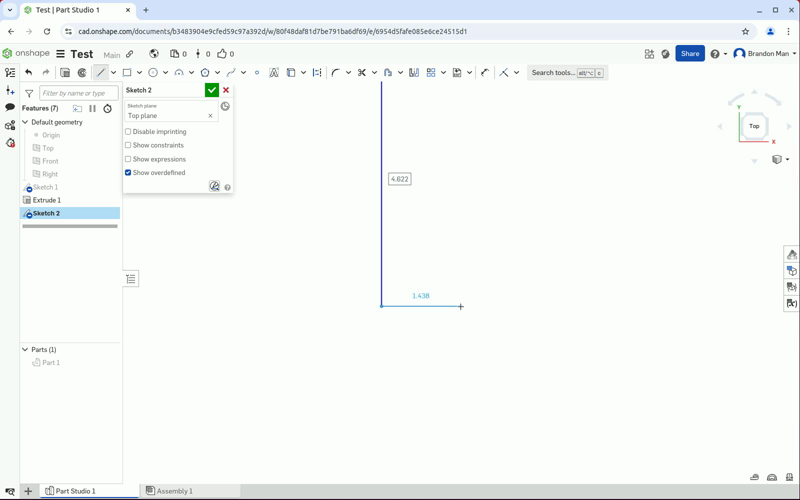
click(460, 306)
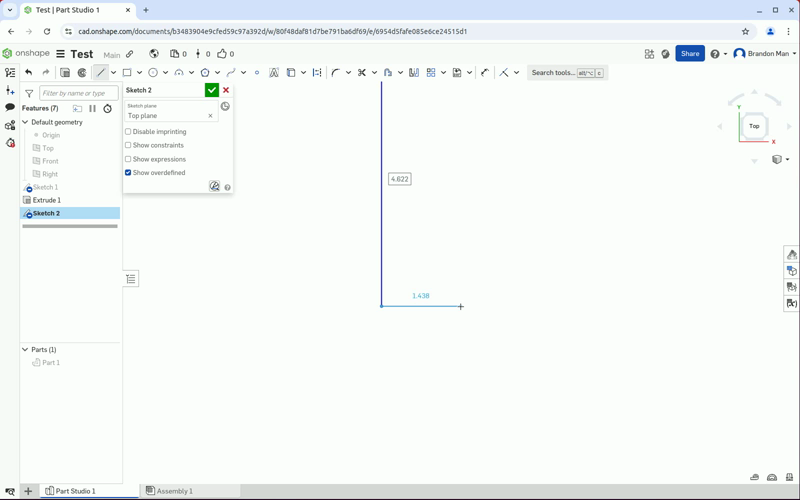
scroll(-6)
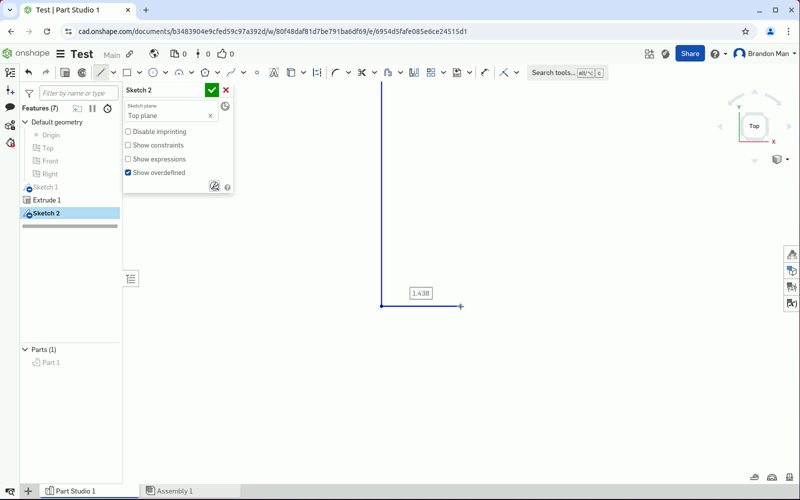
scroll(-6)
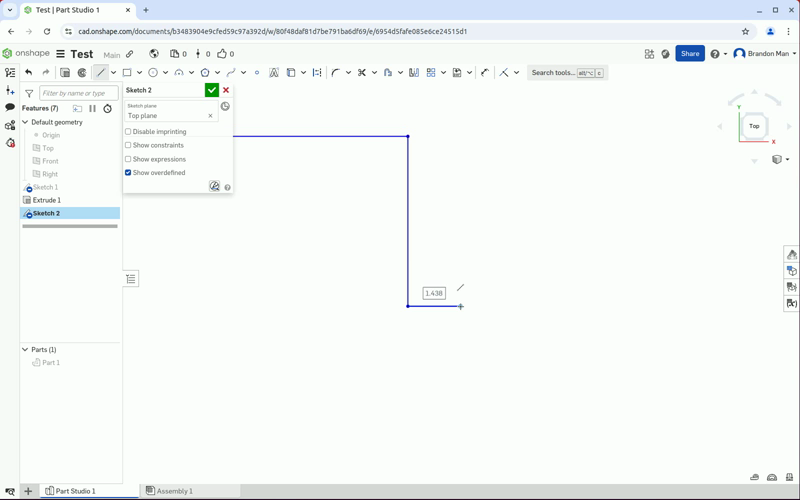
scroll(-6)
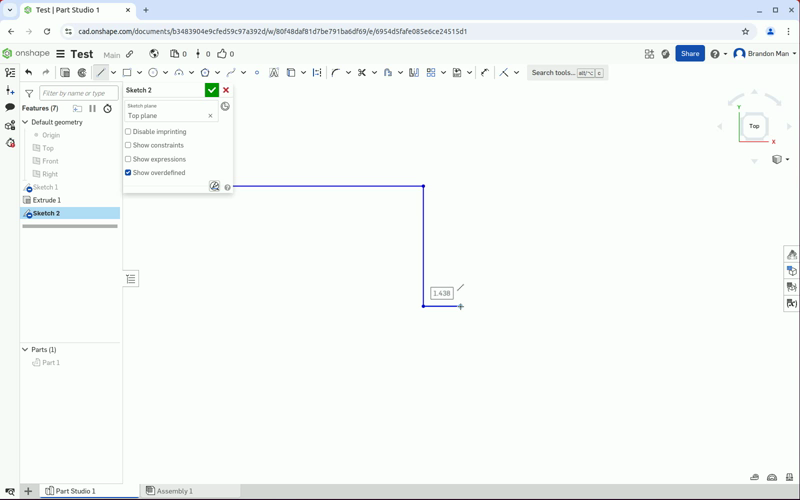
scroll(-6)
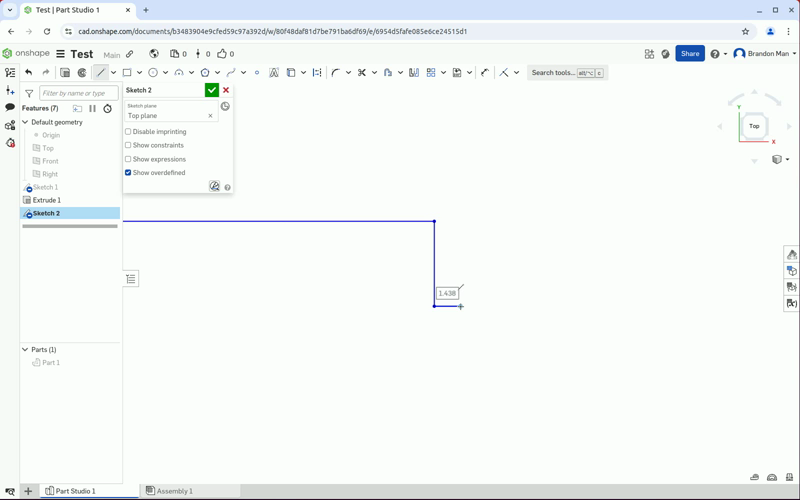
scroll(-6)
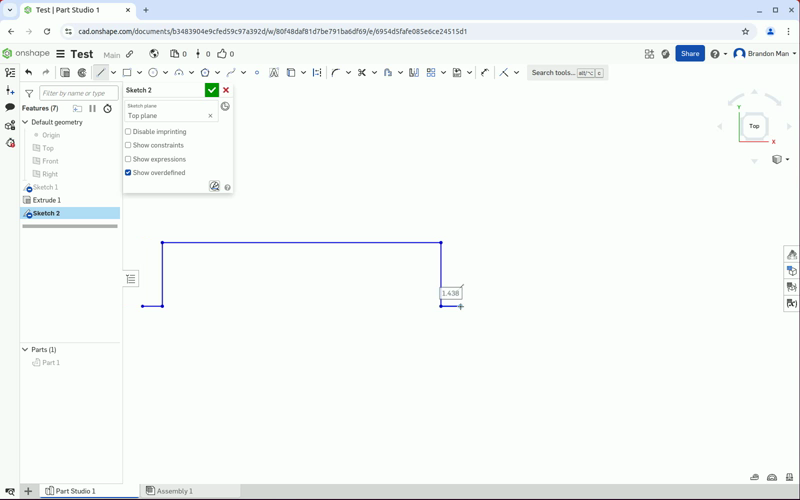
scroll(-6)
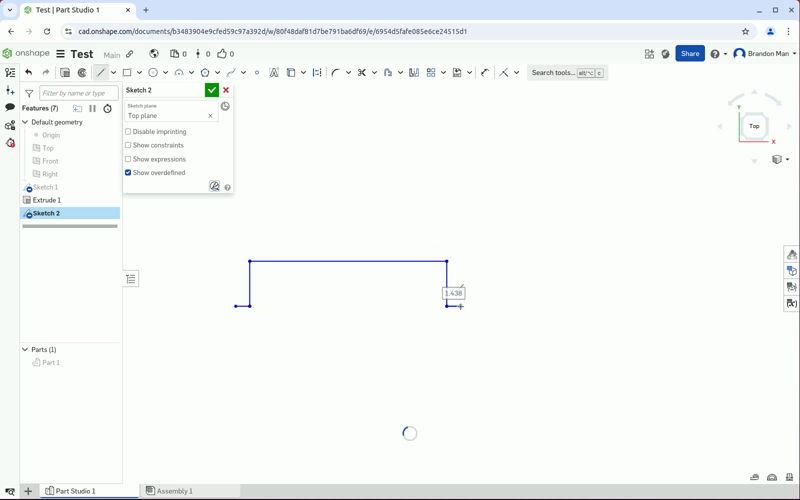
scroll(-6)
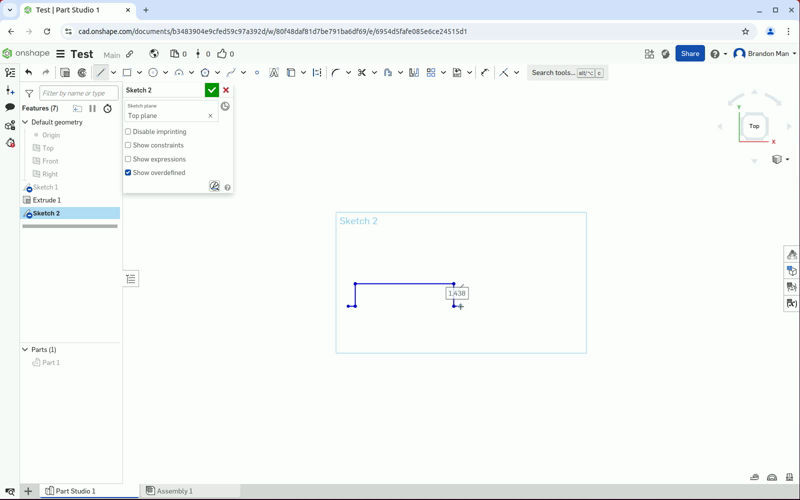
key_up(shift)
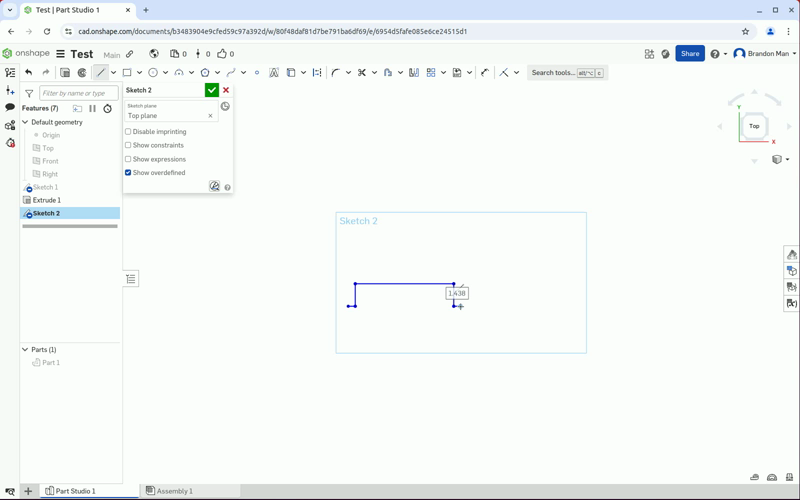
key_down(shift)
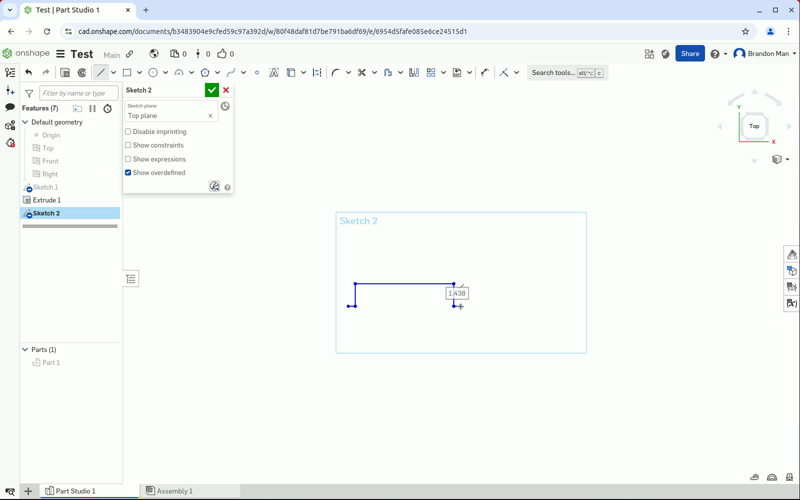
mouse_move(490, 306)
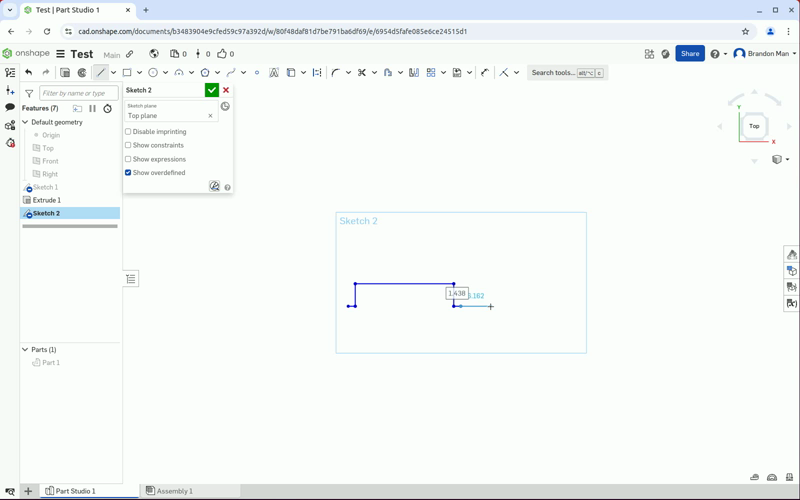
mouse_move(460, 282)
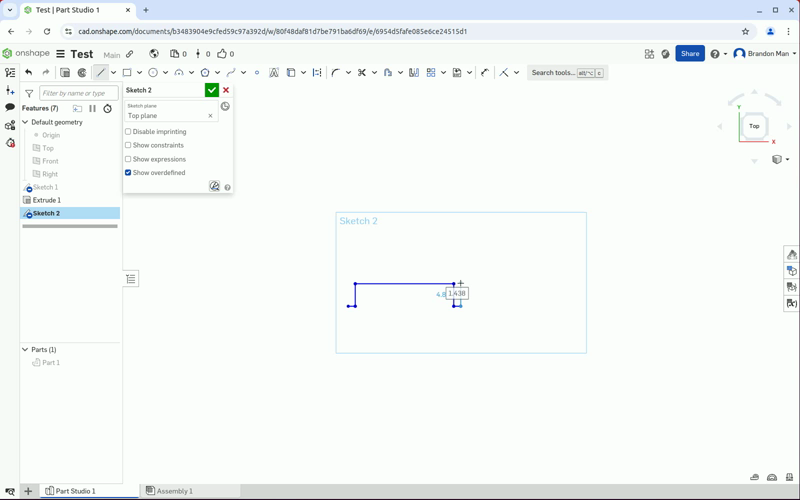
click(460, 282)
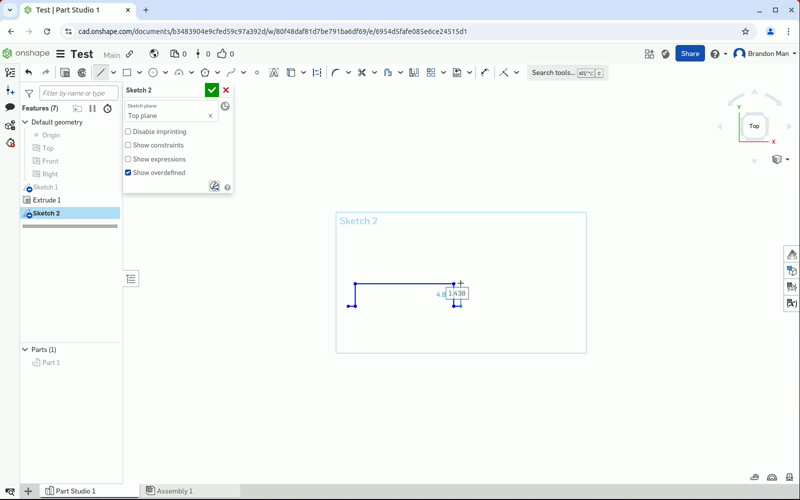
key_up(shift)
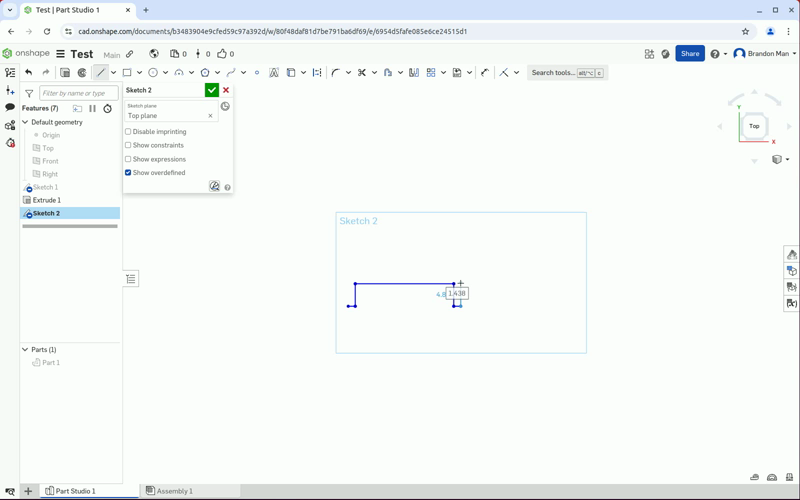
key_down(shift)
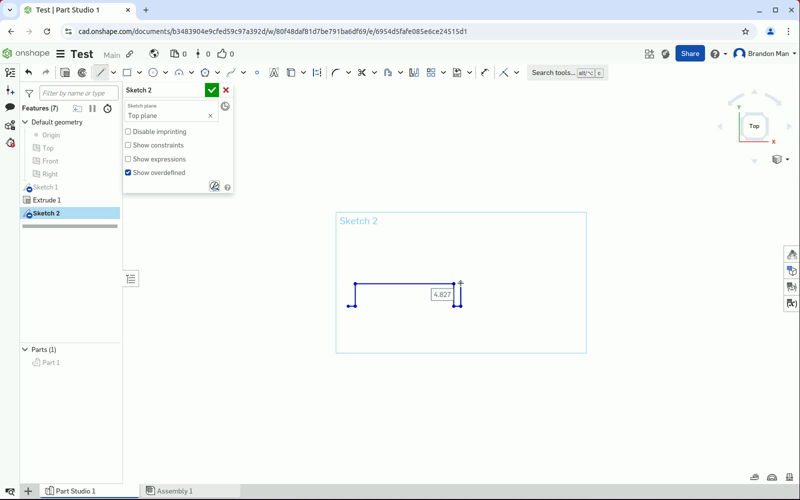
mouse_move(348, 282)
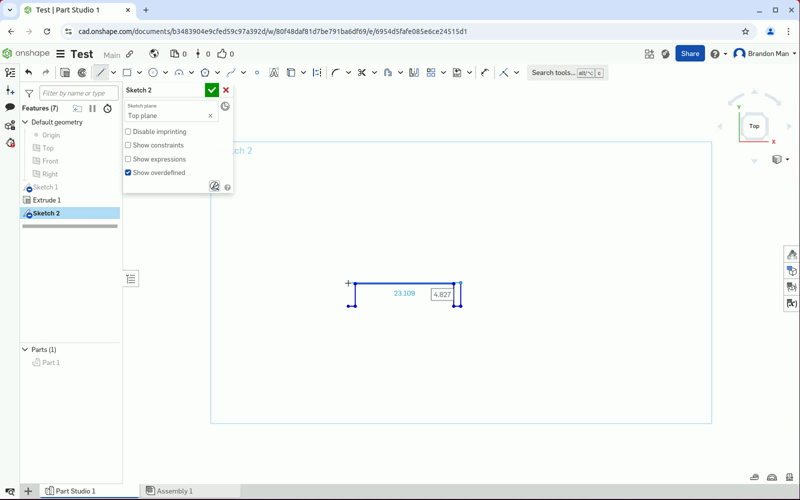
click(348, 282)
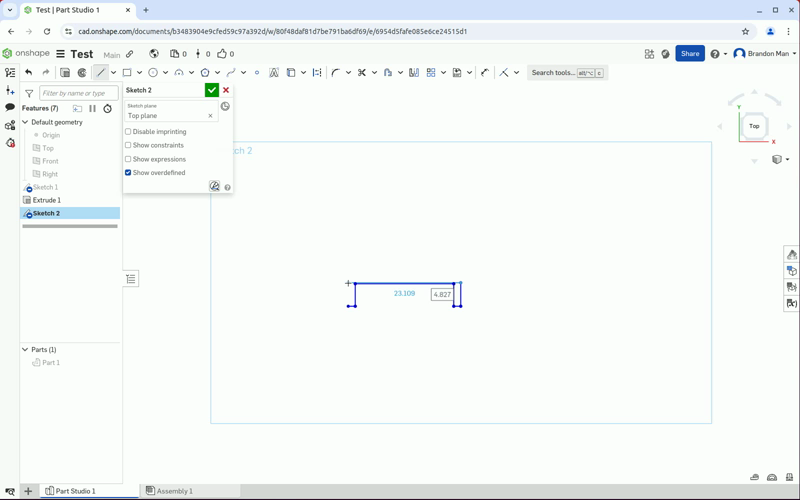
key_up(shift)
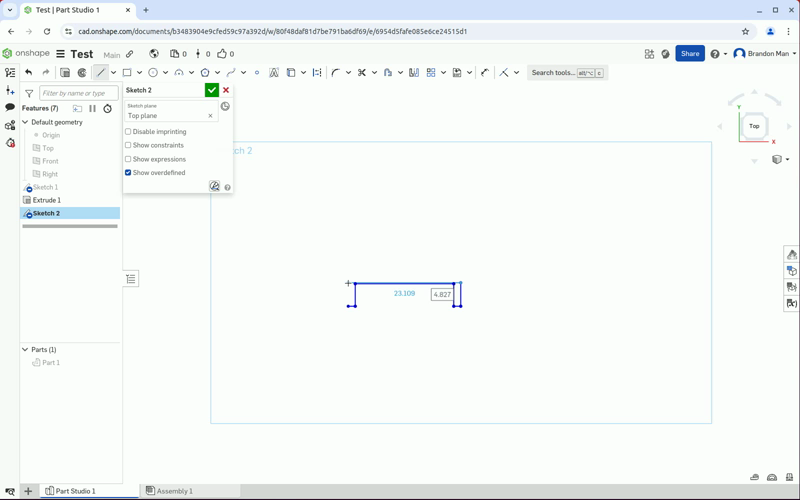
mouse_move(378, 282)
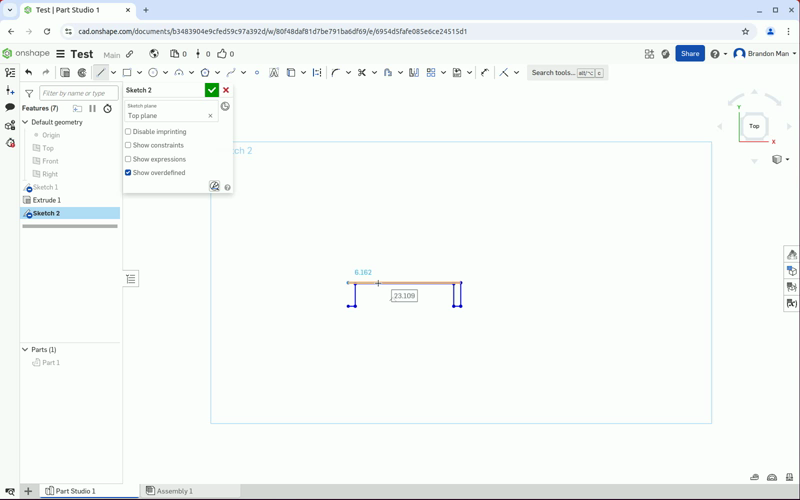
key_down(shift)
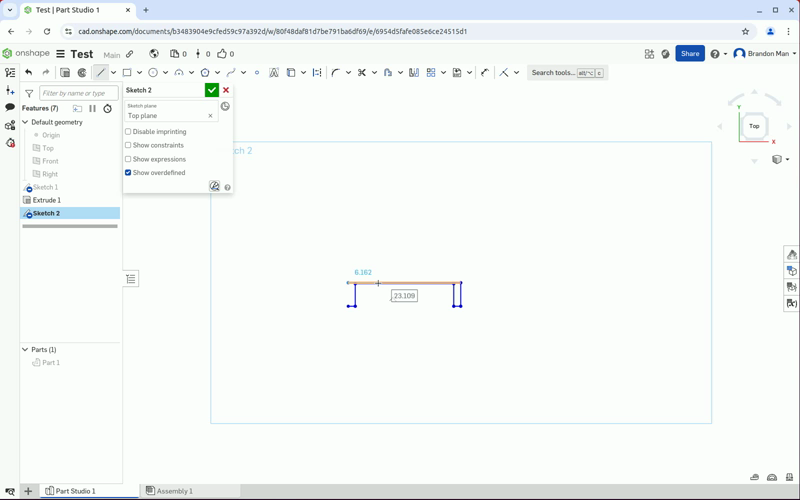
mouse_move(348, 306)
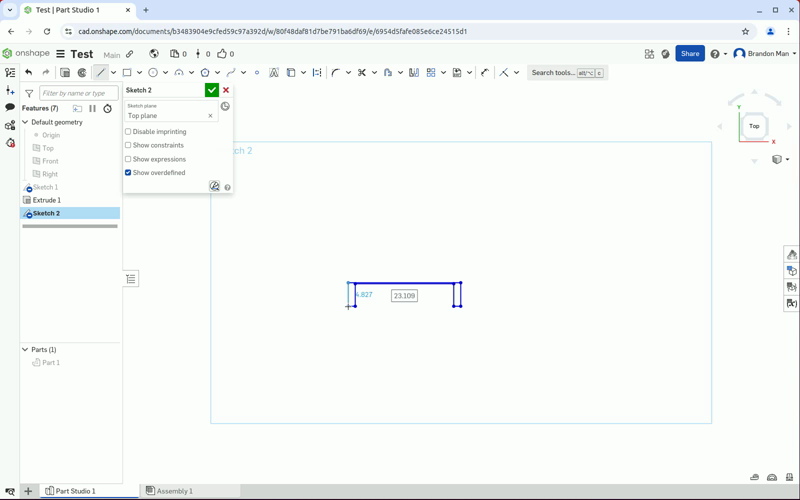
key_up(shift)
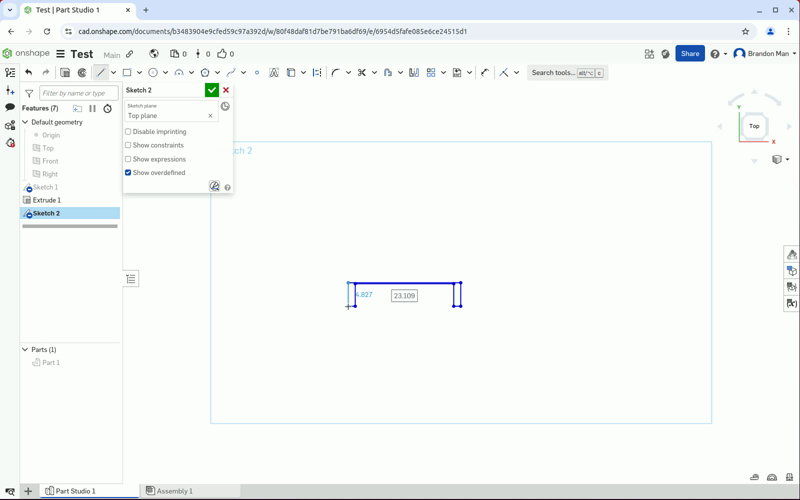
click(348, 306)
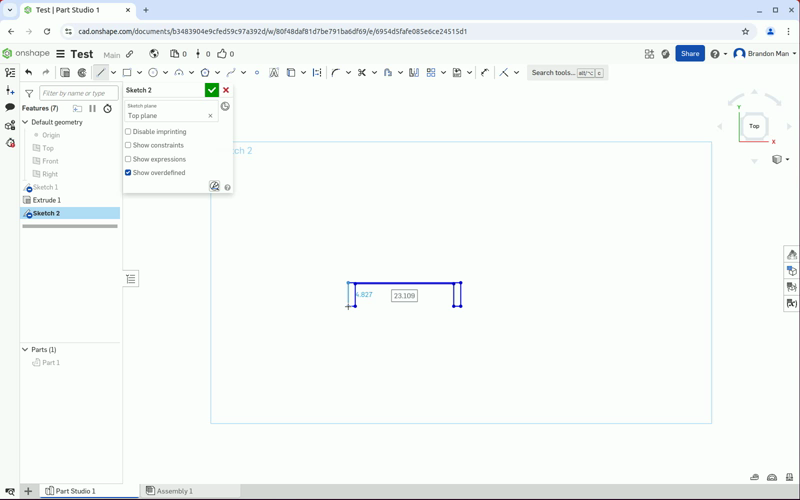
key(esc)
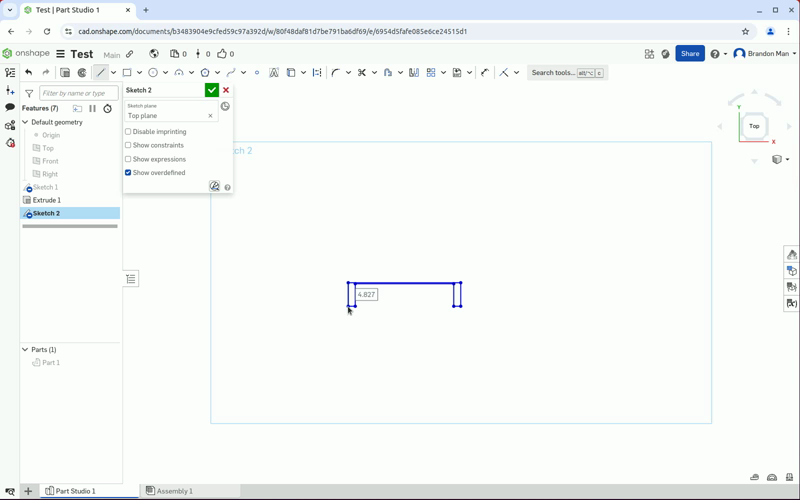
mouse_move(348, 299)
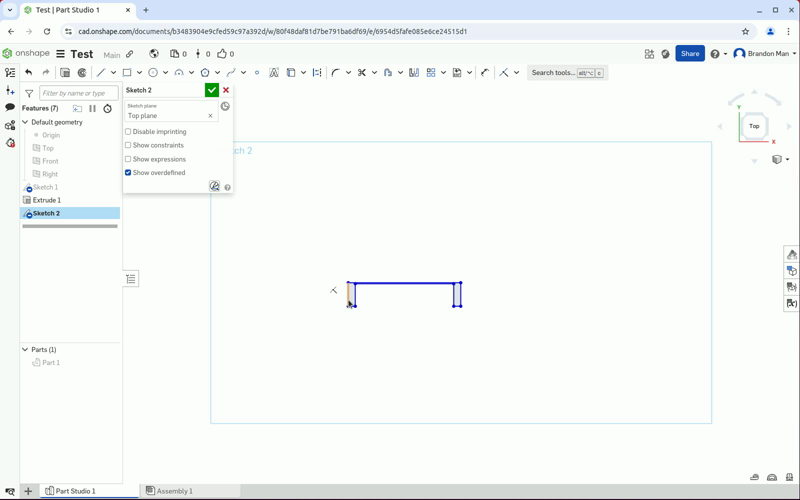
scroll(6)
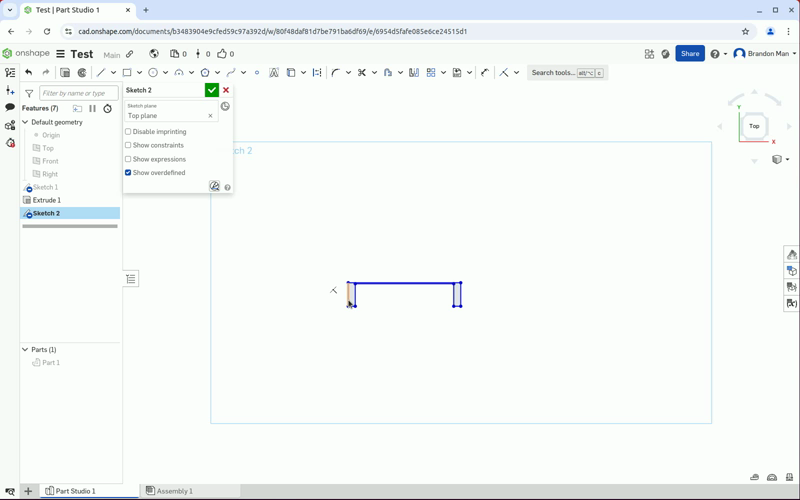
scroll(6)
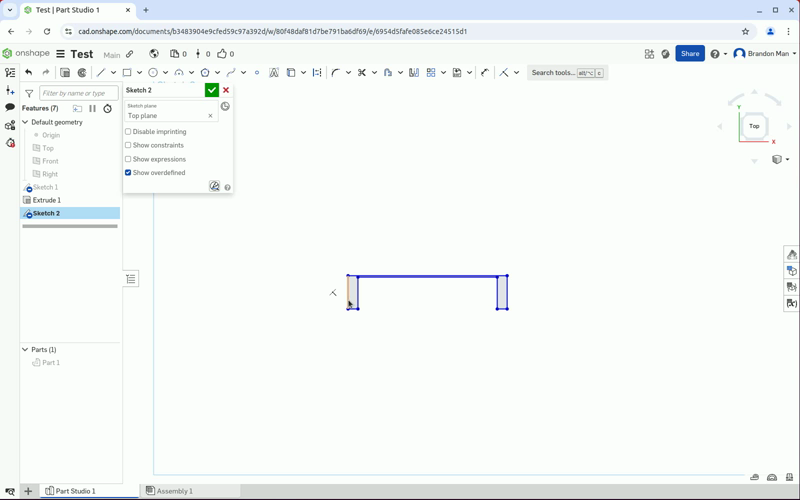
scroll(6)
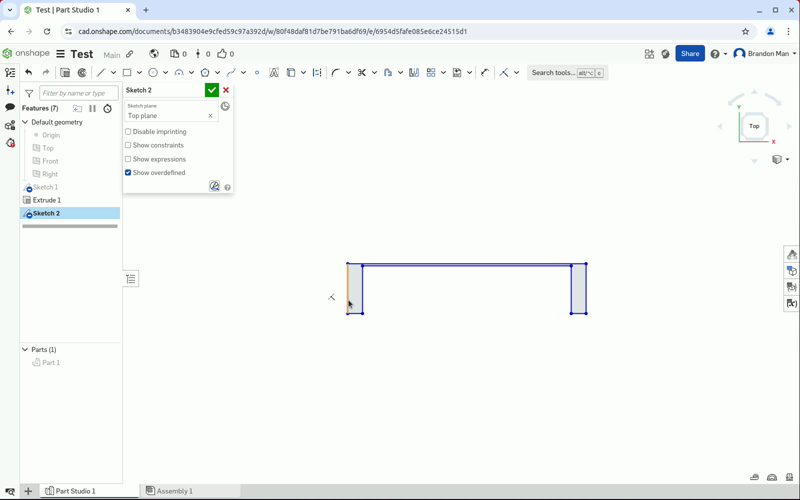
scroll(6)
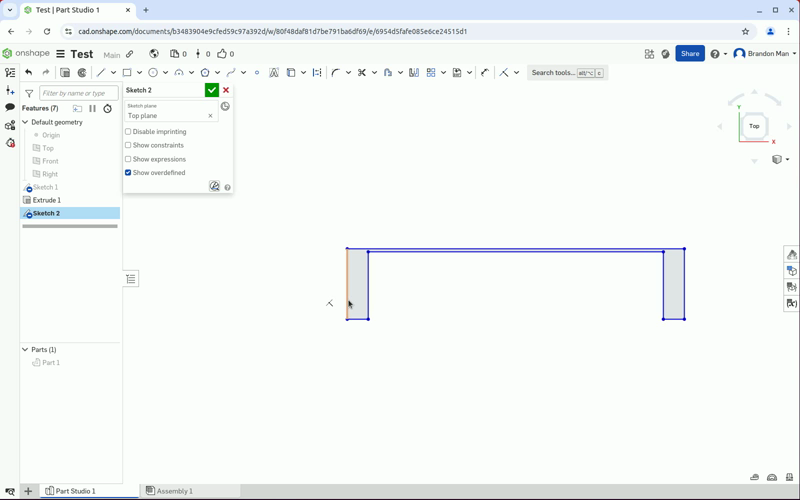
scroll(6)
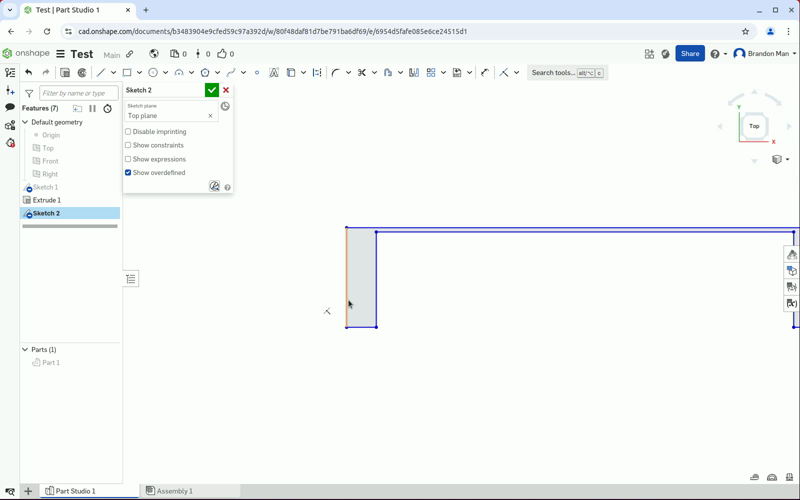
scroll(6)
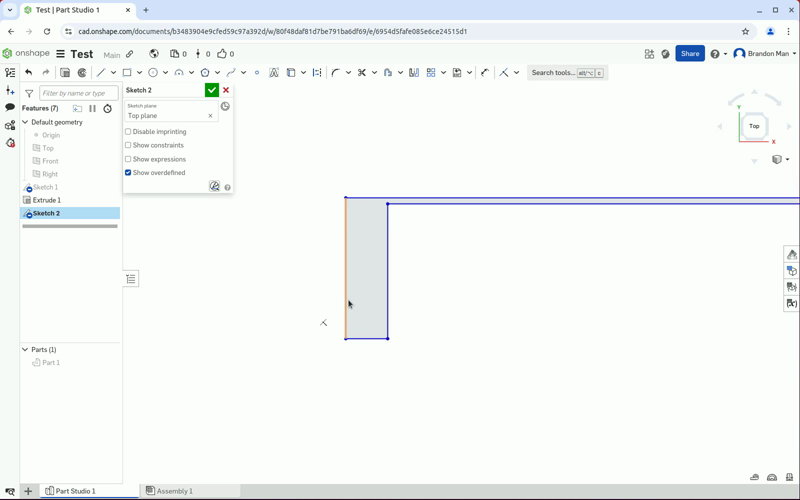
scroll(6)
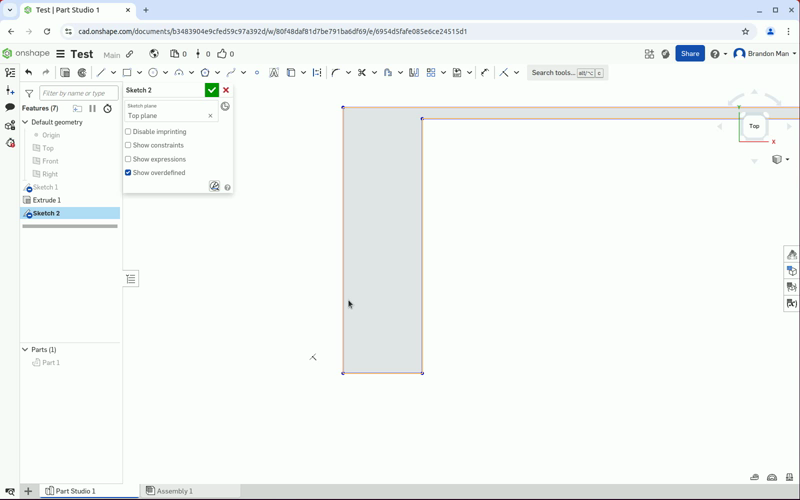
click(348, 299)
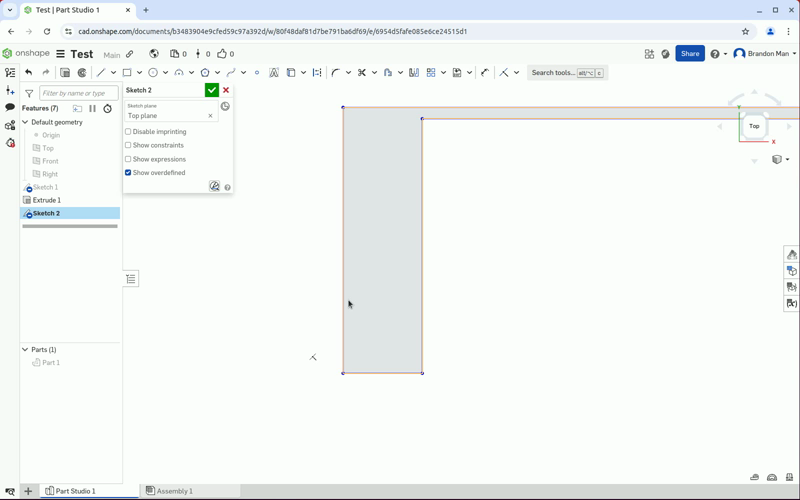
scroll(-6)
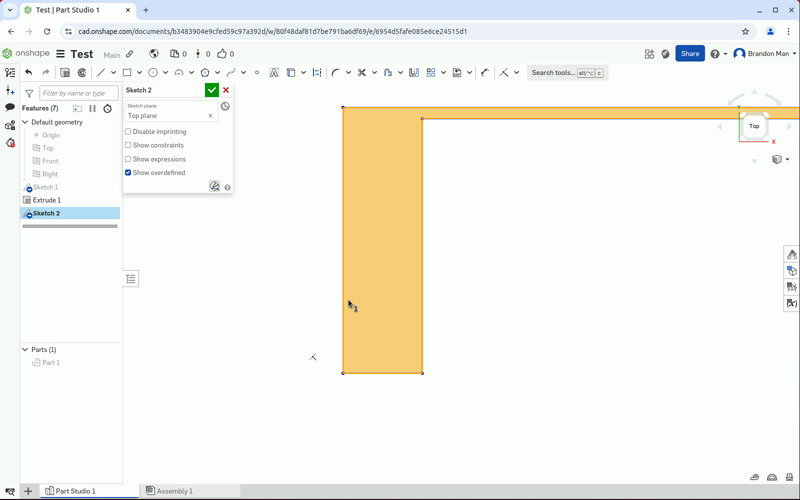
scroll(-6)
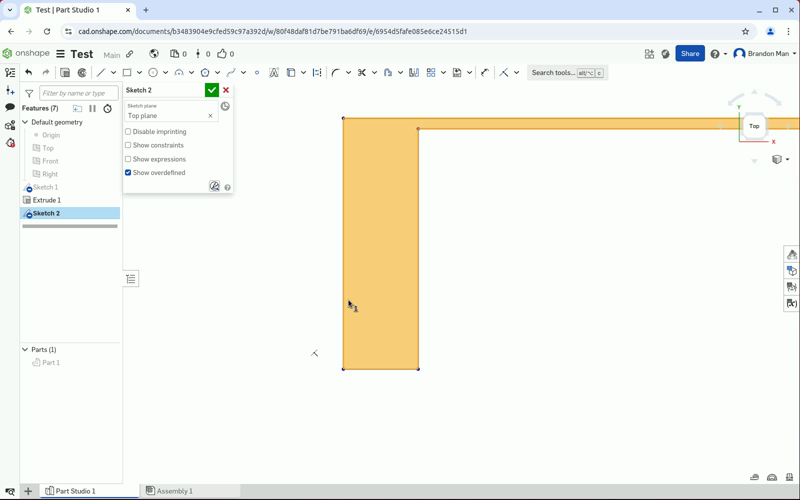
scroll(-6)
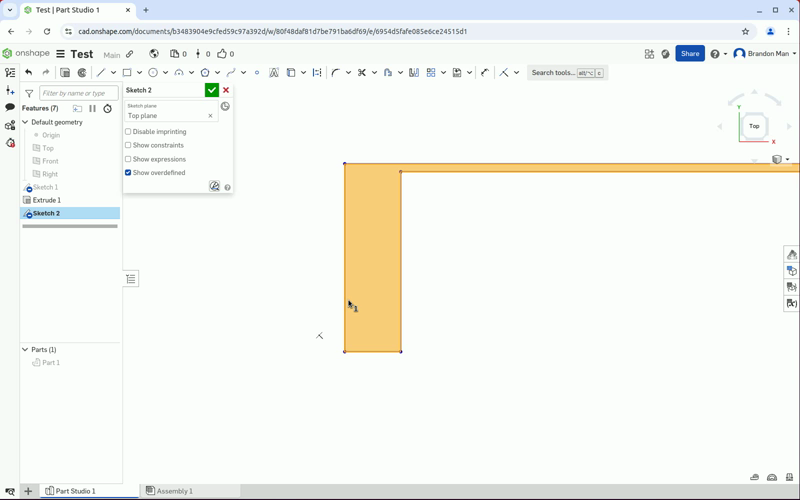
scroll(-6)
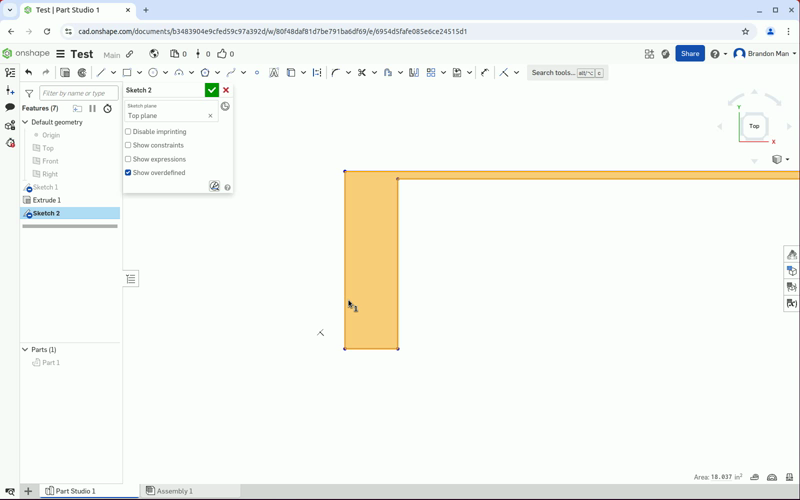
scroll(-6)
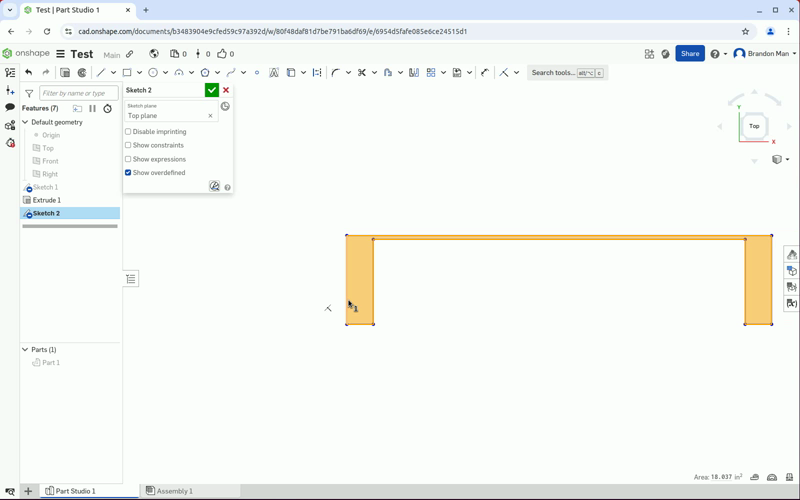
scroll(-6)
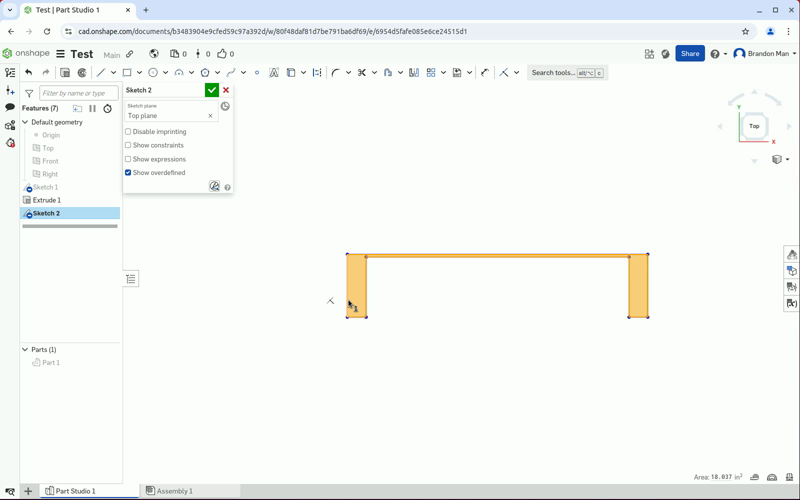
scroll(-6)
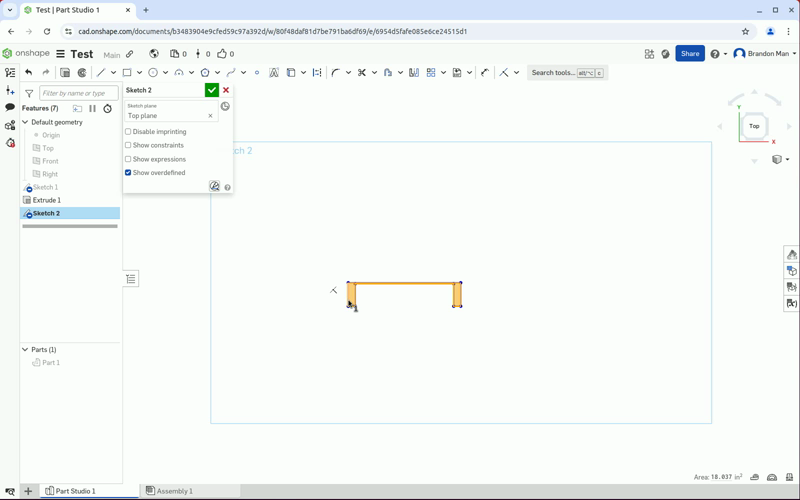
mouse_move(73, 352)
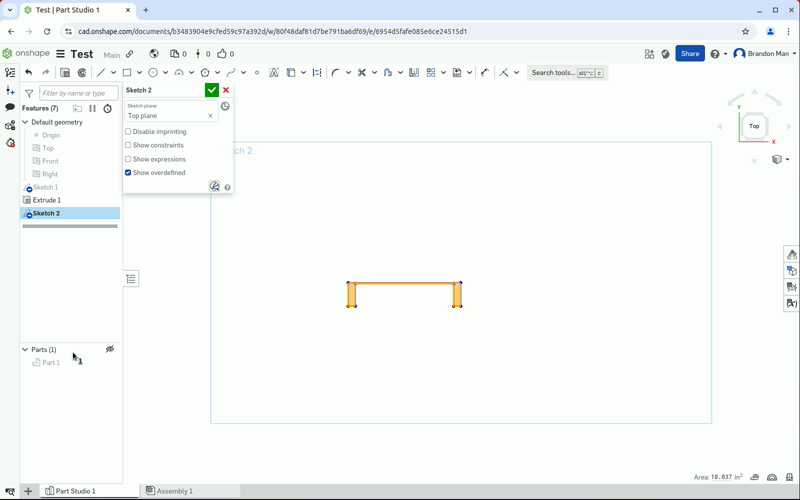
key(shift+y)
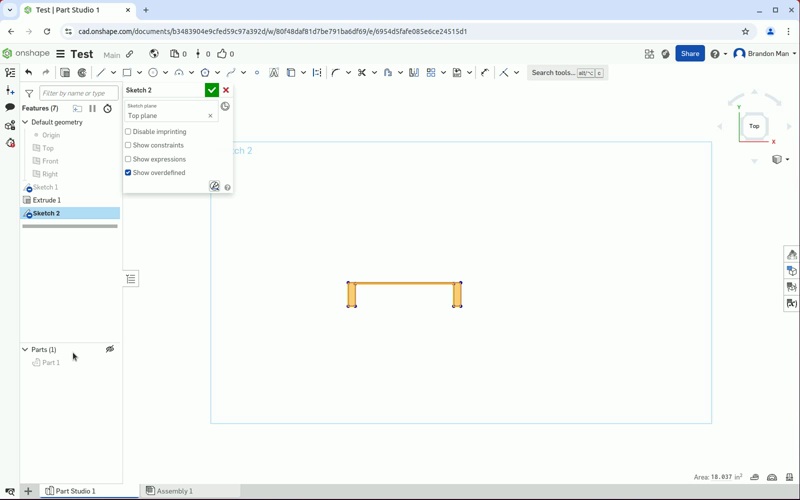
key(shift+e)
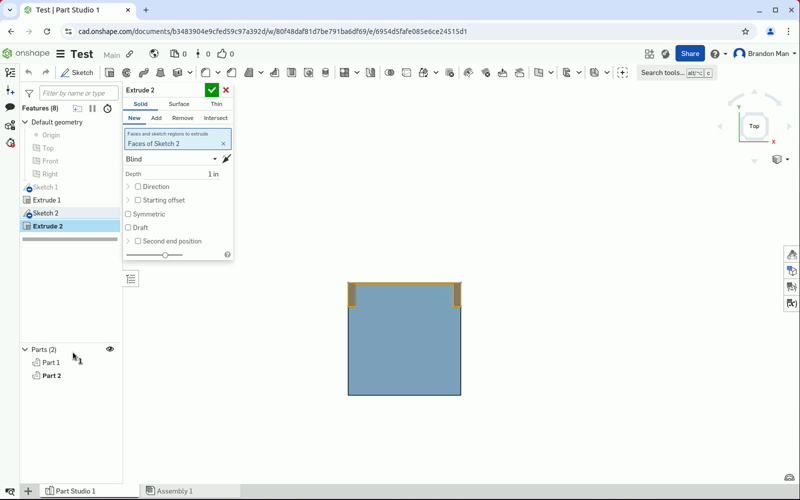
mouse_move(143, 106)
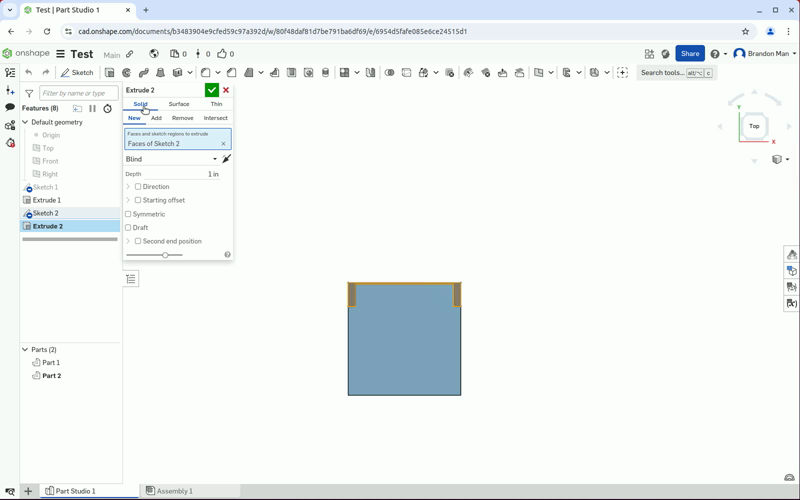
click(143, 106)
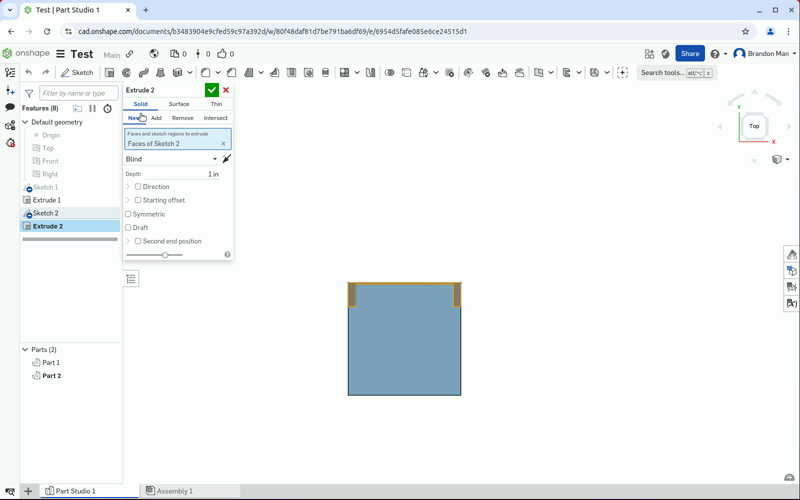
mouse_move(137, 120)
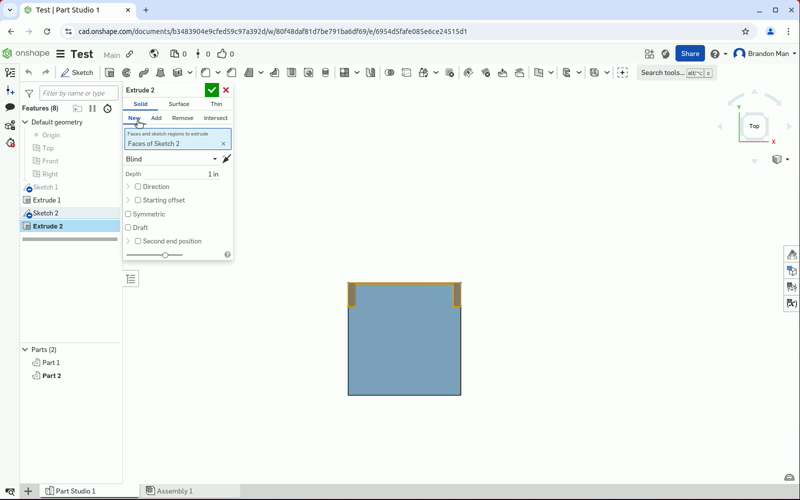
click(137, 120)
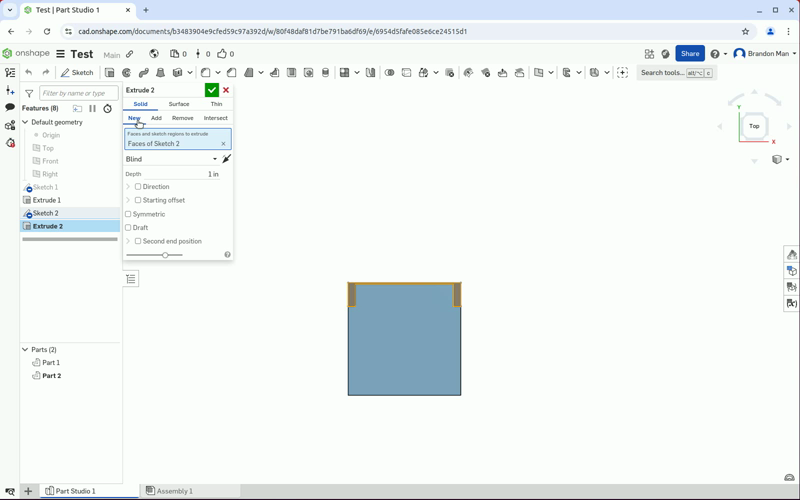
key(tab, 4)
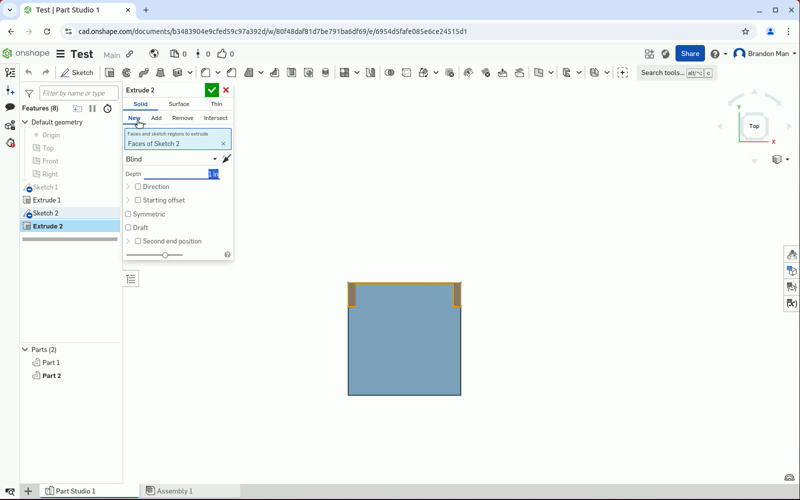
text(-0.241)
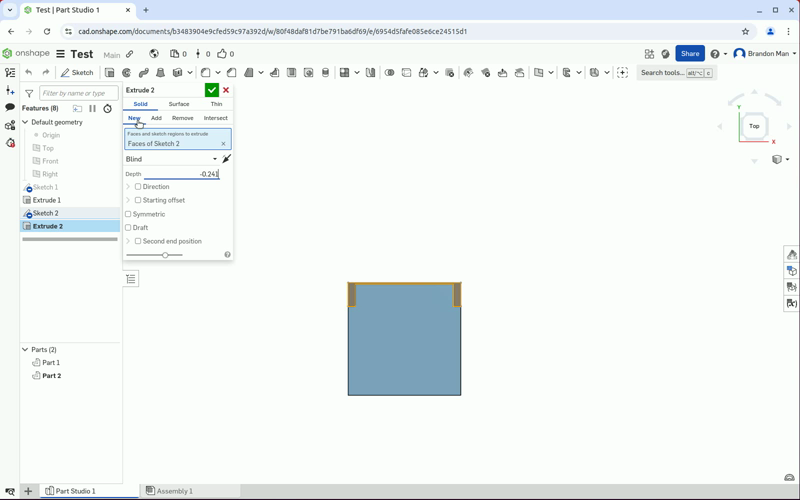
key(enter)
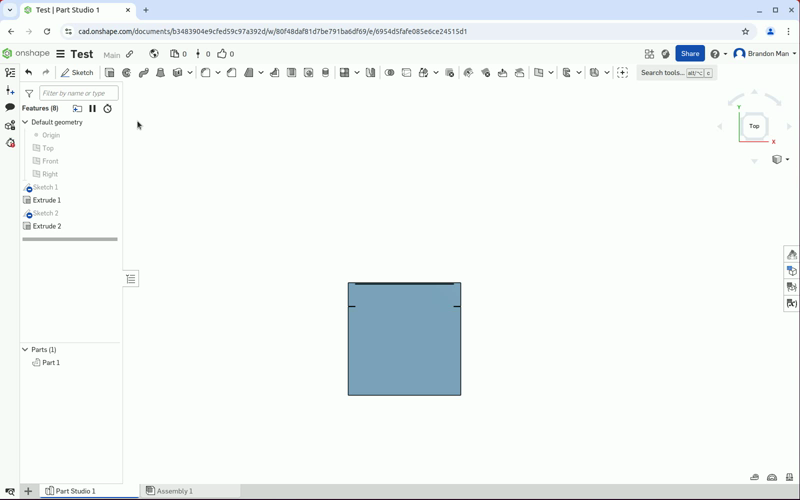
key(shift+h)
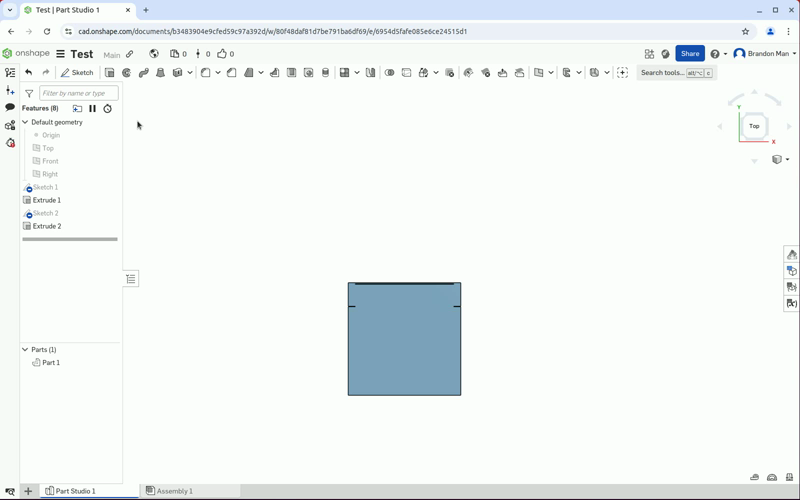
key(shift+h)
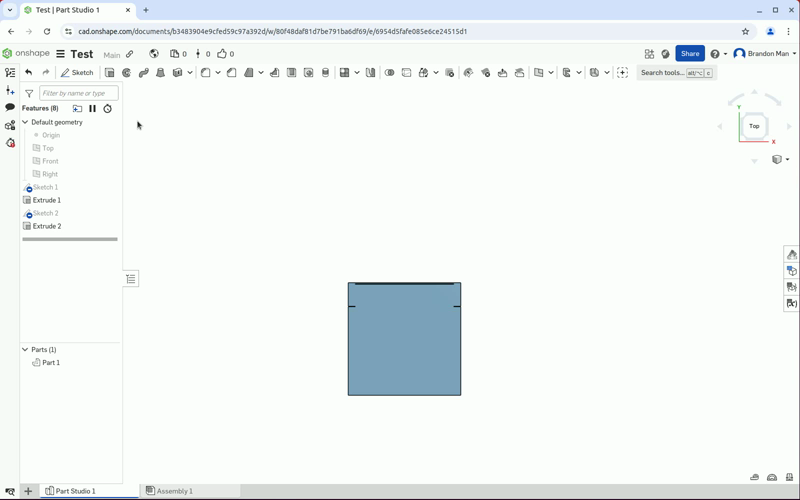
mouse_move(73, 189)
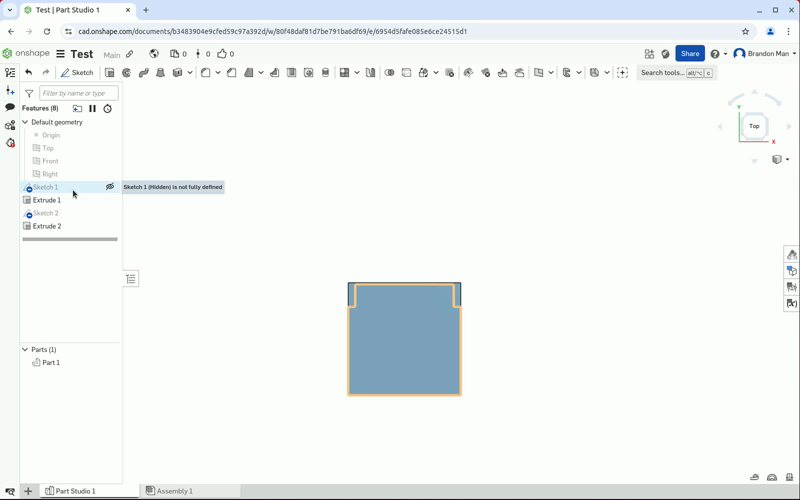
click(73, 189)
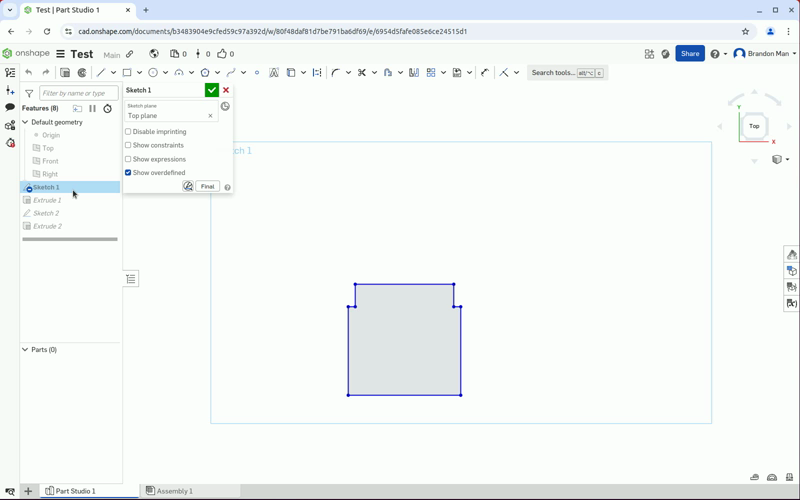
mouse_move(229, 92)
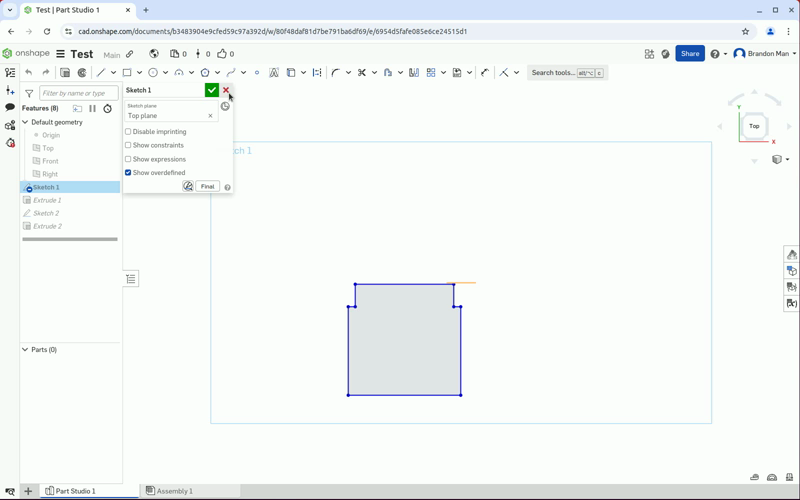
click(229, 92)
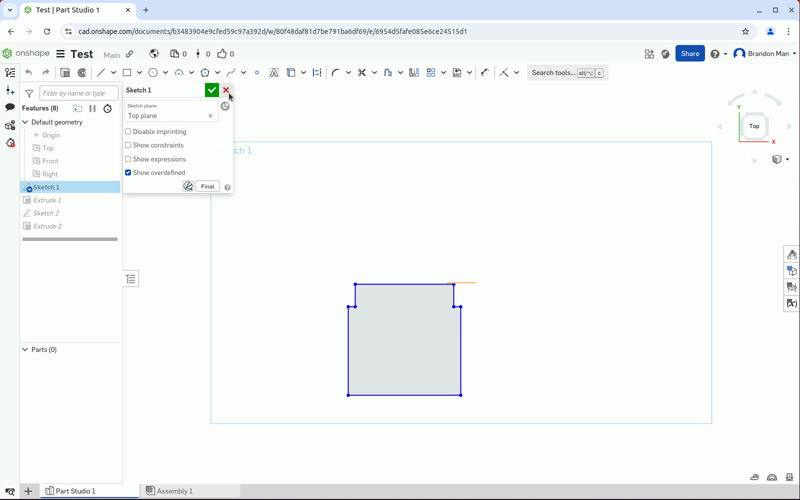
key(shift+s)
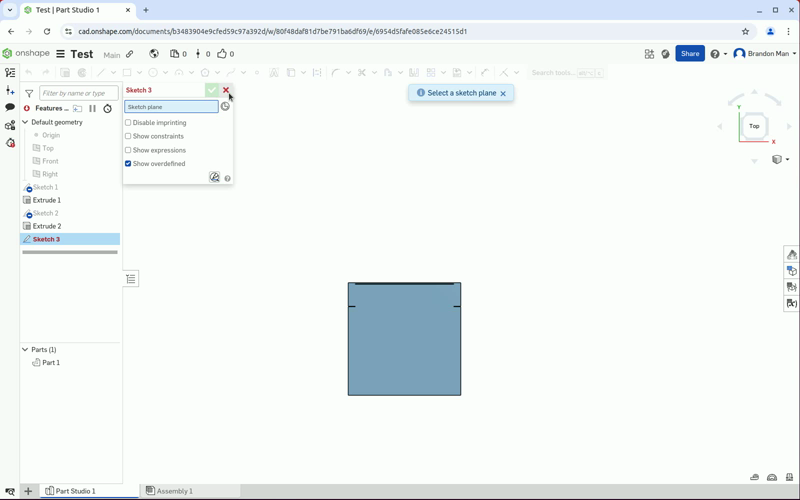
mouse_move(73, 150)
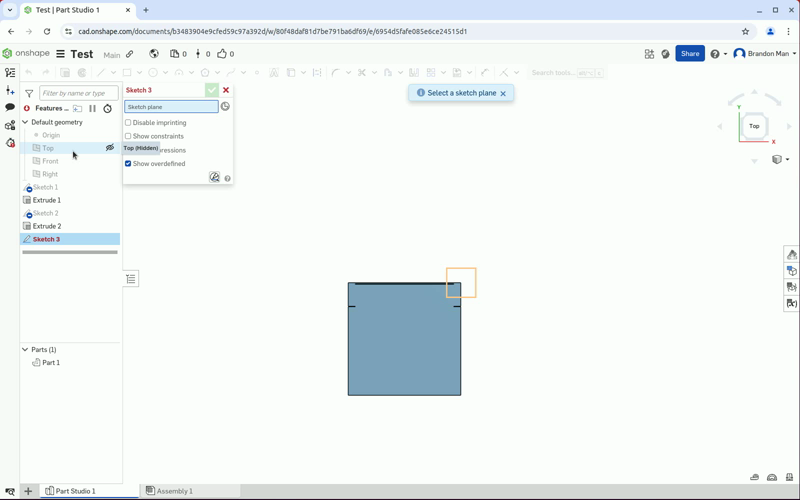
click(73, 150)
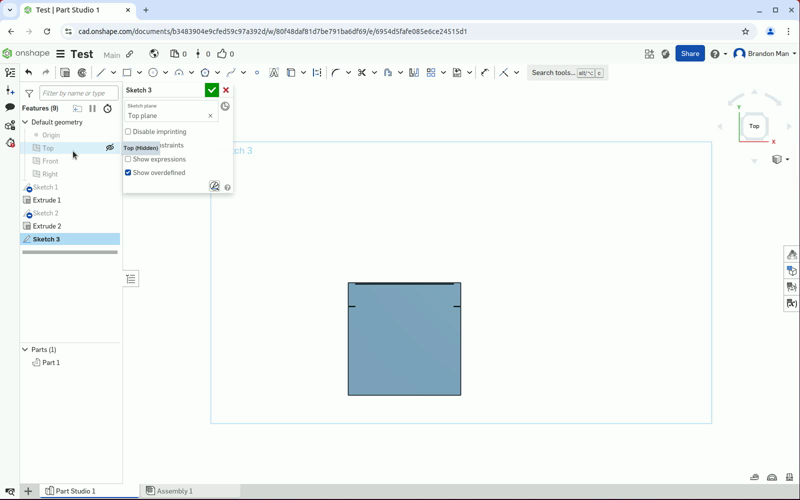
mouse_move(73, 352)
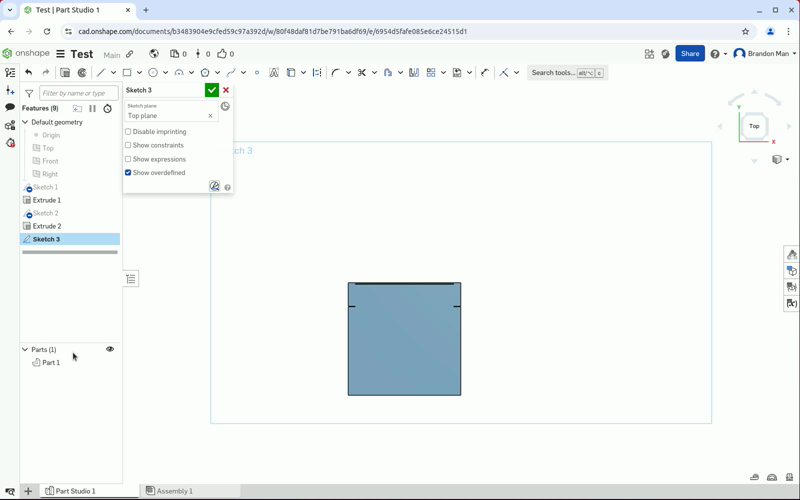
key(y)
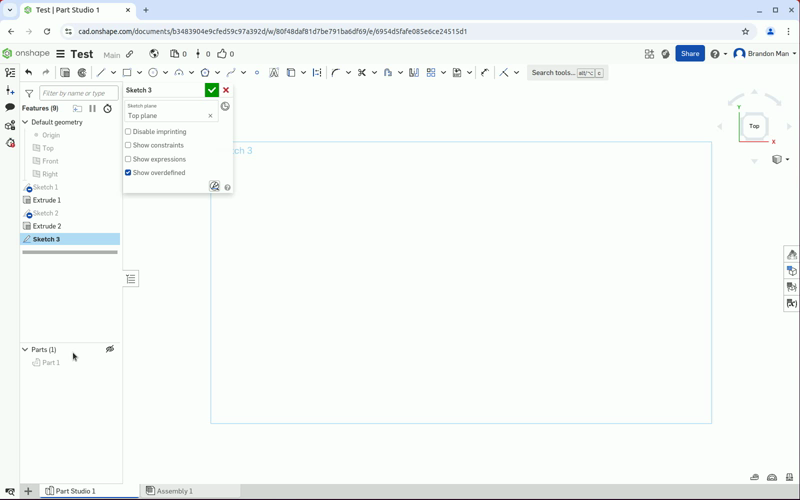
key(l)
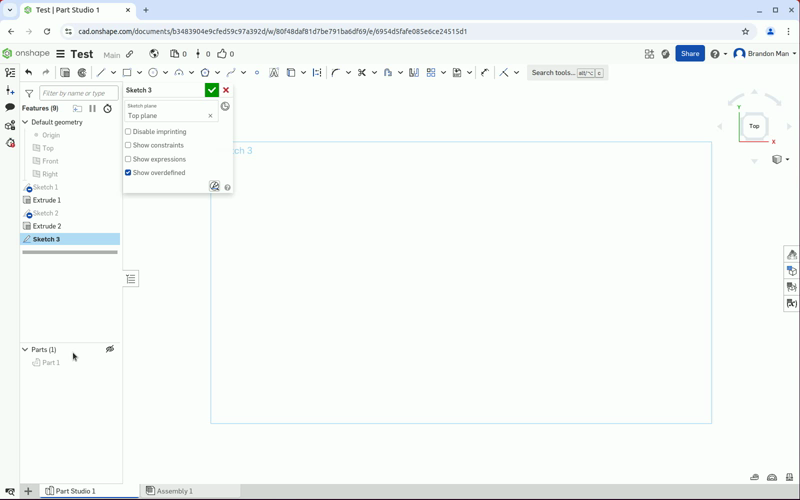
key_down(shift)
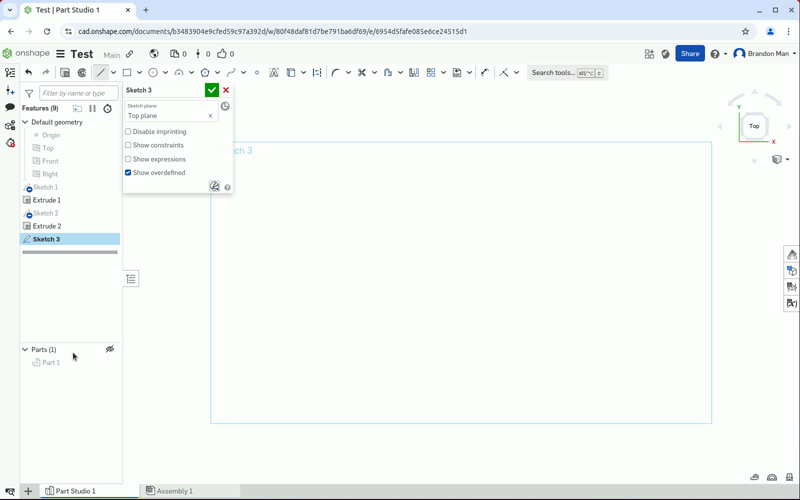
mouse_move(348, 306)
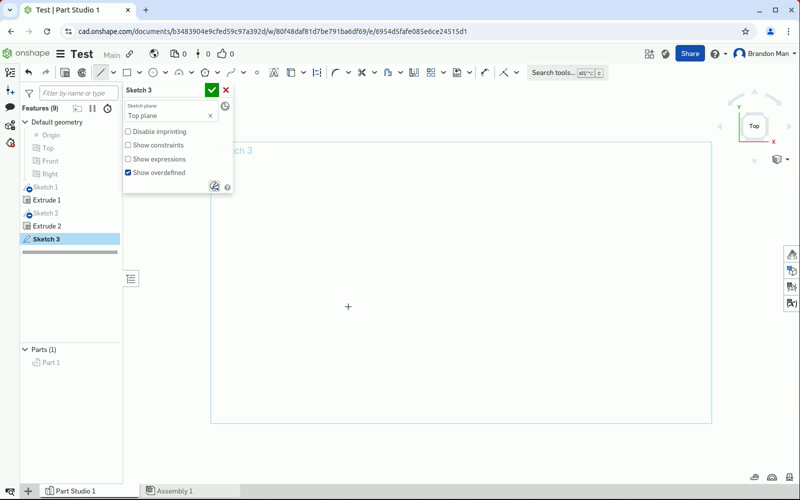
click(348, 306)
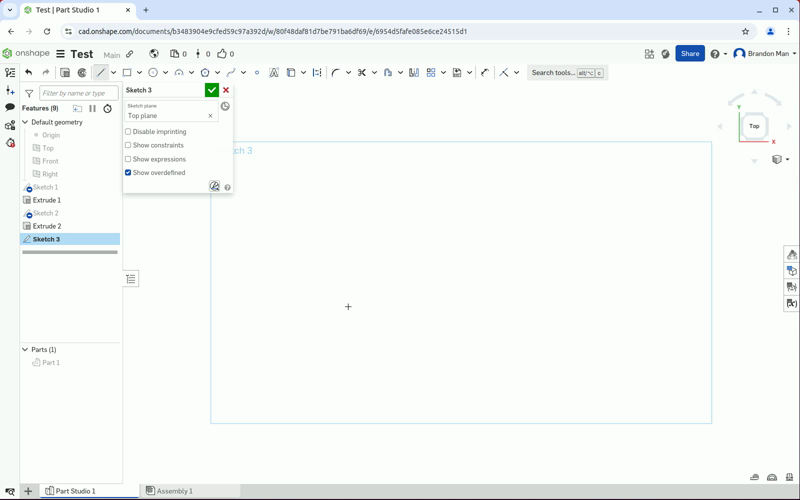
key_up(shift)
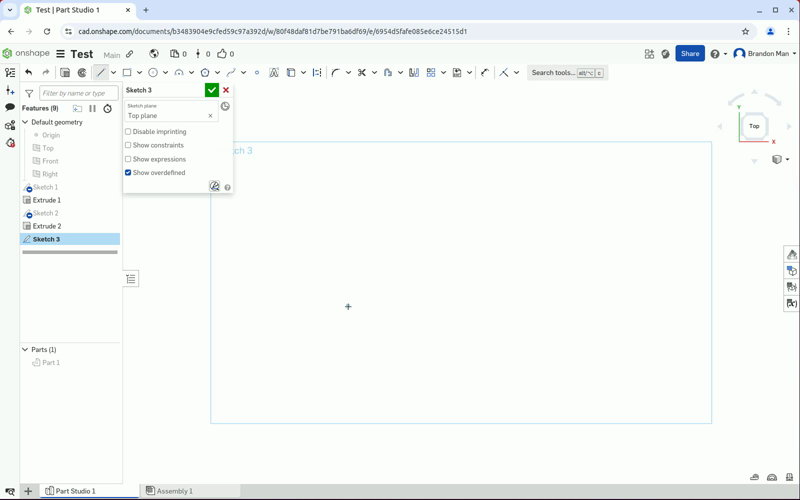
key_down(shift)
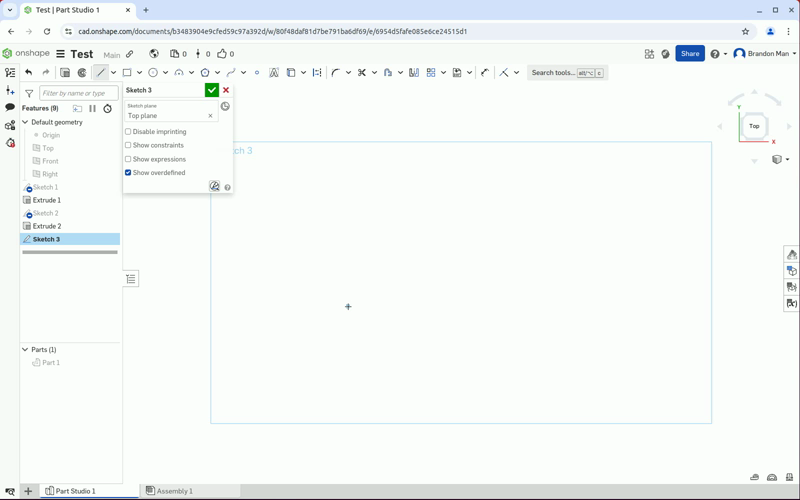
mouse_move(378, 306)
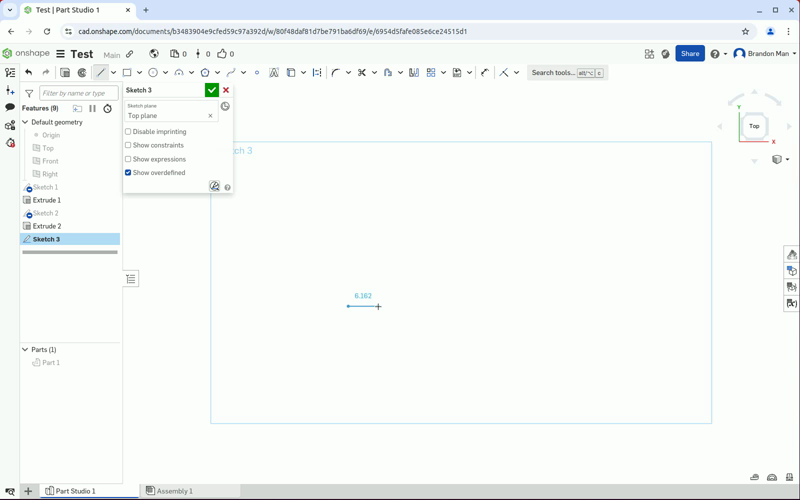
mouse_move(355, 306)
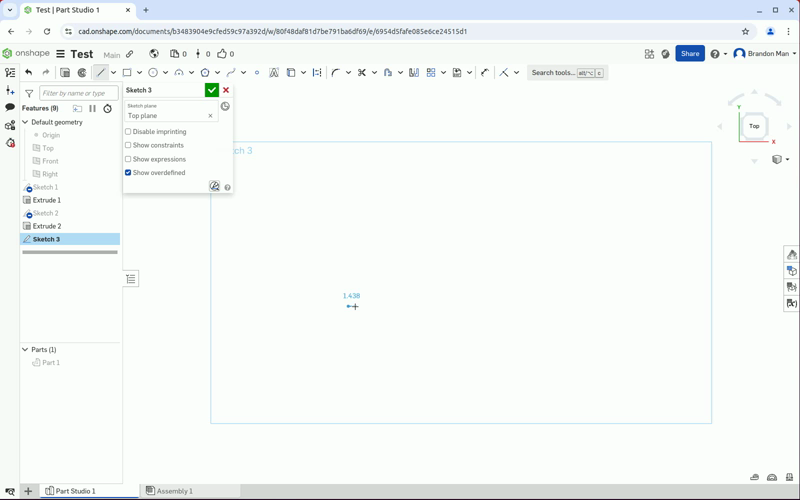
scroll(6)
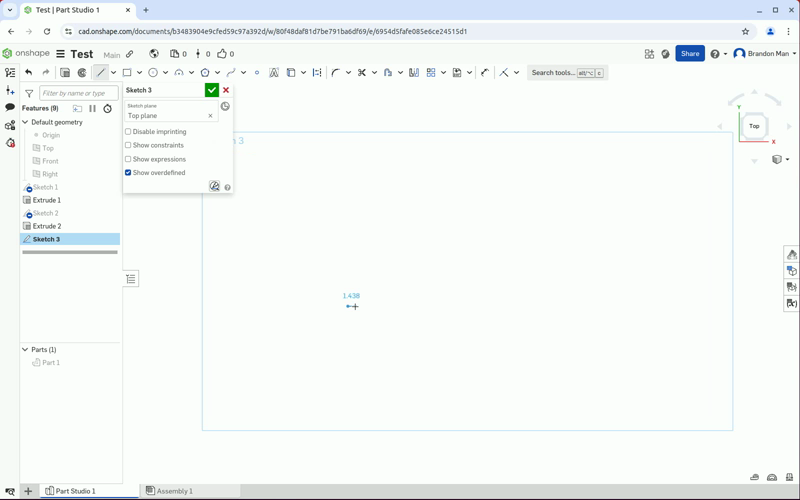
scroll(6)
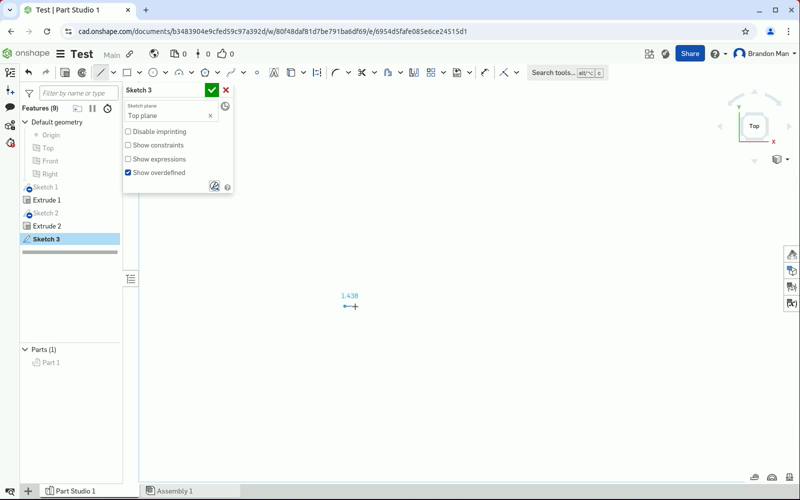
scroll(6)
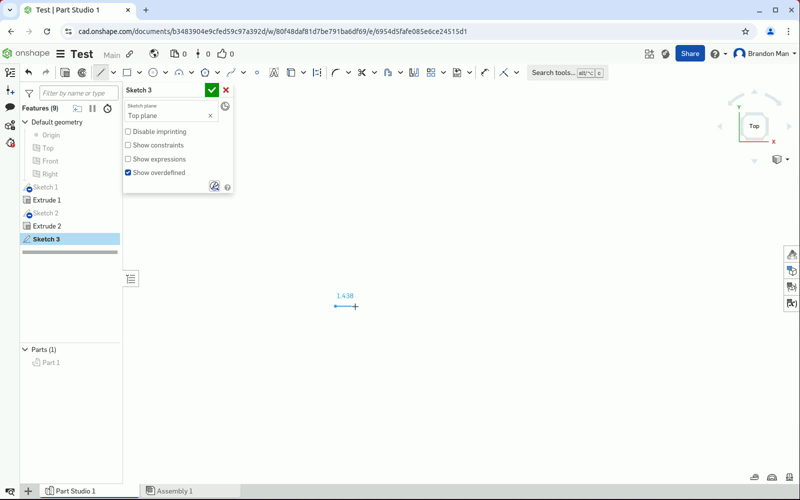
scroll(6)
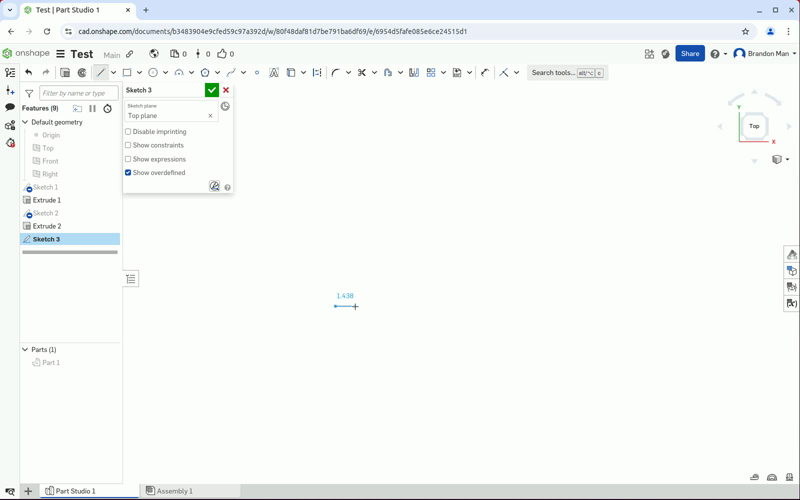
scroll(6)
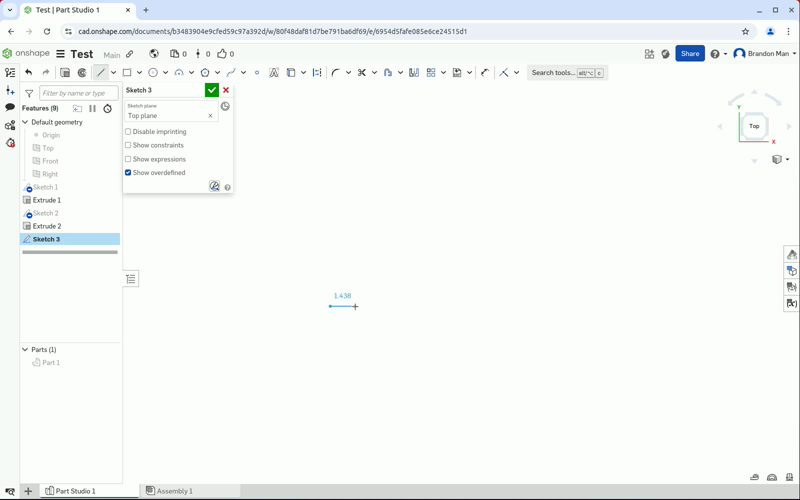
scroll(6)
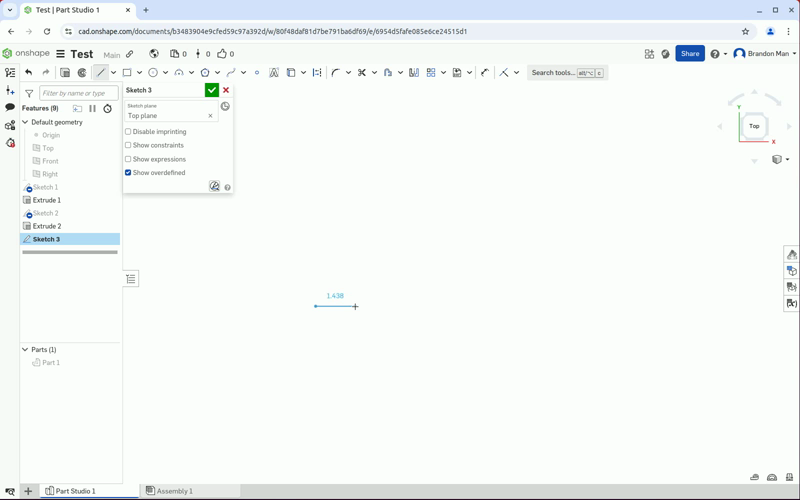
scroll(6)
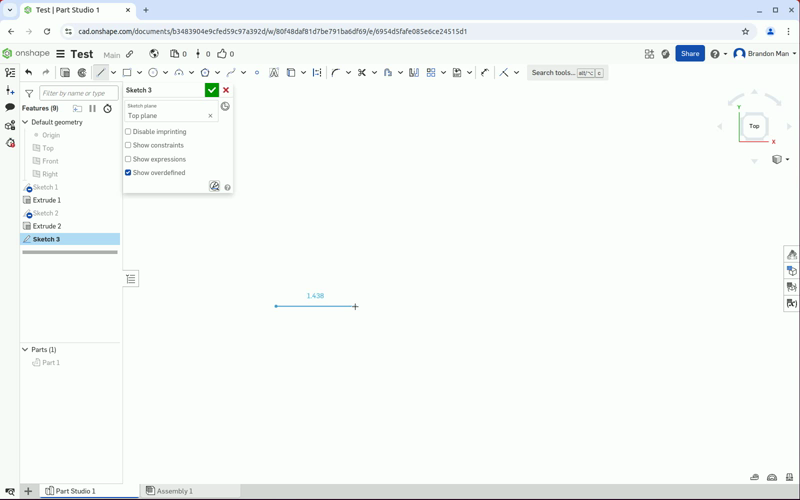
click(355, 306)
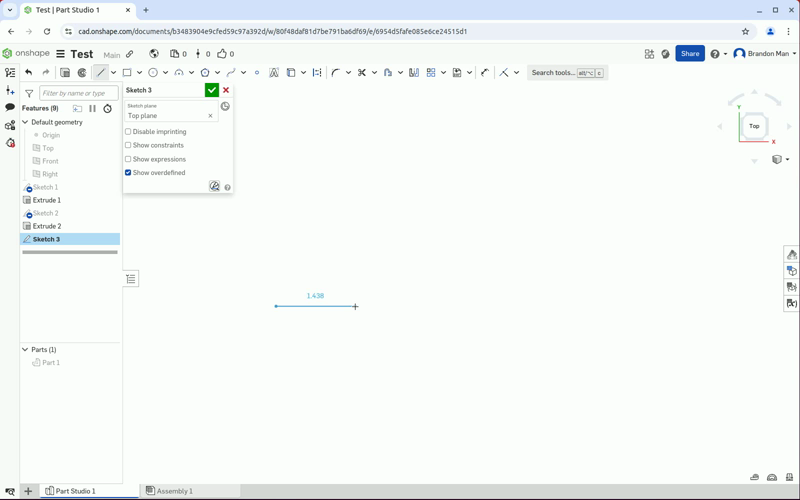
scroll(-6)
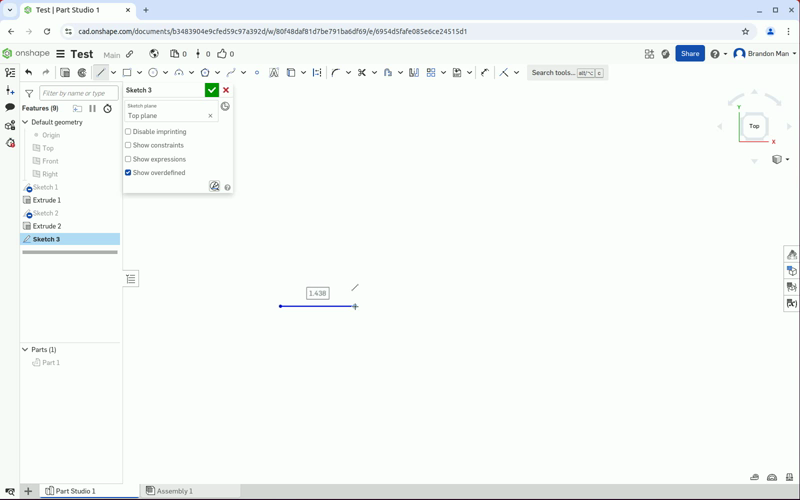
scroll(-6)
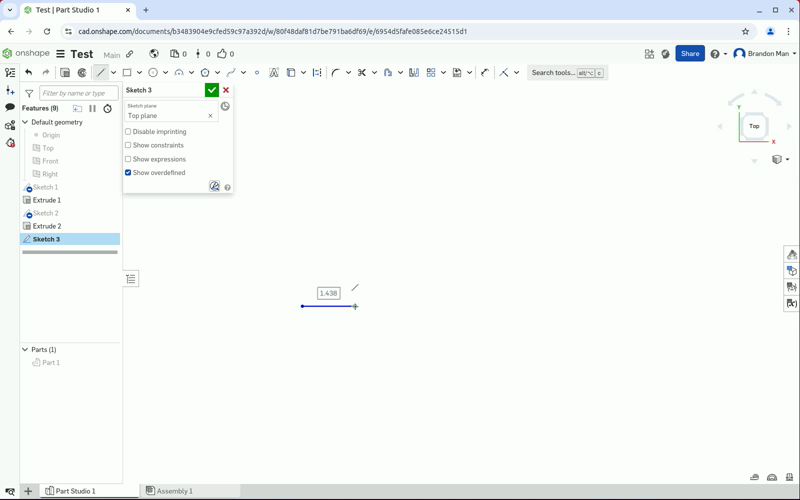
scroll(-6)
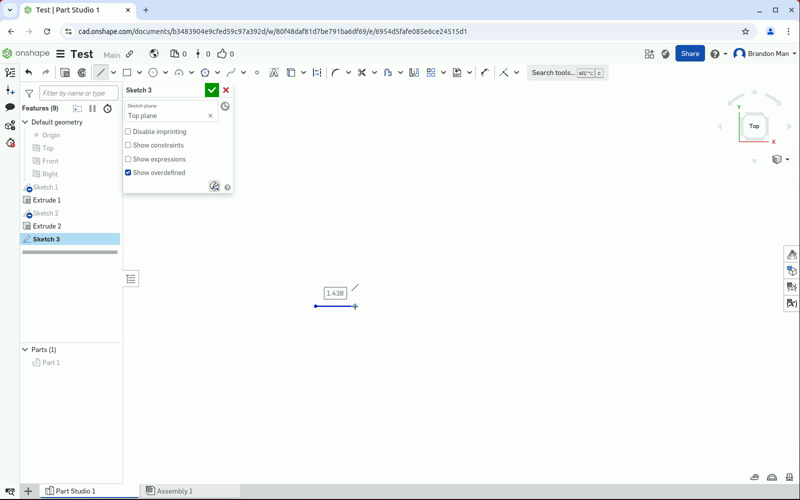
scroll(-6)
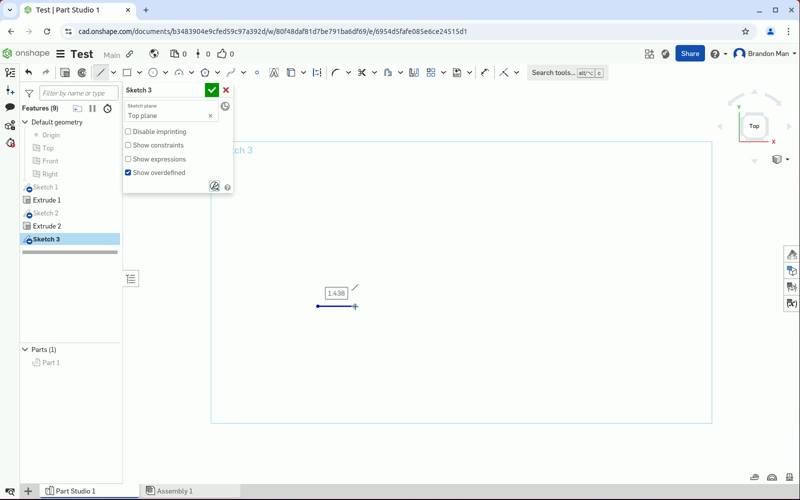
scroll(-6)
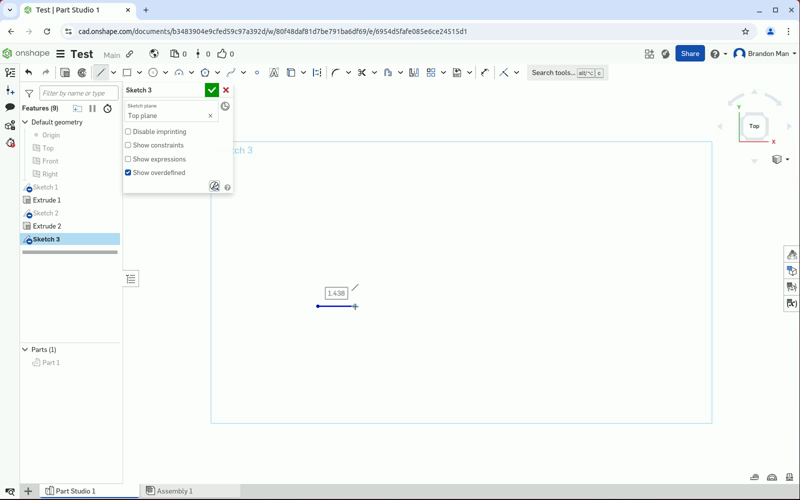
scroll(-6)
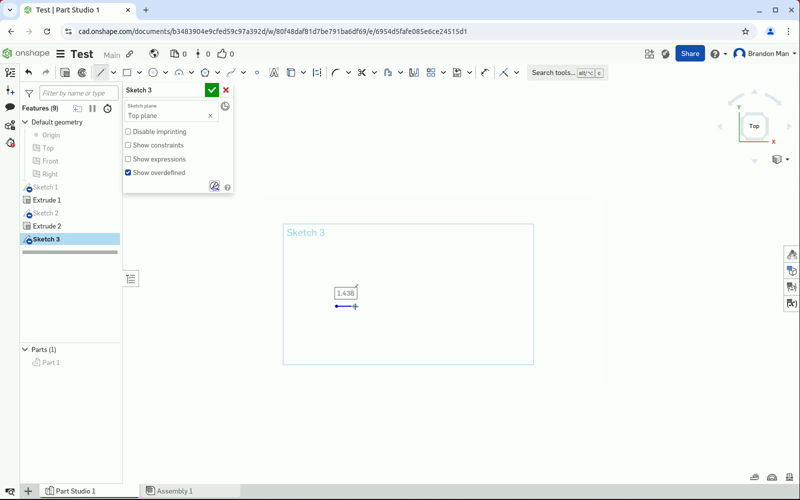
scroll(-6)
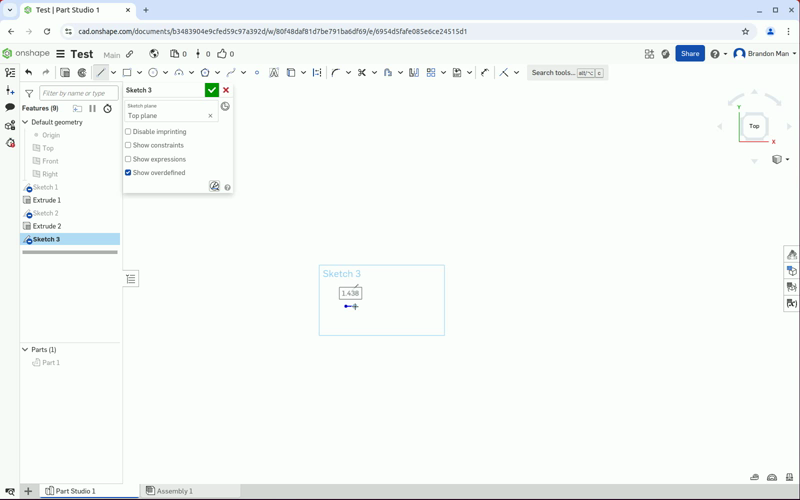
key_up(shift)
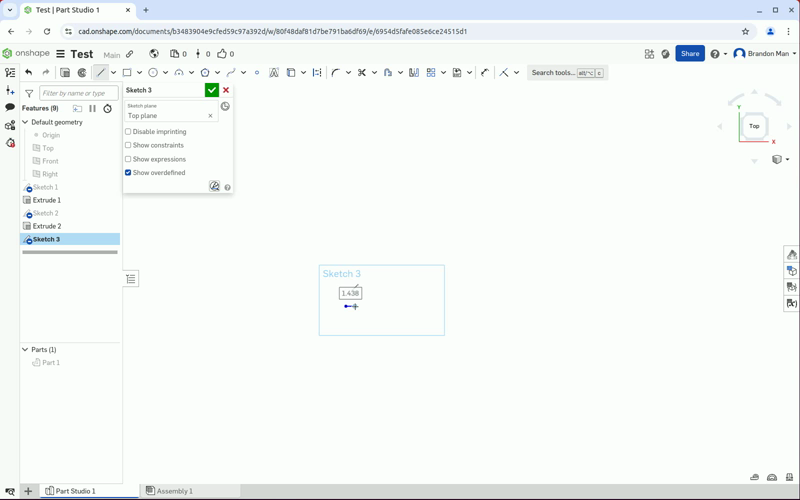
key_down(shift)
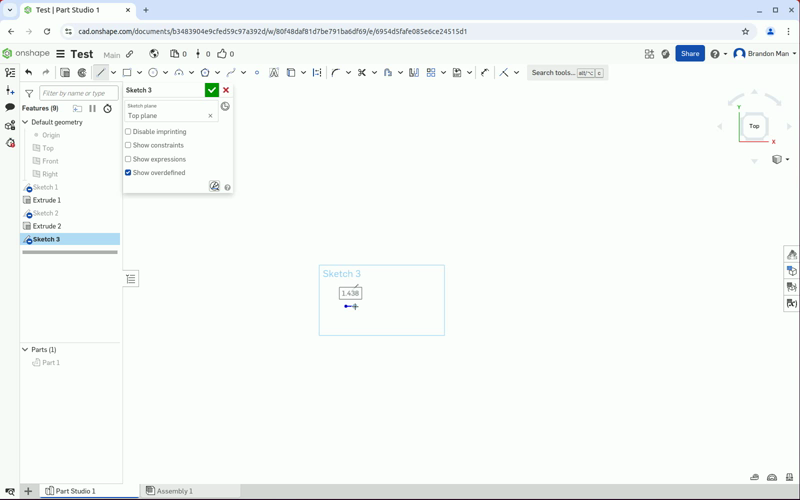
mouse_move(385, 306)
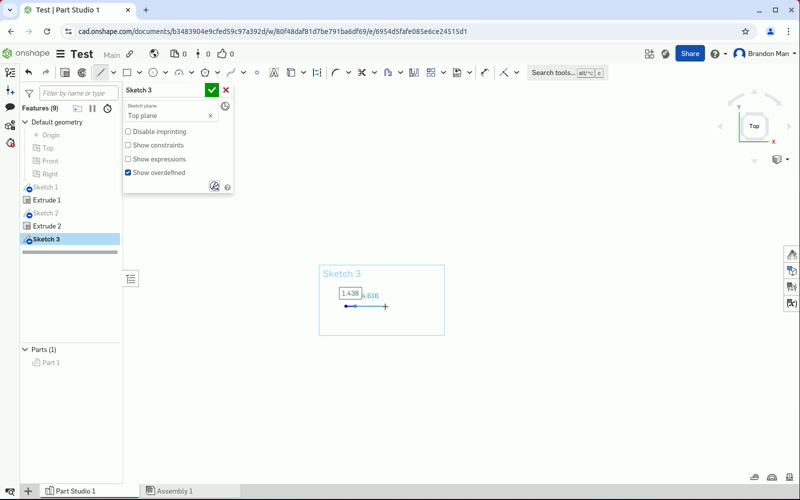
mouse_move(355, 283)
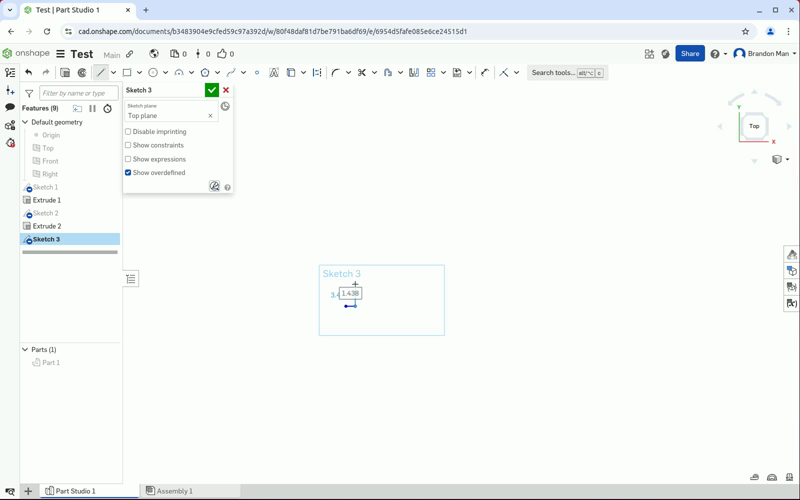
click(355, 283)
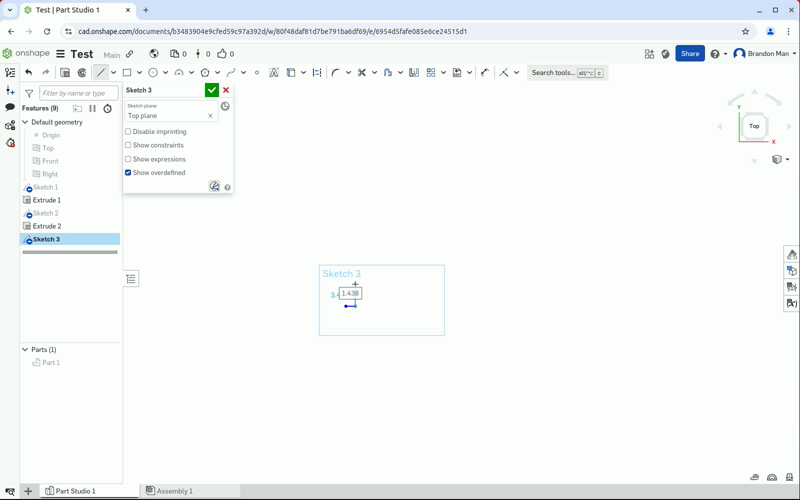
key_up(shift)
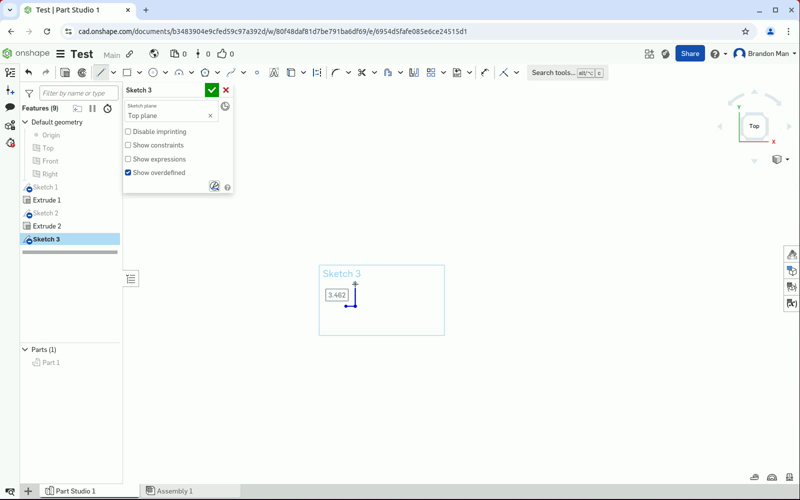
key_down(shift)
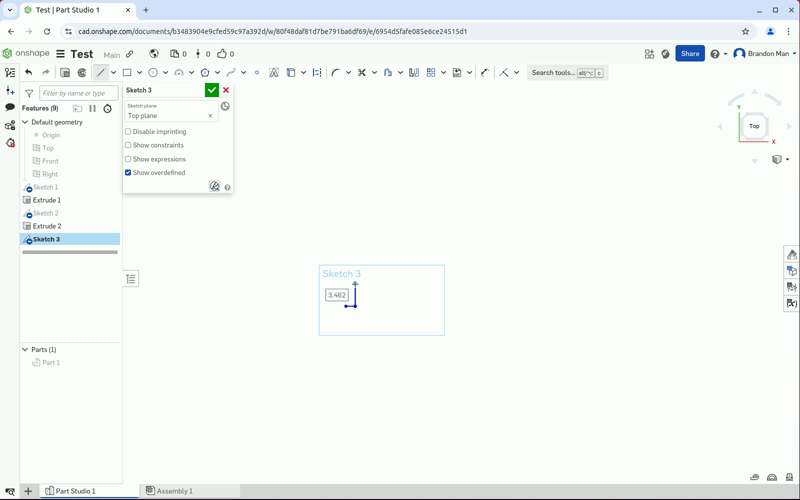
mouse_move(453, 283)
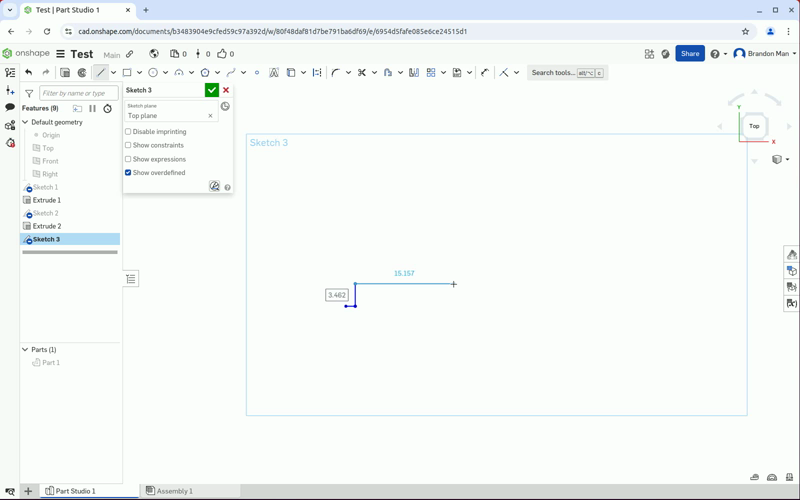
click(453, 283)
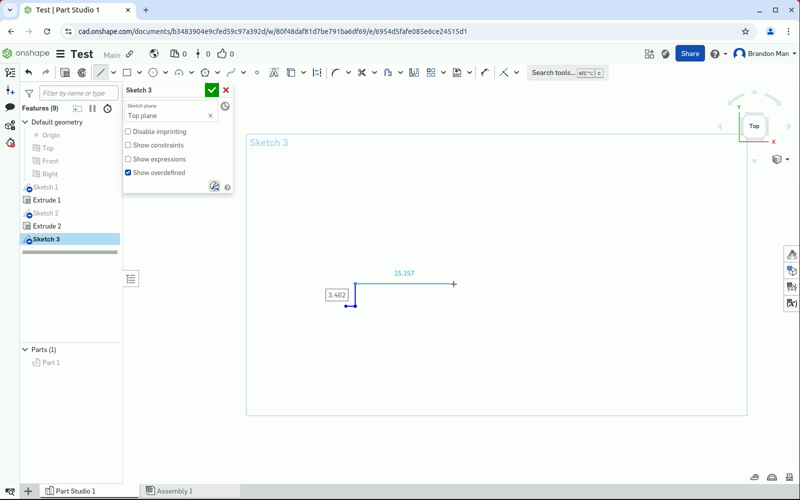
key_up(shift)
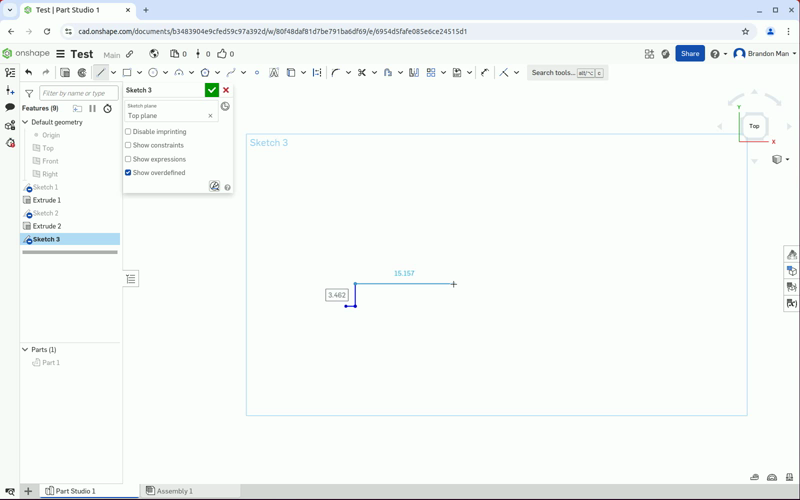
key_down(shift)
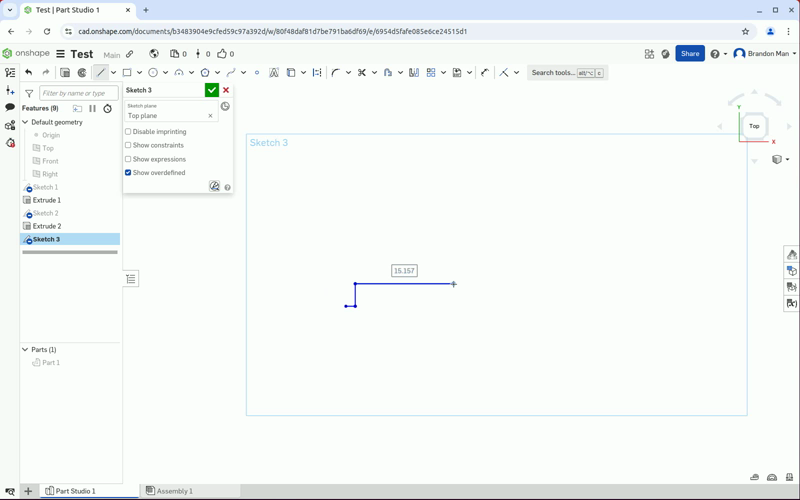
mouse_move(483, 283)
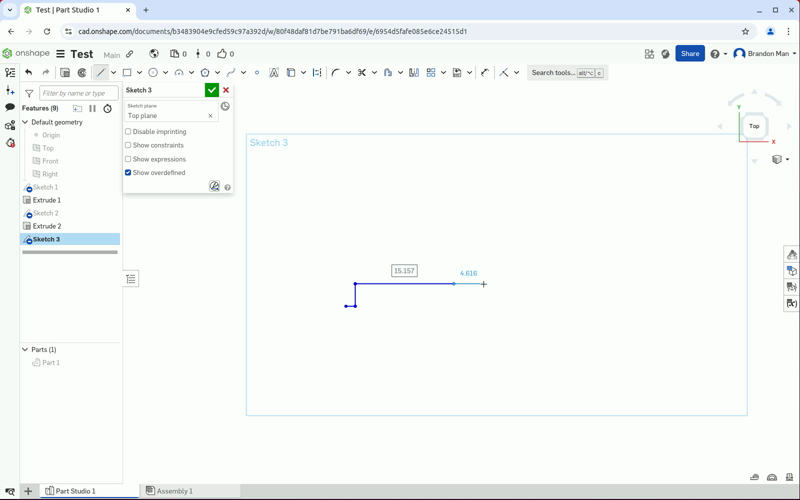
mouse_move(453, 306)
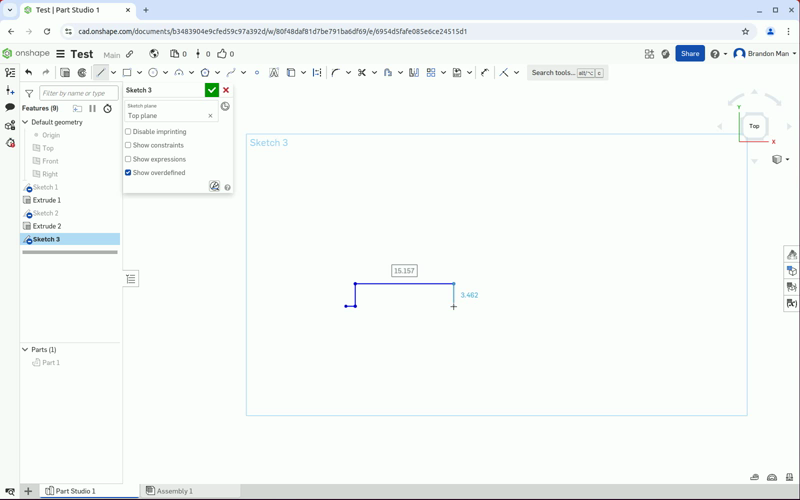
click(453, 306)
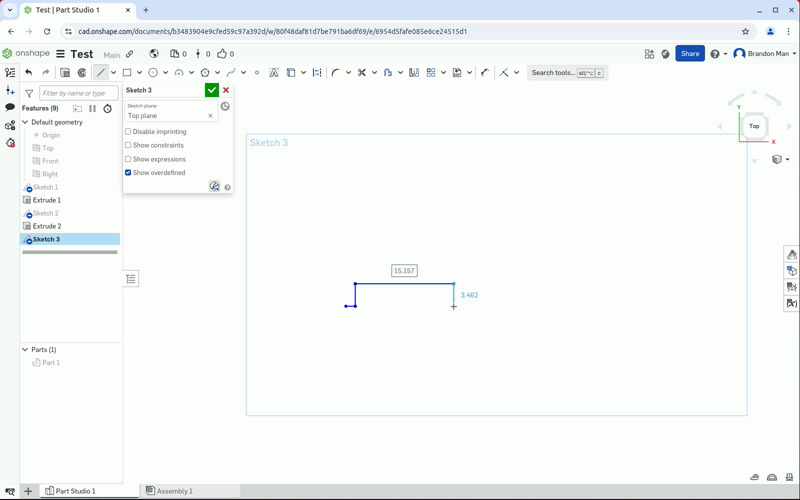
key_up(shift)
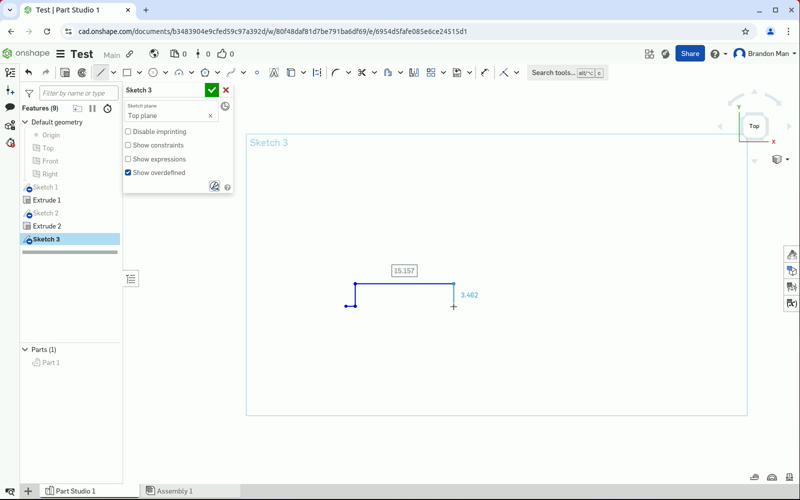
key_down(shift)
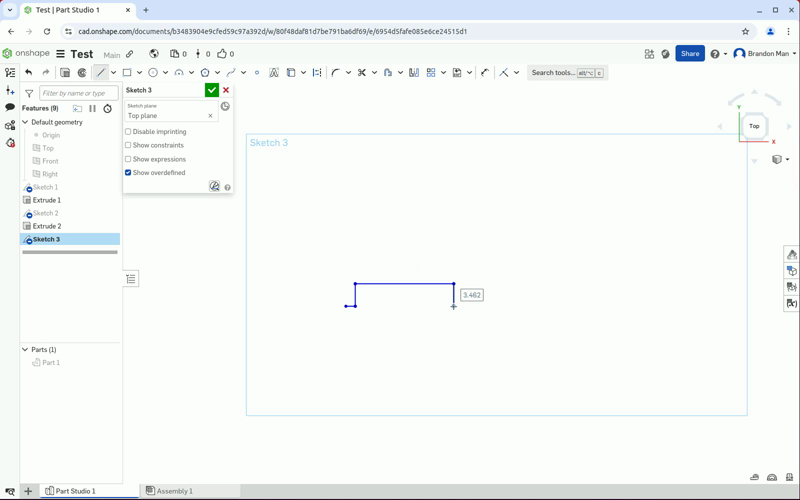
mouse_move(483, 306)
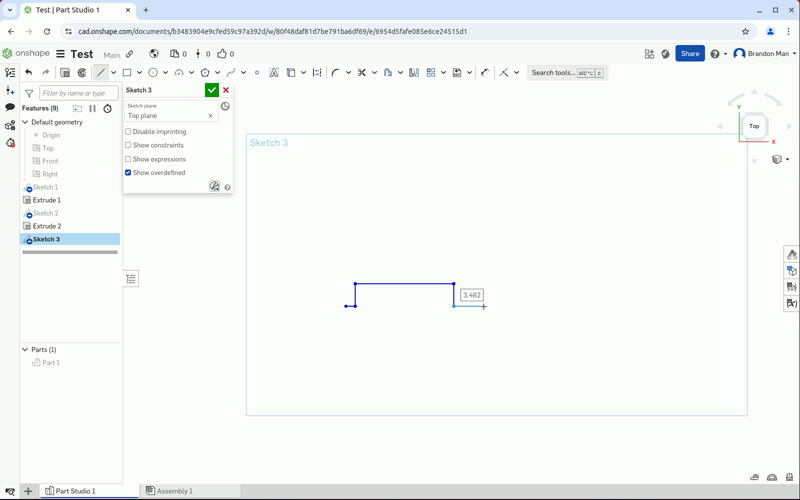
mouse_move(460, 306)
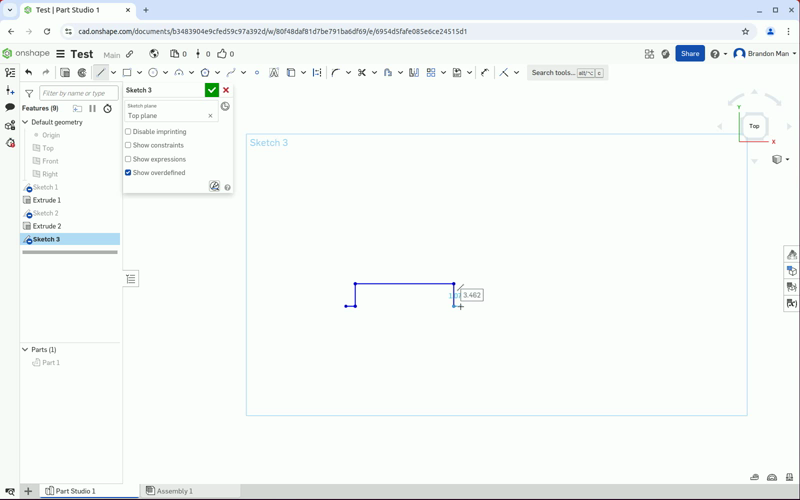
scroll(6)
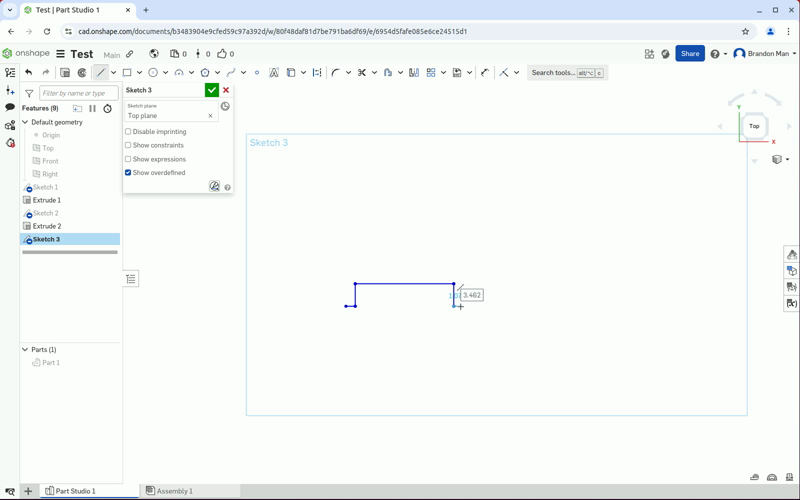
scroll(6)
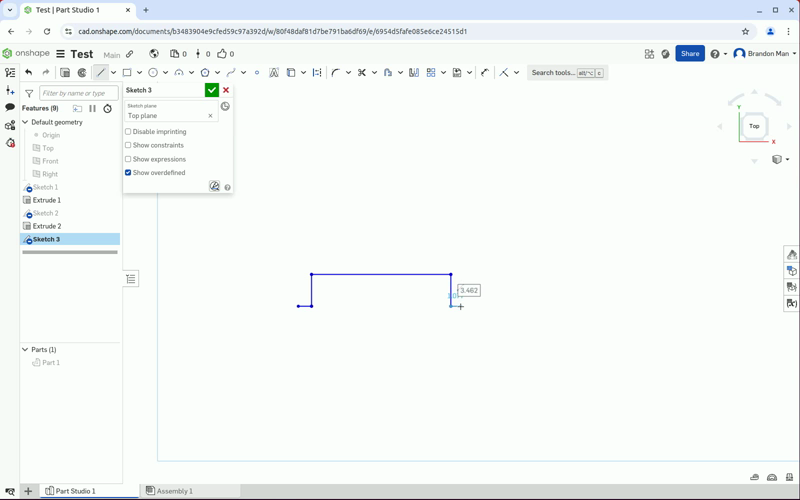
scroll(6)
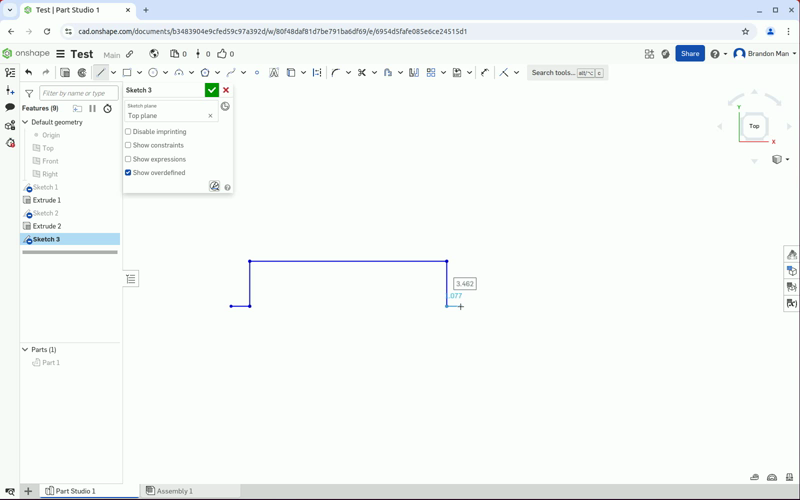
scroll(6)
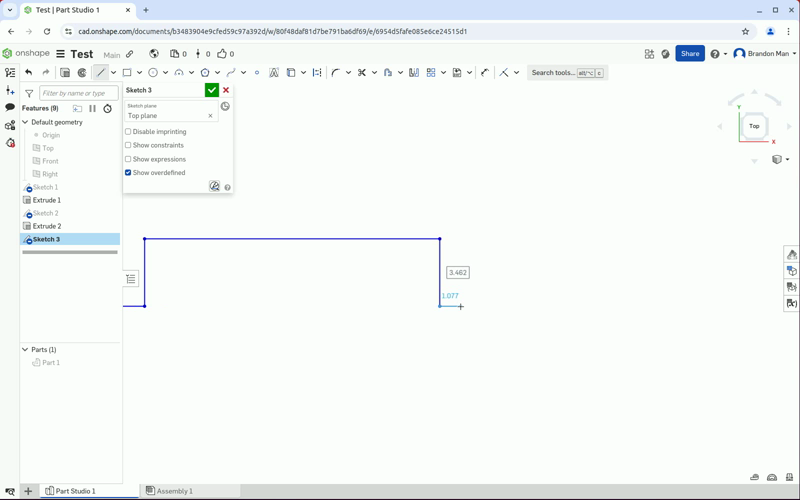
scroll(6)
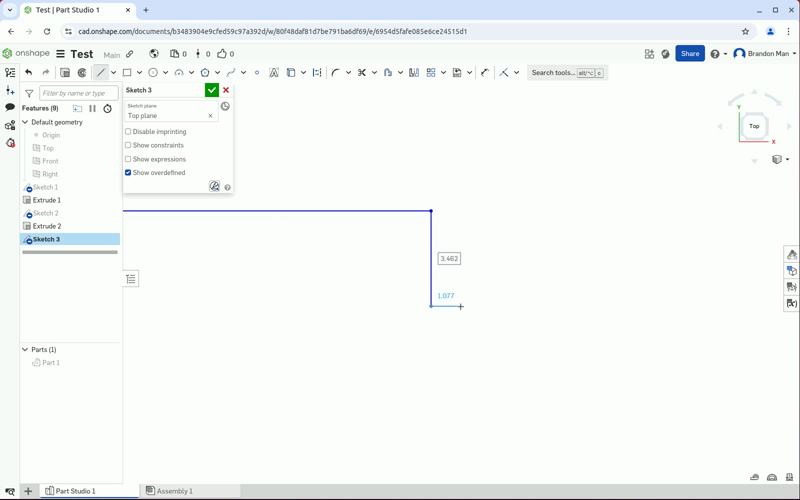
scroll(6)
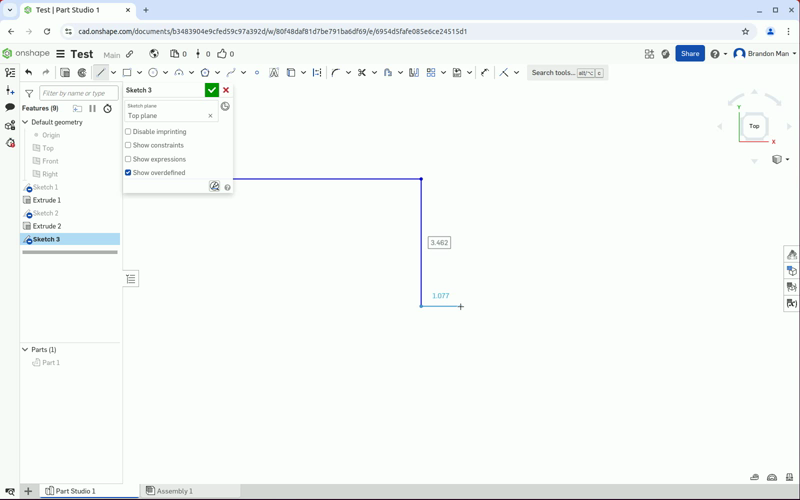
scroll(6)
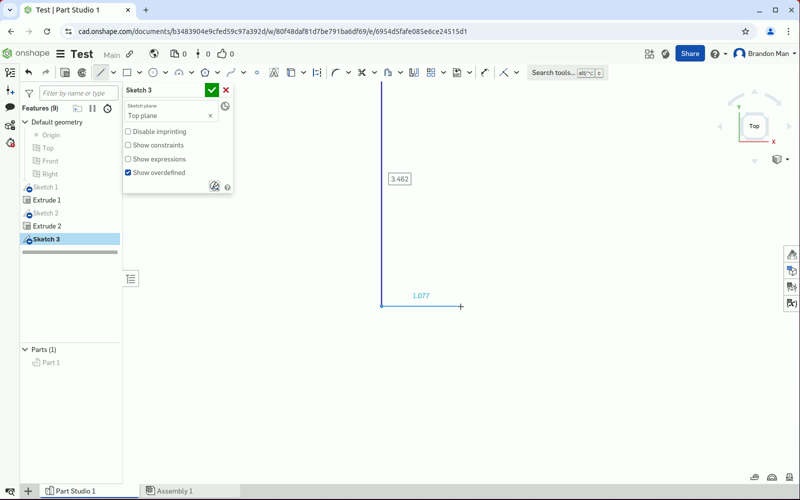
click(460, 306)
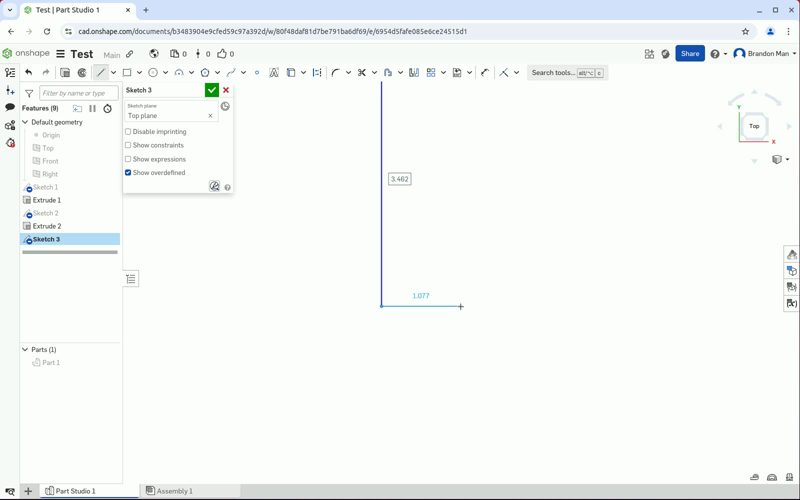
scroll(-6)
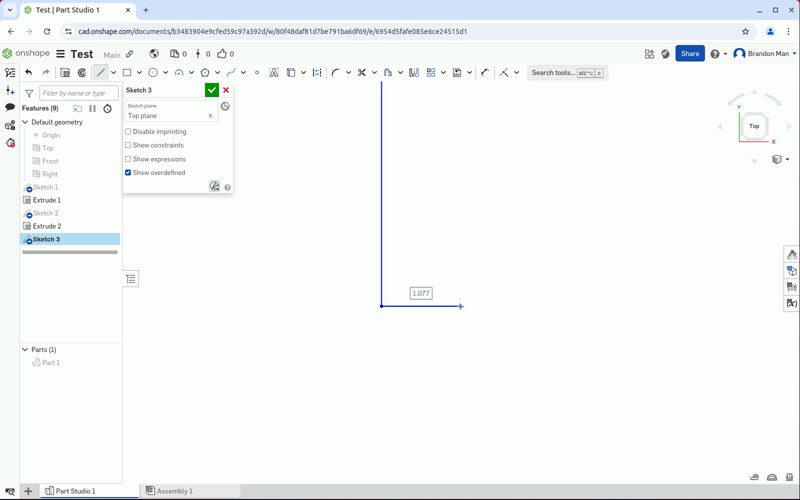
scroll(-6)
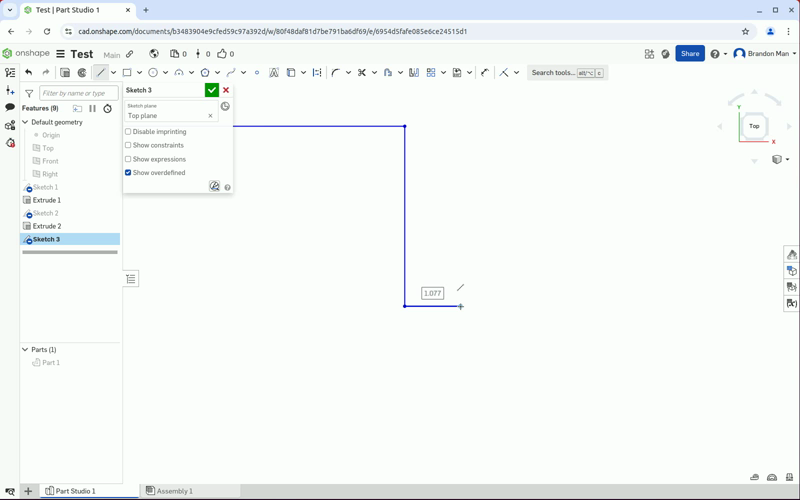
scroll(-6)
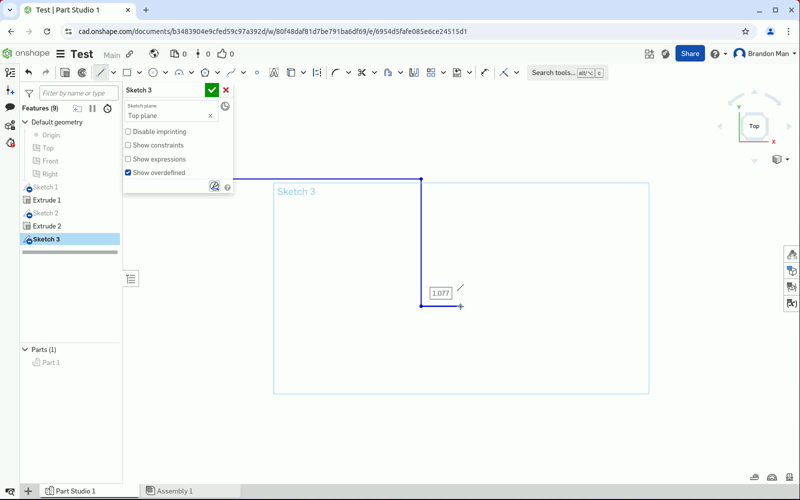
scroll(-6)
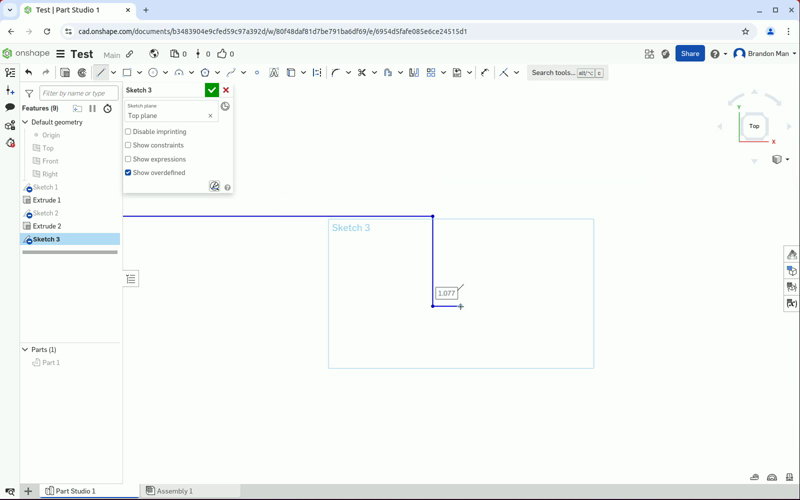
scroll(-6)
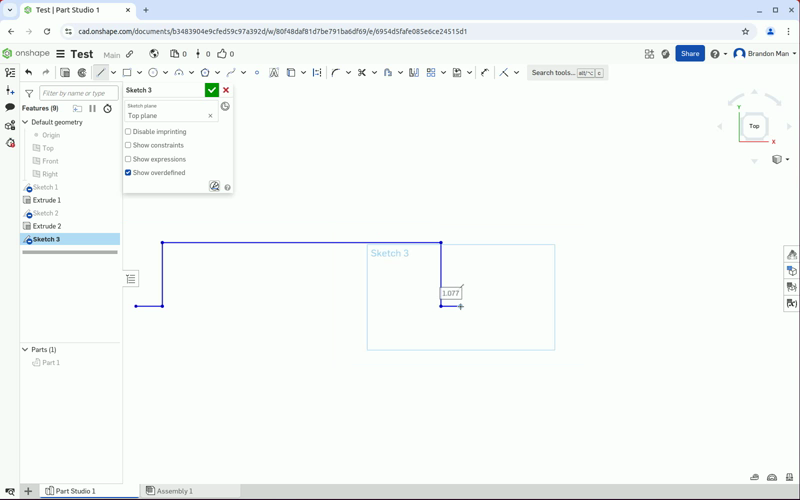
scroll(-6)
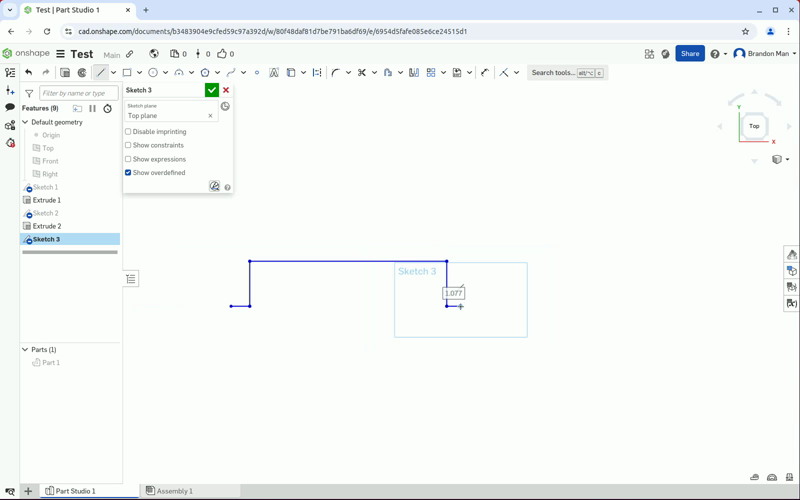
scroll(-6)
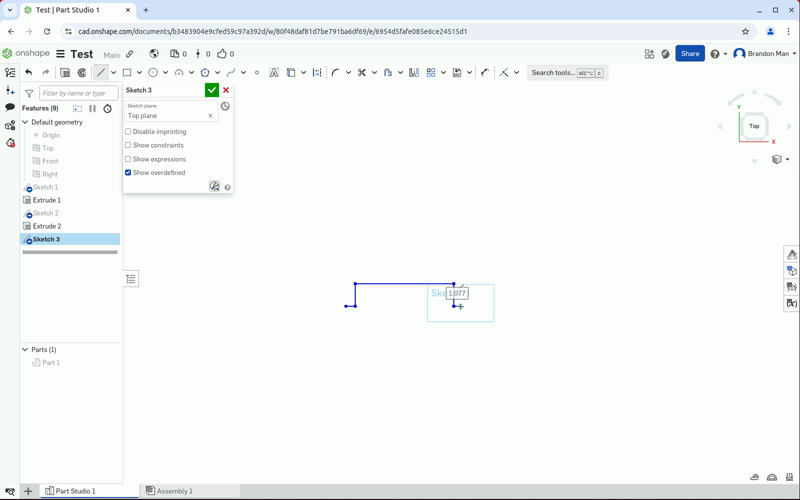
key_up(shift)
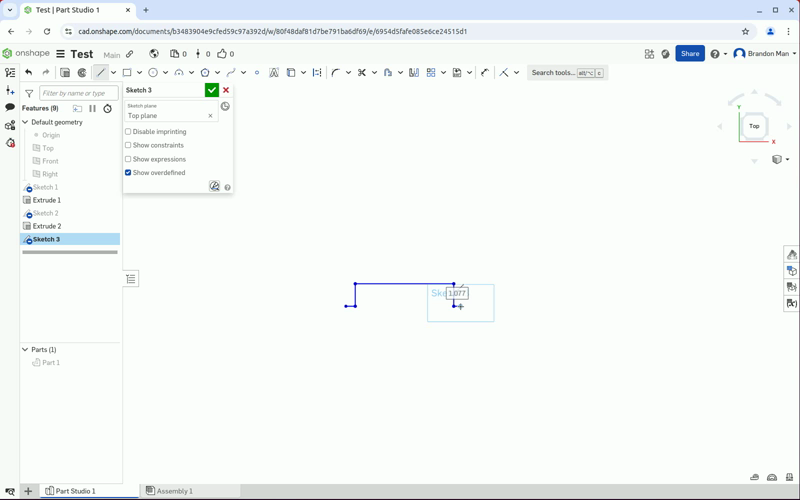
key_down(shift)
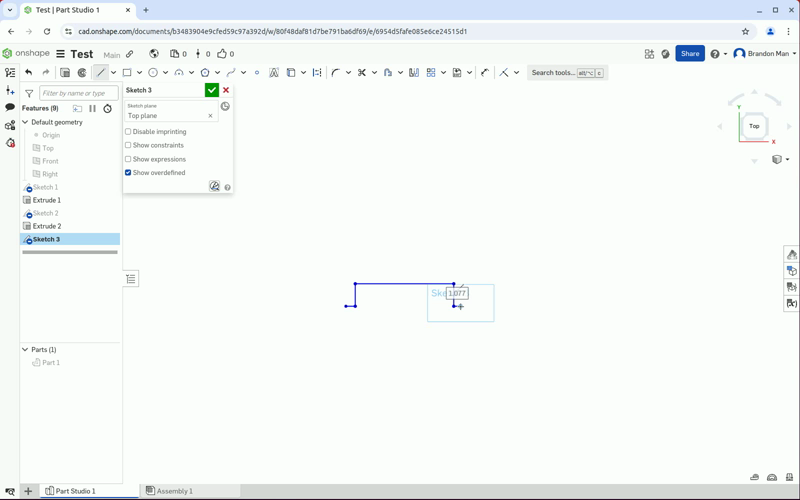
mouse_move(490, 306)
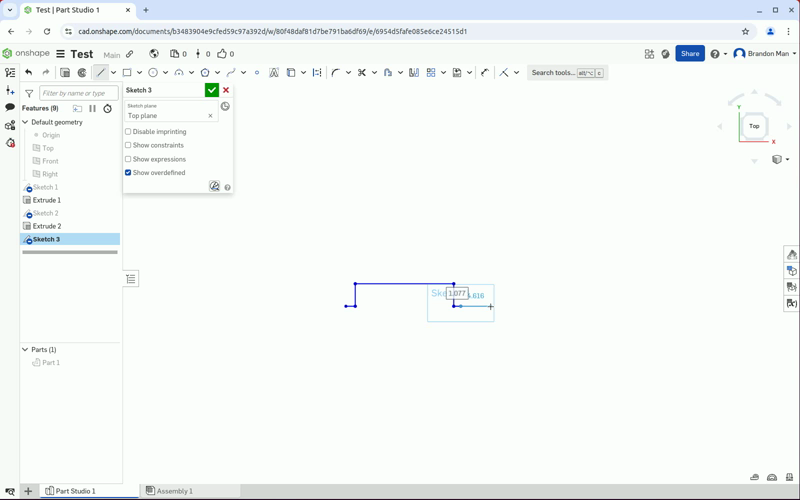
mouse_move(460, 282)
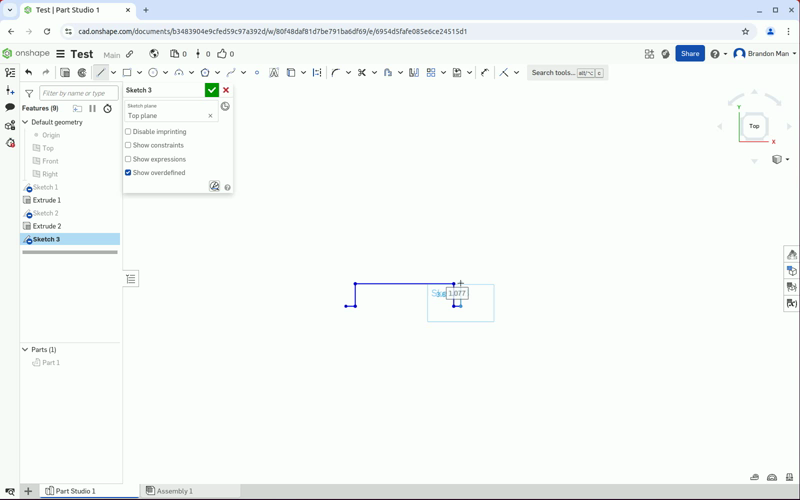
click(460, 282)
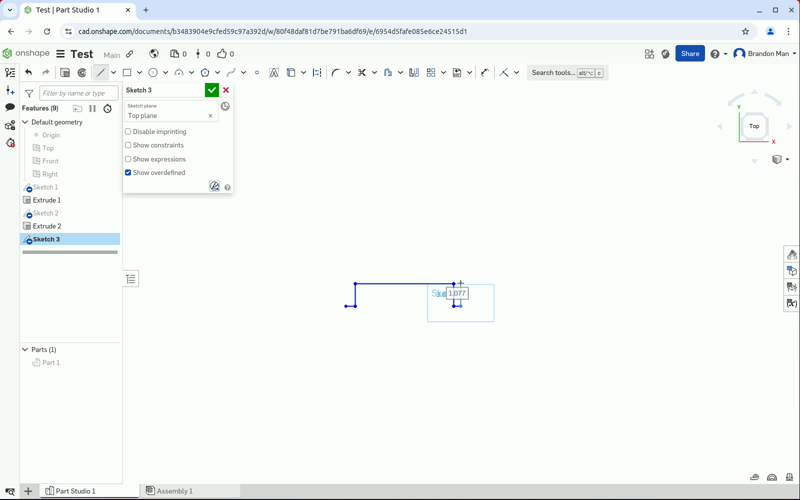
key_up(shift)
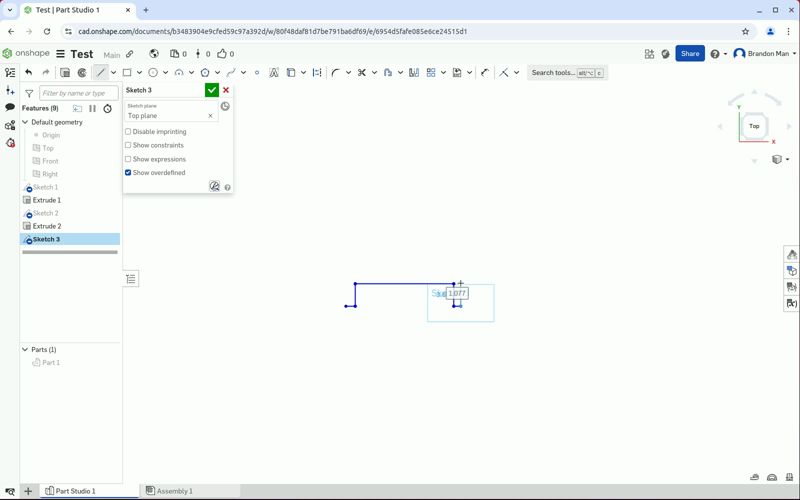
key_down(shift)
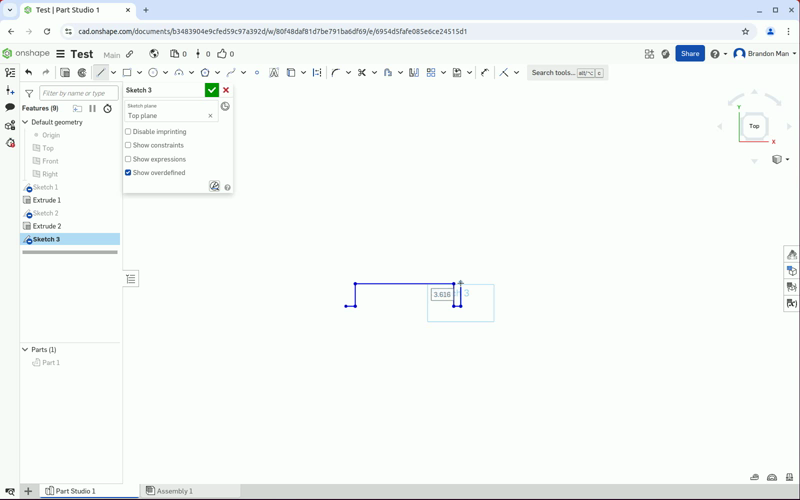
mouse_move(348, 282)
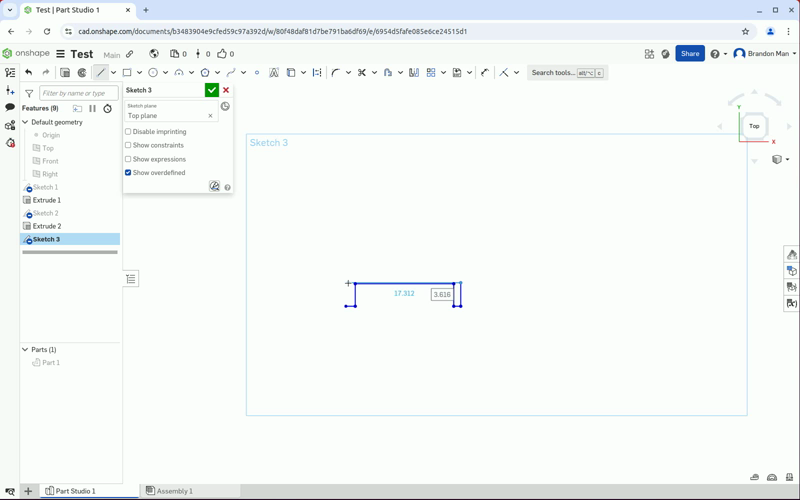
click(348, 282)
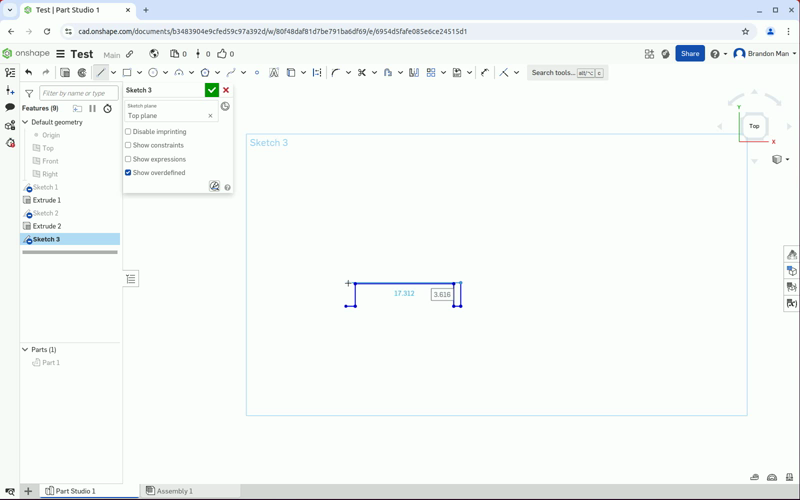
key_up(shift)
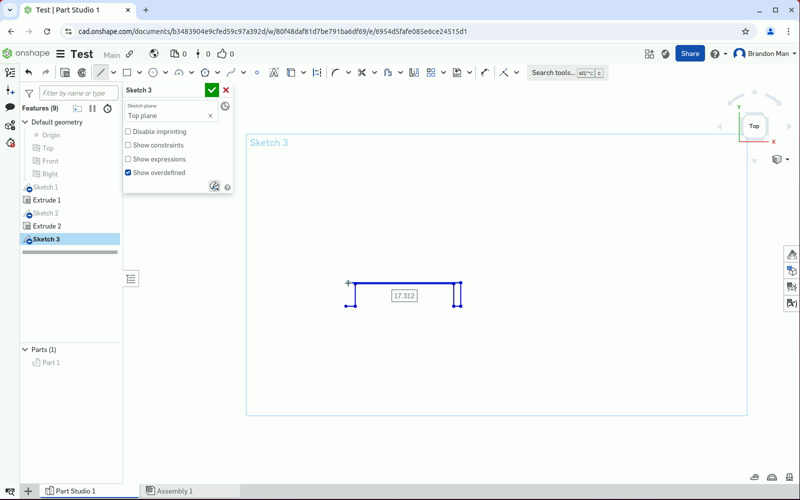
mouse_move(378, 282)
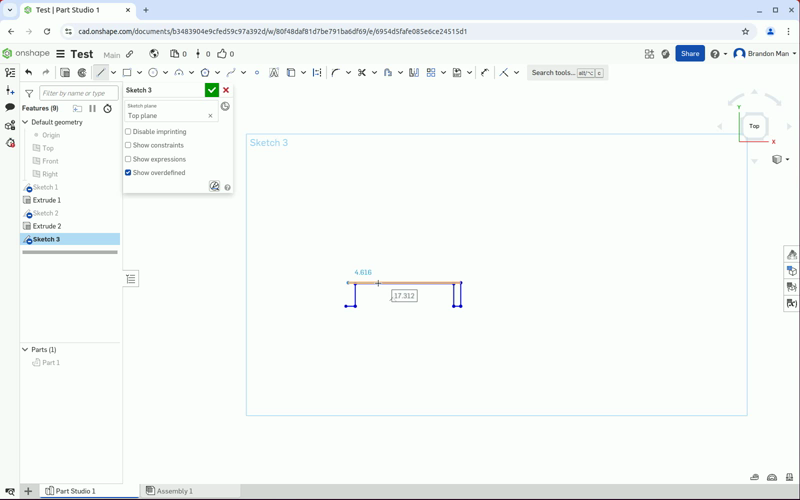
key_down(shift)
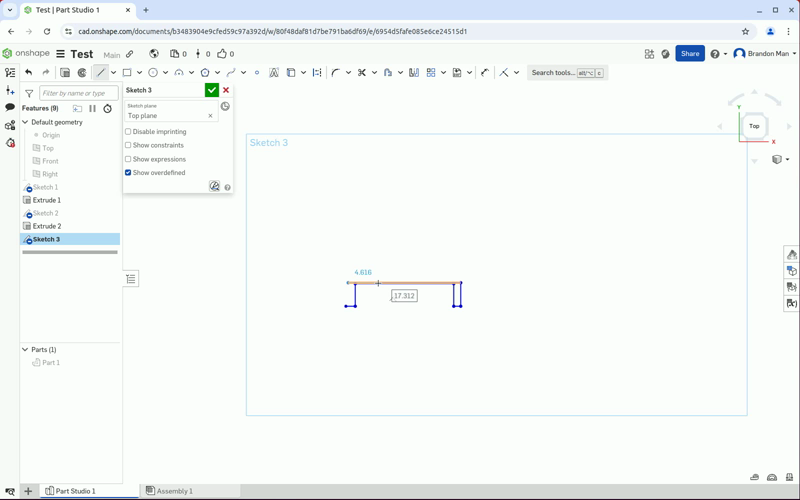
mouse_move(348, 306)
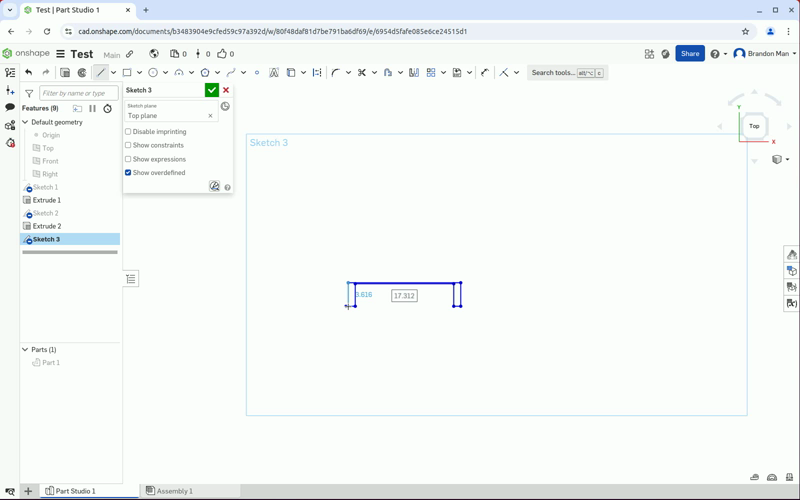
key_up(shift)
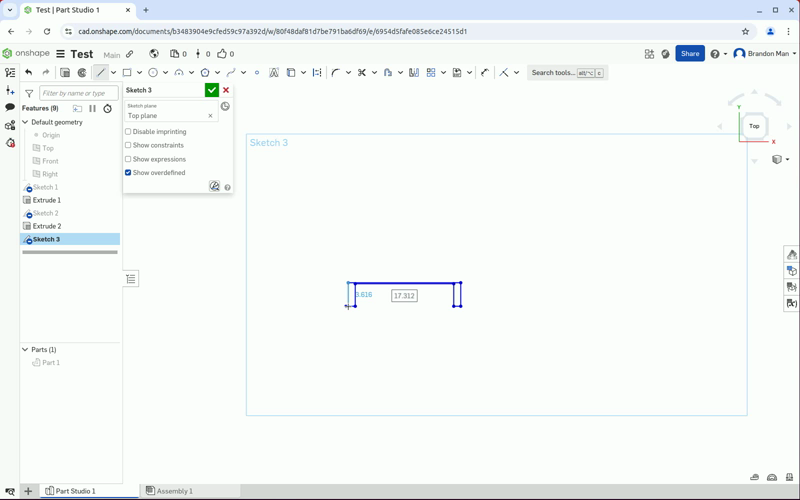
click(348, 306)
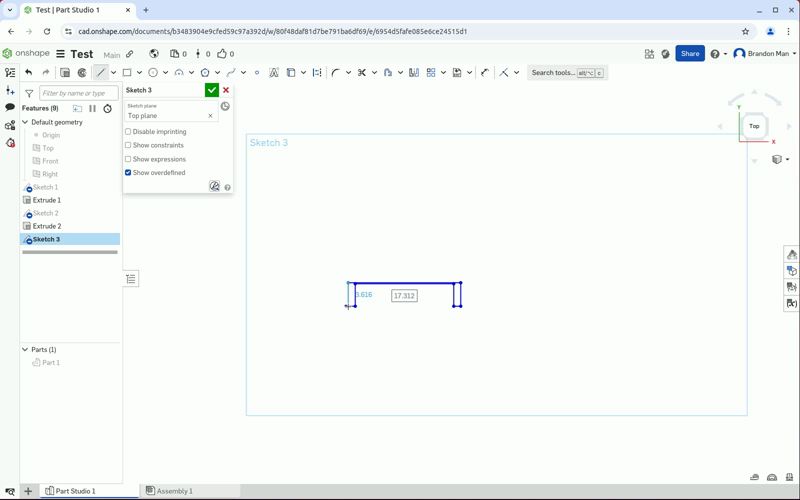
key(esc)
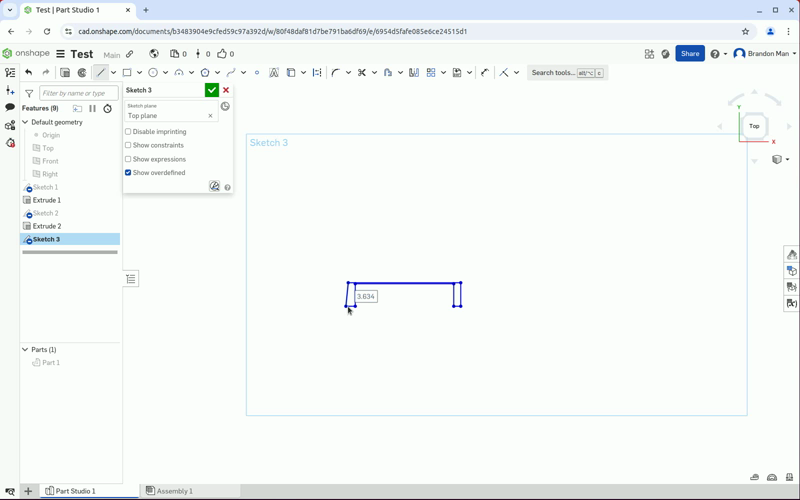
mouse_move(354, 298)
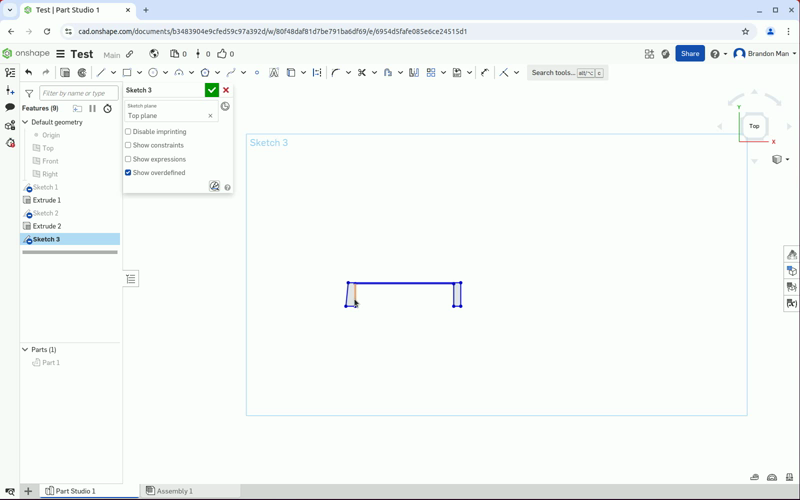
scroll(6)
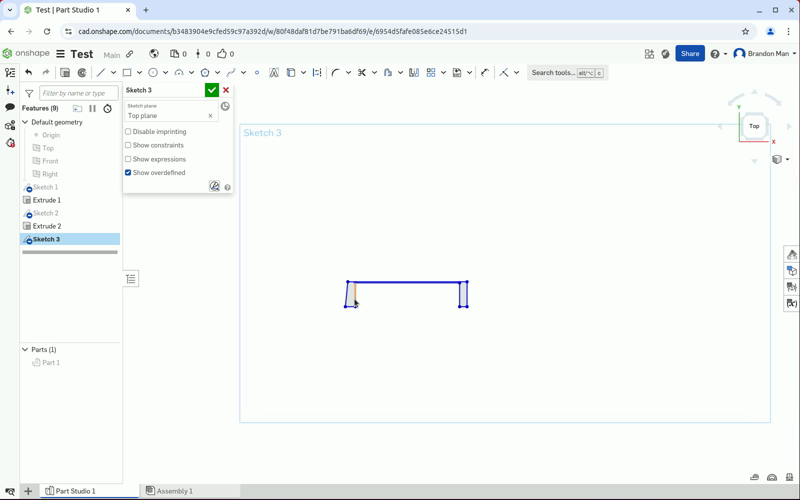
scroll(6)
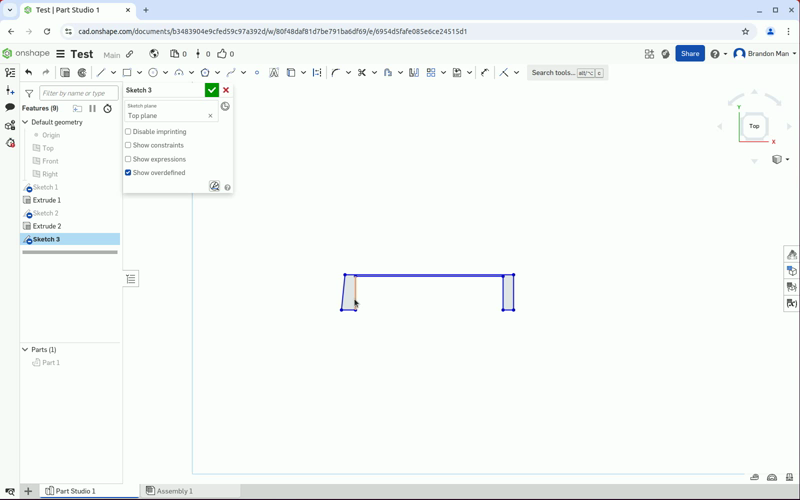
scroll(6)
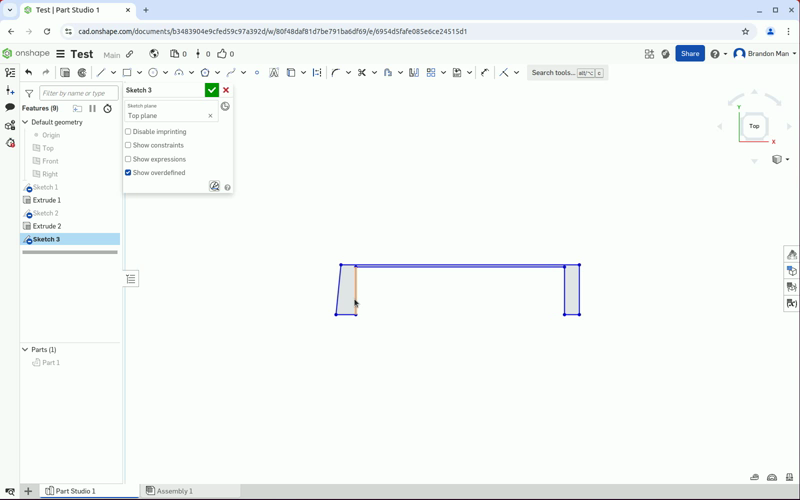
scroll(6)
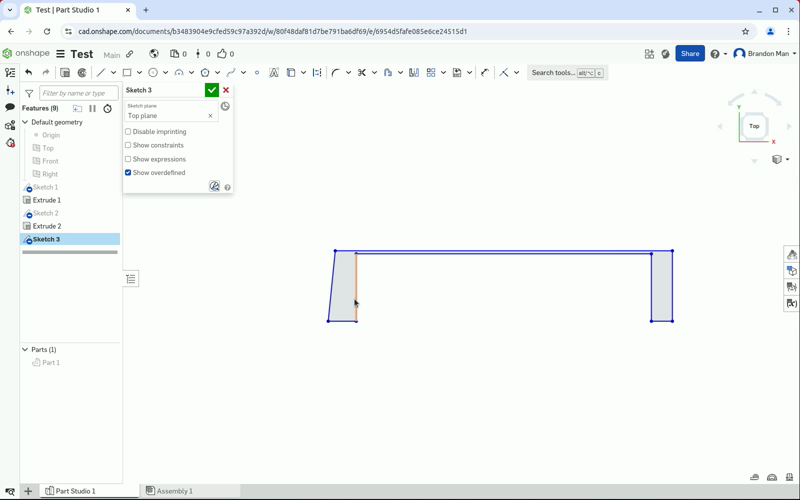
scroll(6)
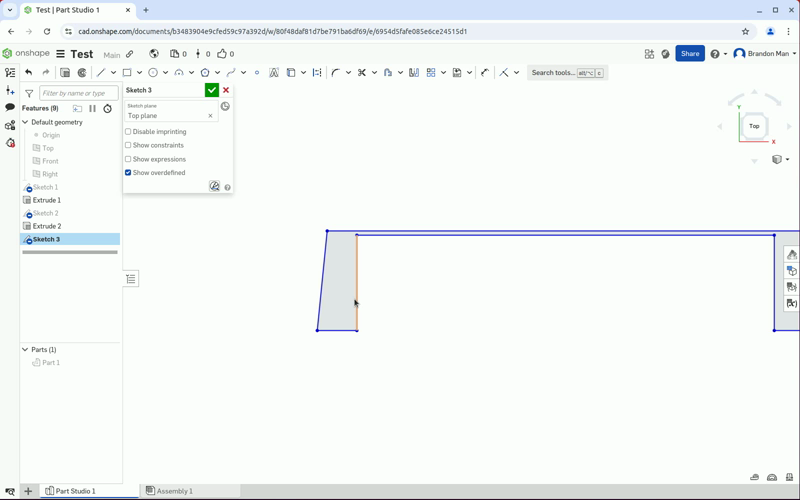
scroll(6)
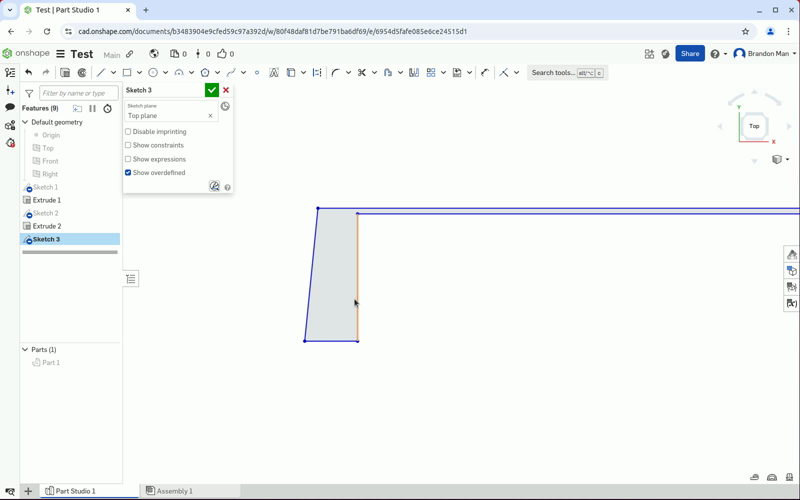
scroll(6)
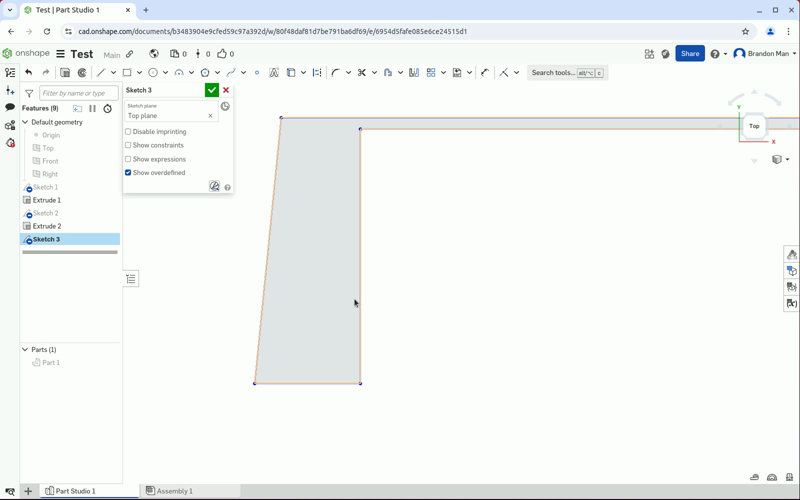
click(354, 298)
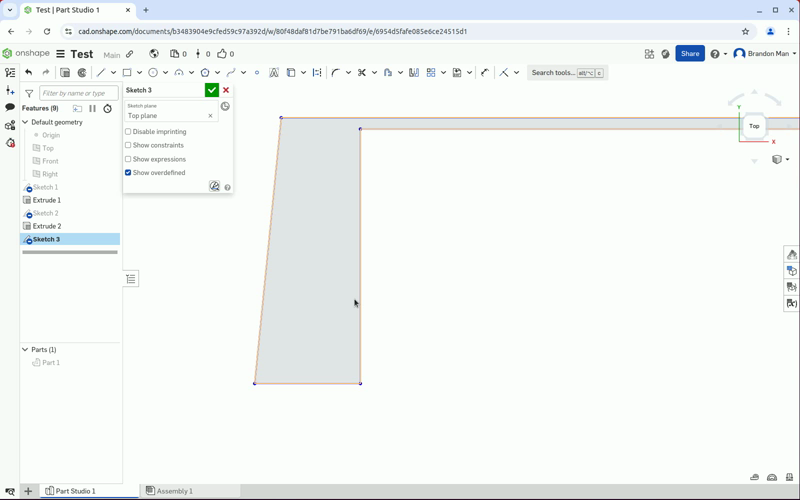
scroll(-6)
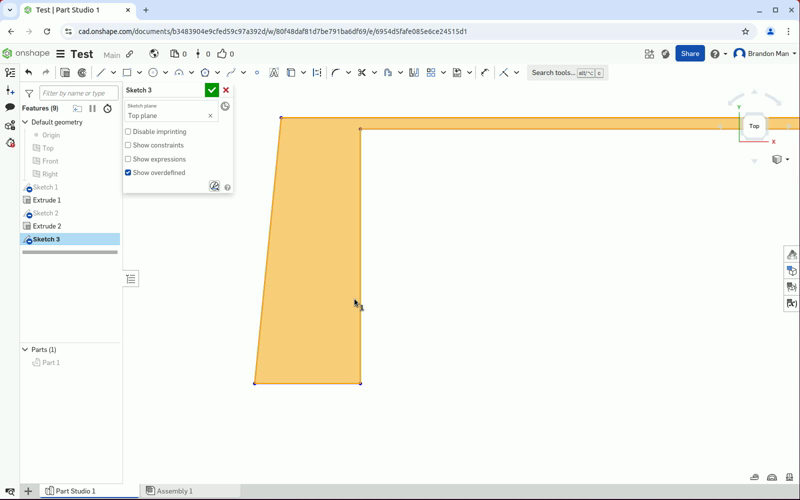
scroll(-6)
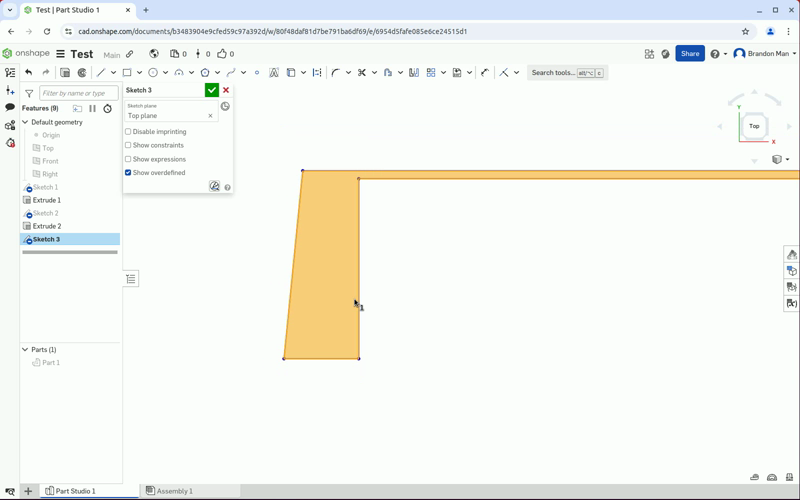
scroll(-6)
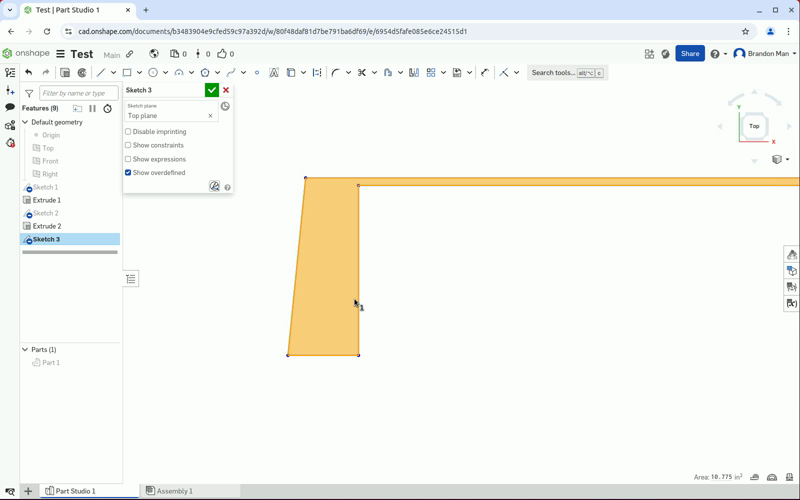
scroll(-6)
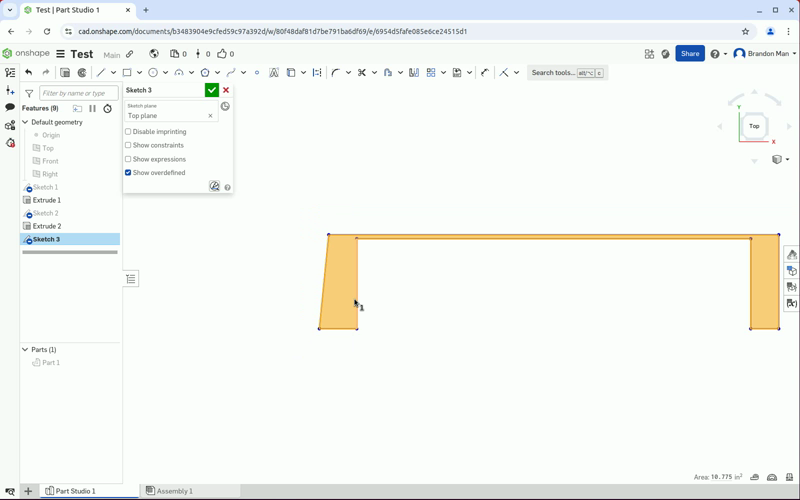
scroll(-6)
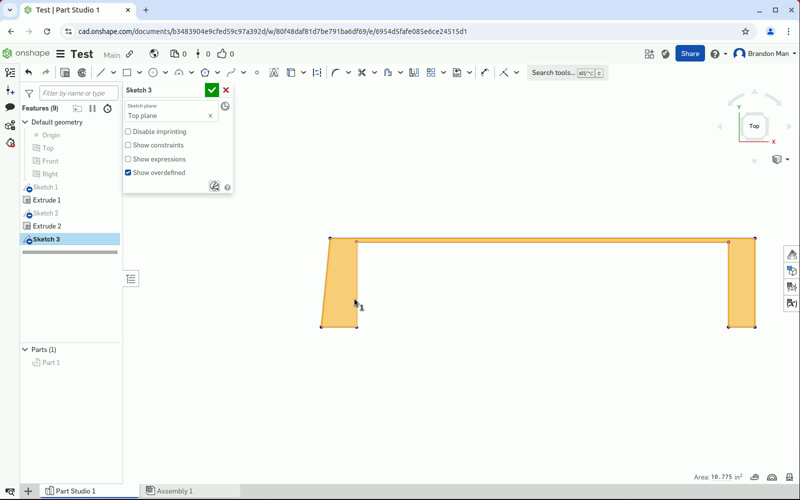
scroll(-6)
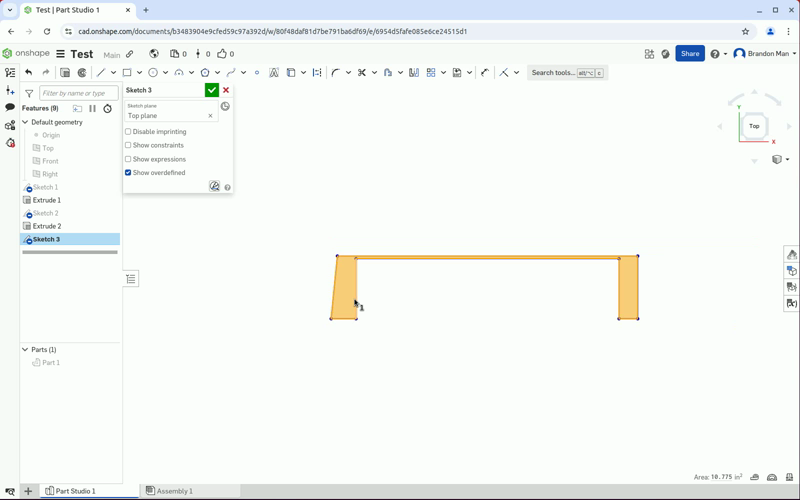
scroll(-6)
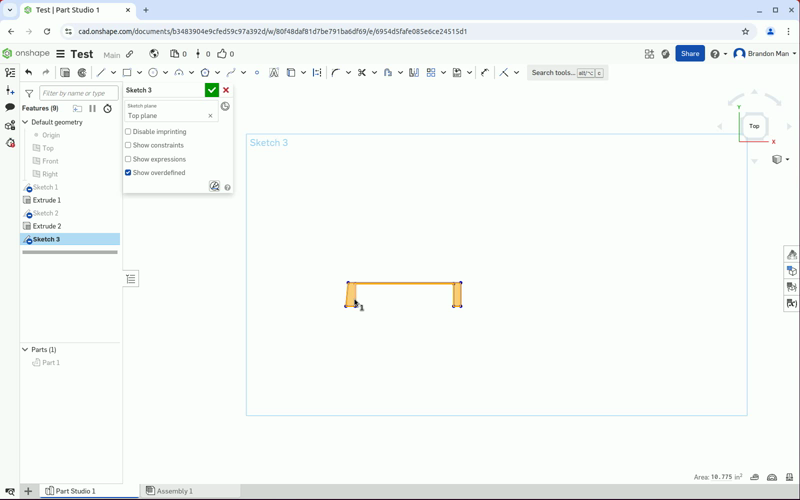
mouse_move(73, 352)
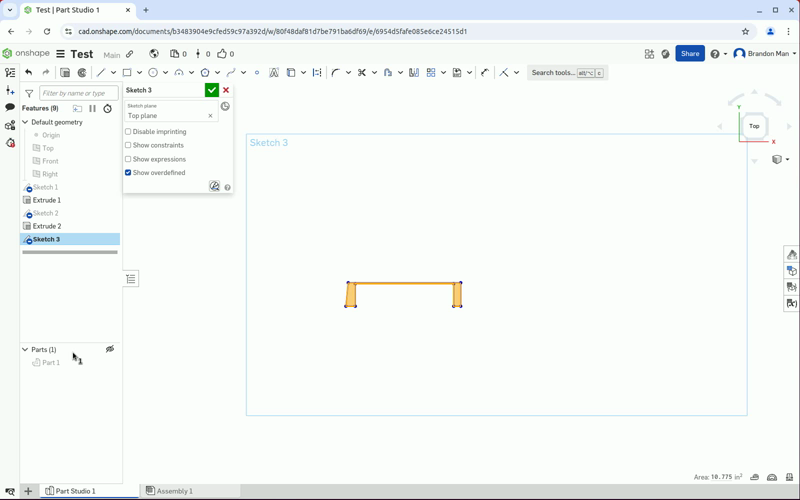
key(shift+y)
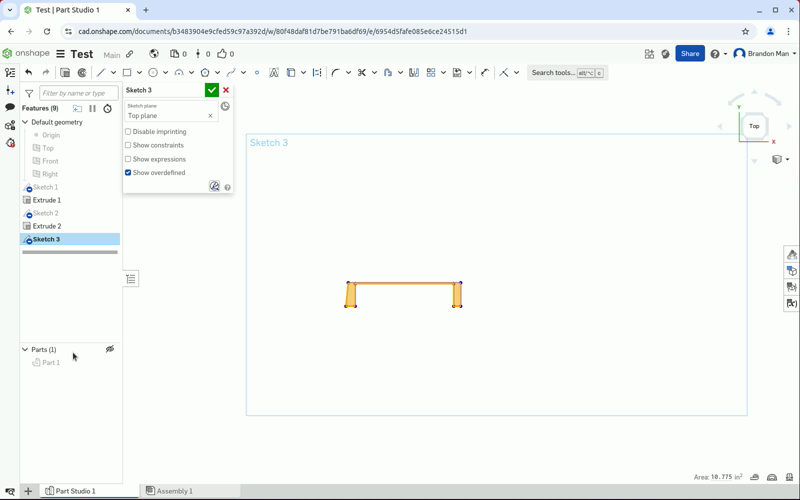
key(shift+e)
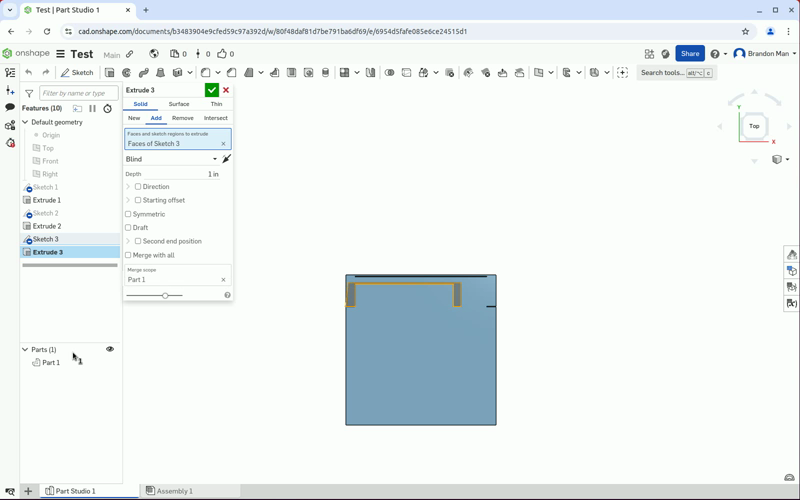
mouse_move(143, 106)
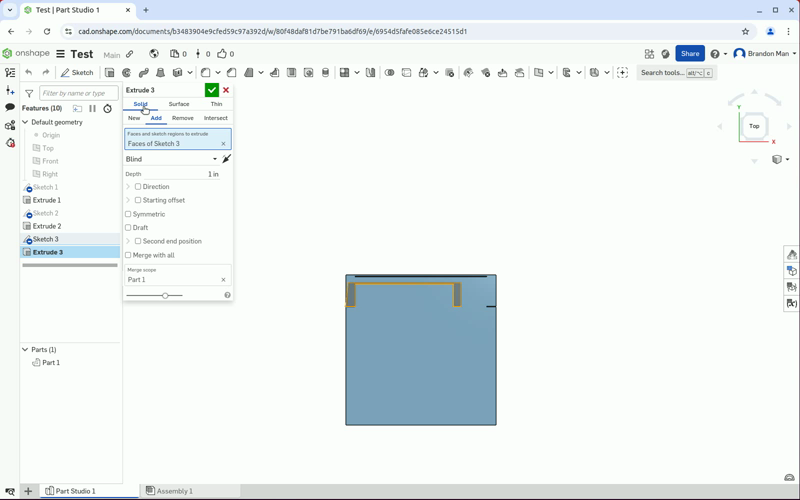
click(143, 106)
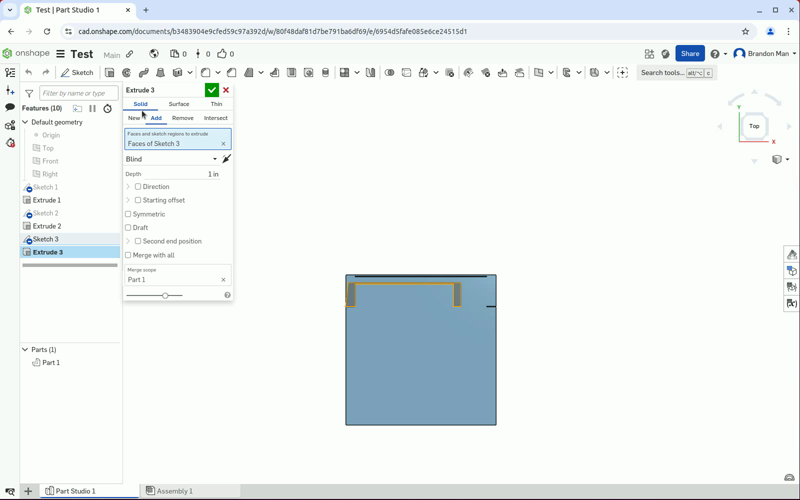
mouse_move(137, 120)
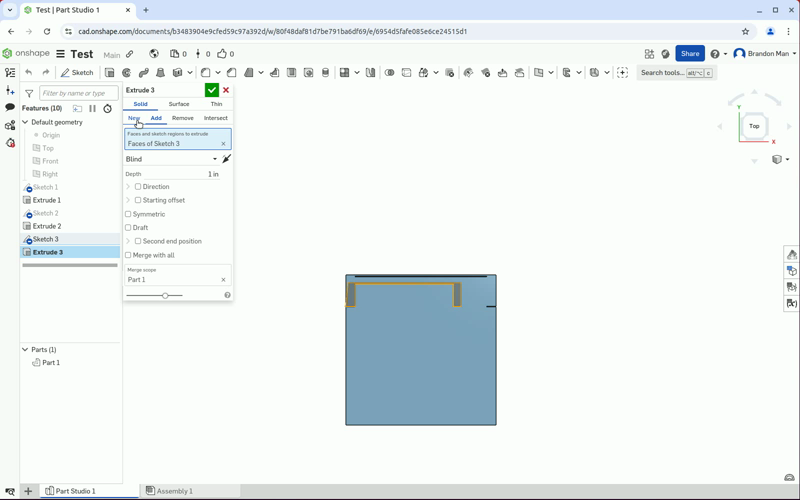
click(137, 120)
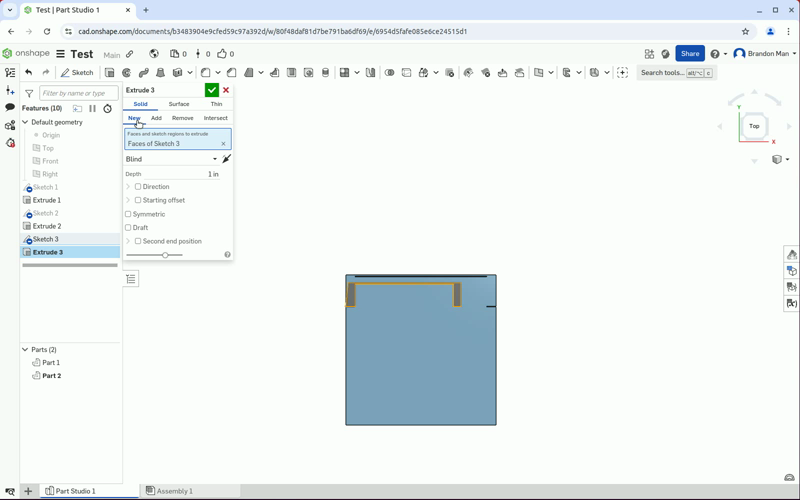
key(tab, 4)
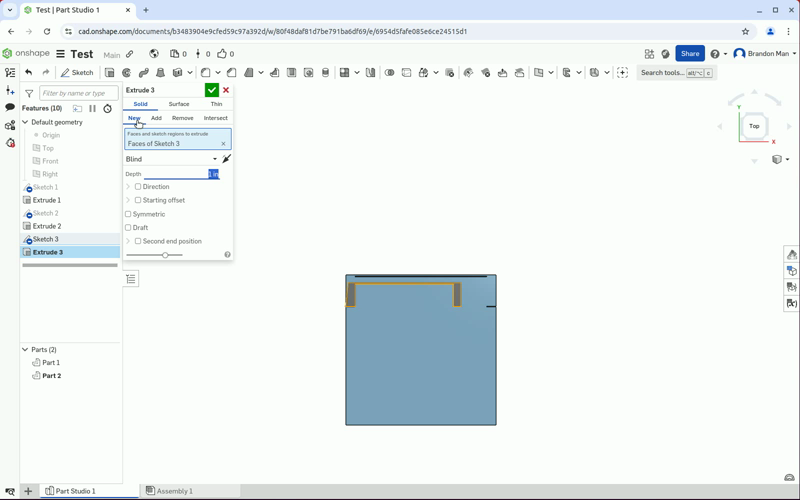
text(19.257)
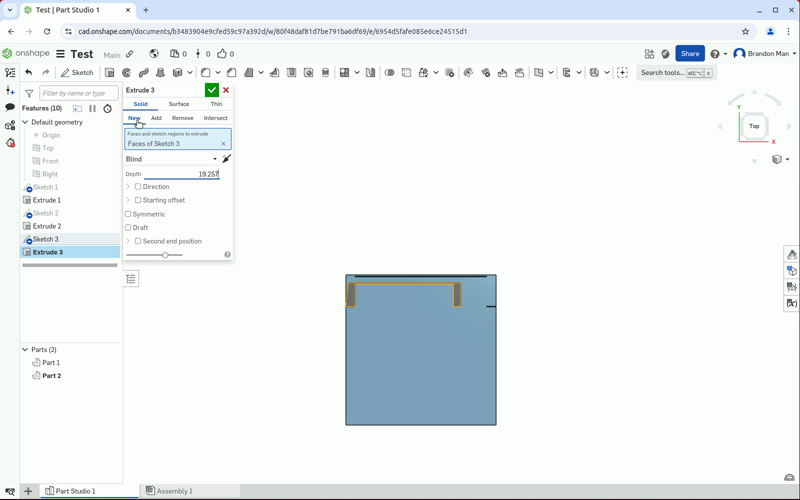
key(enter)
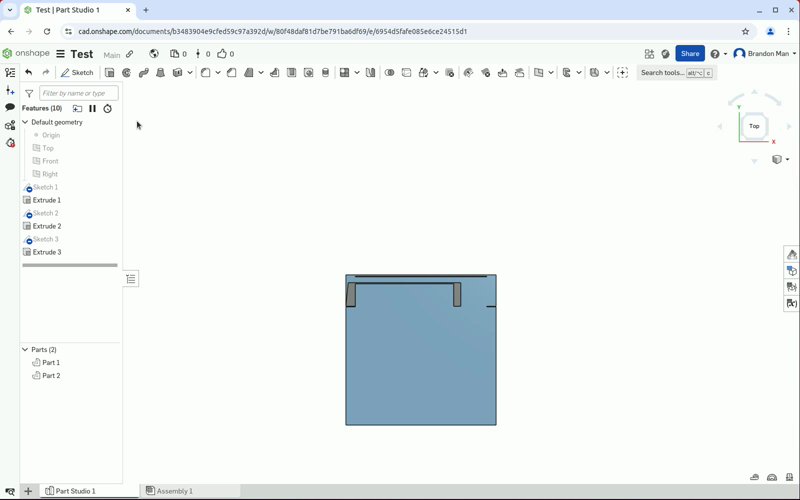
key(shift+h)
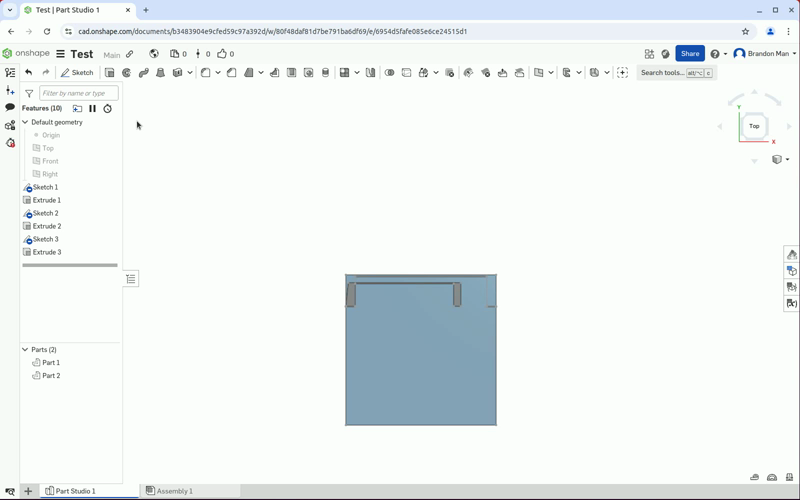
key(shift+h)
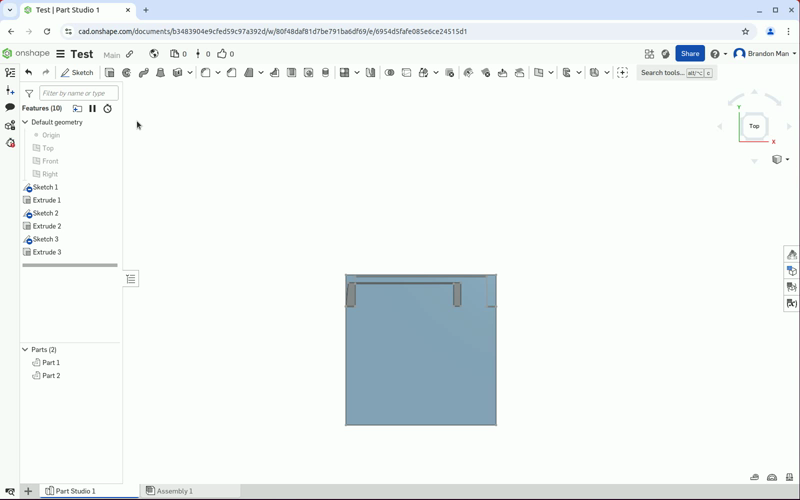
key(shift+7)
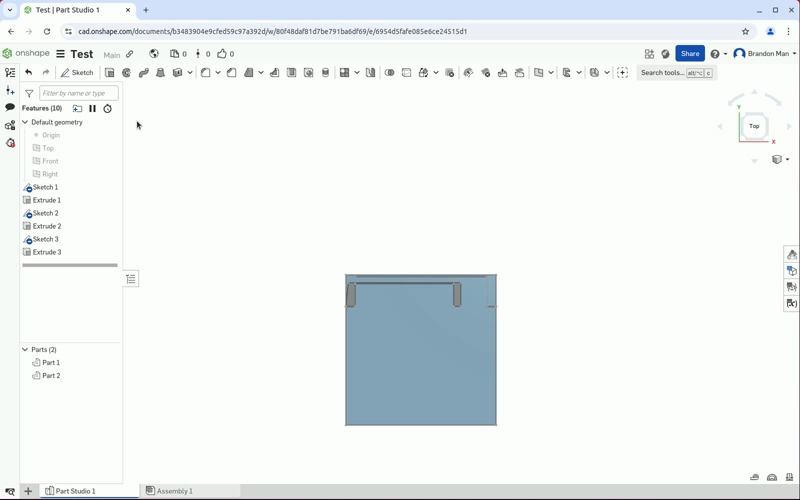
key(up, 3)
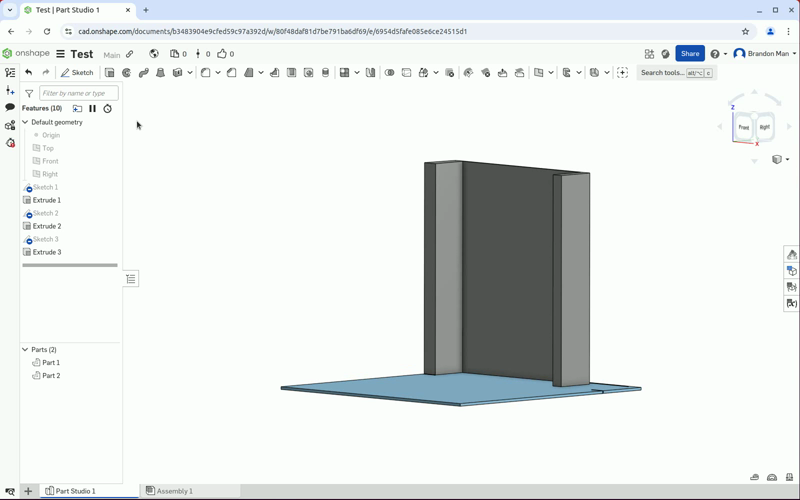
key(left, 3)
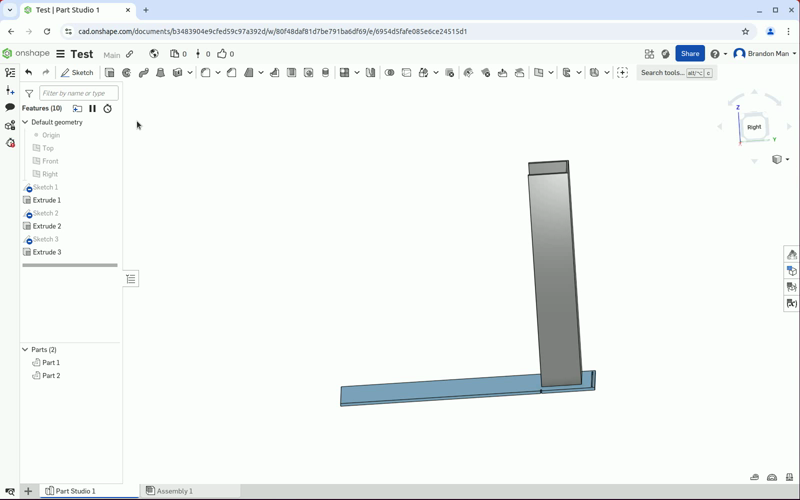
key(right, 3)
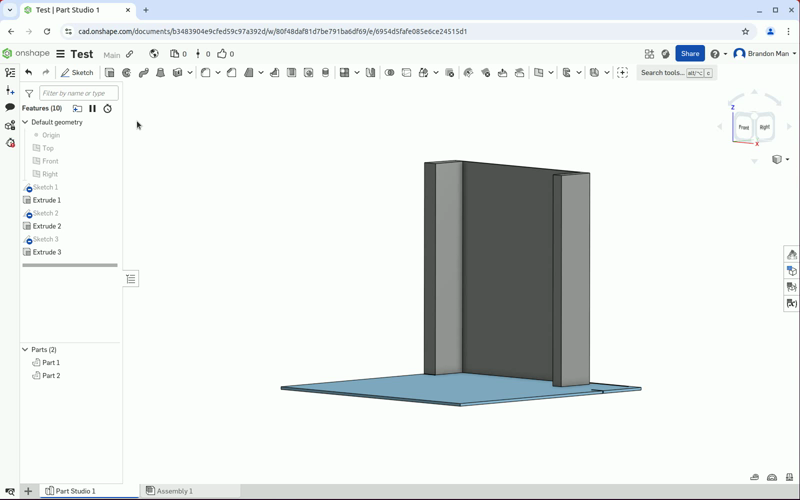
key(down, 3)
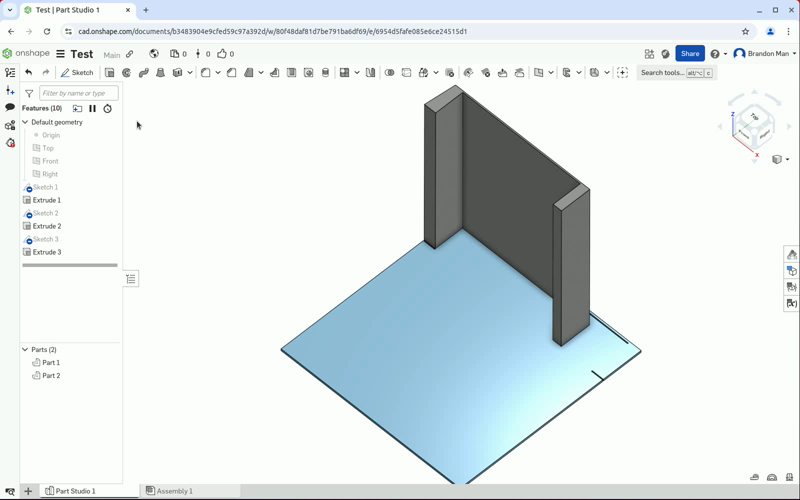
mouse_move(73, 189)
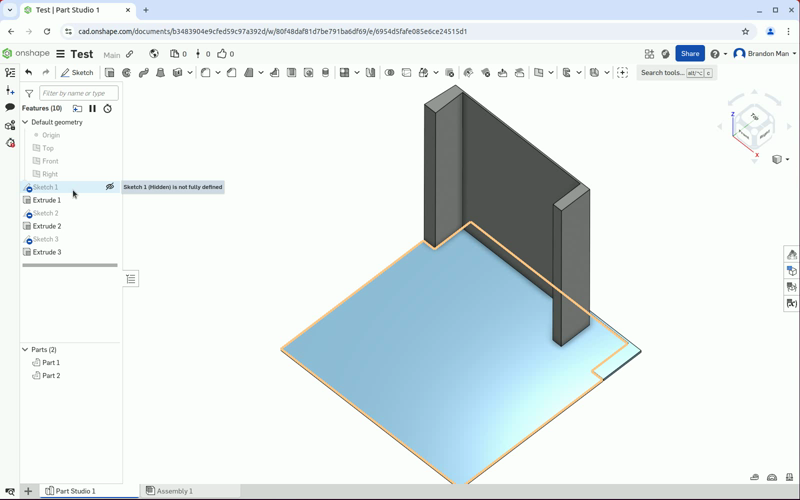
click(73, 189)